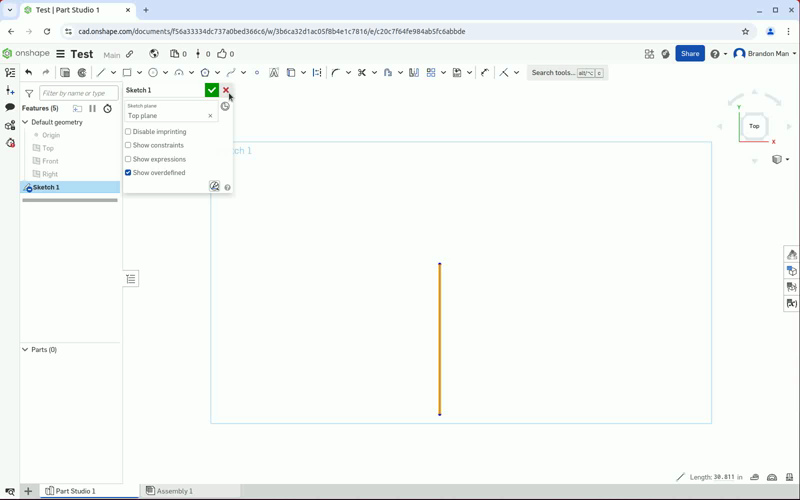
key(shift+h)
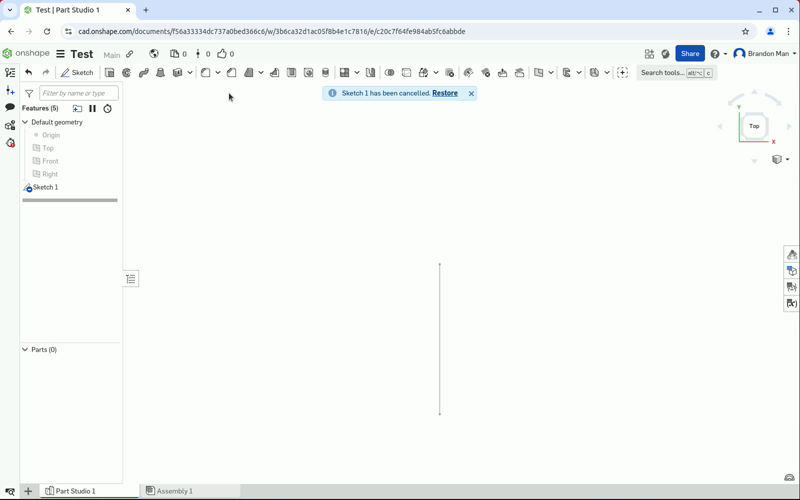
mouse_move(73, 352)
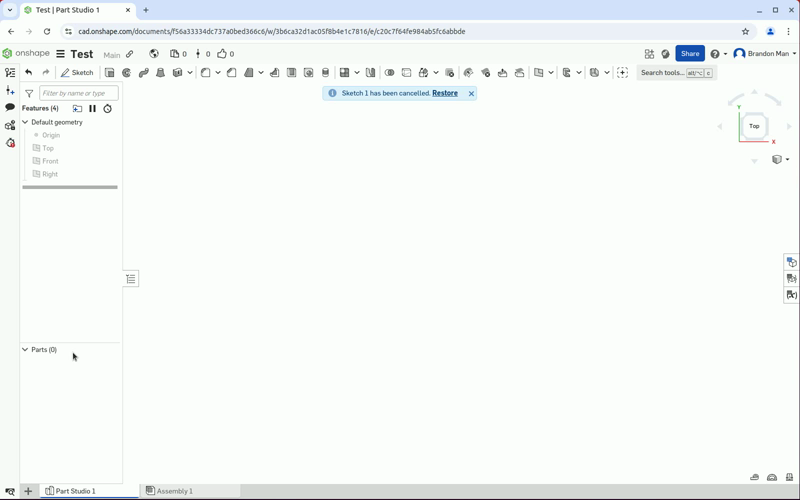
key(y)
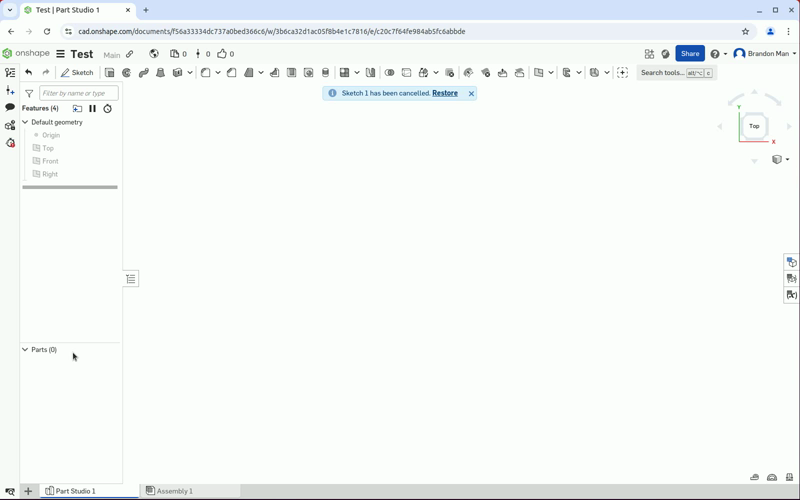
key(shift+p)
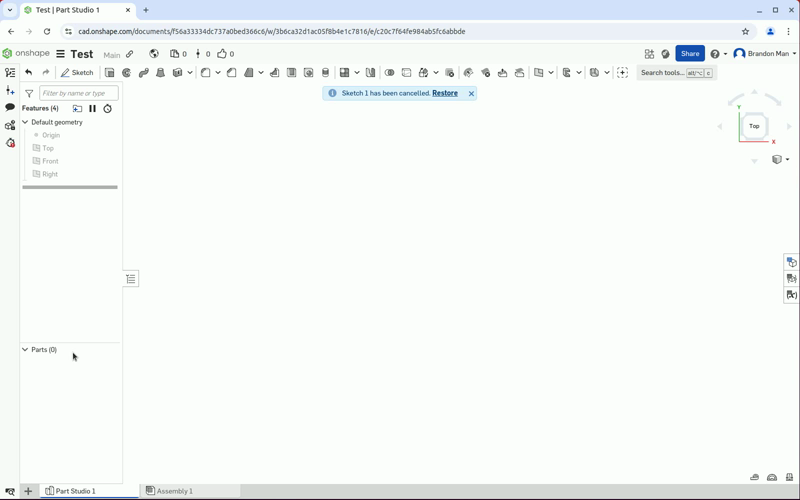
key(space)
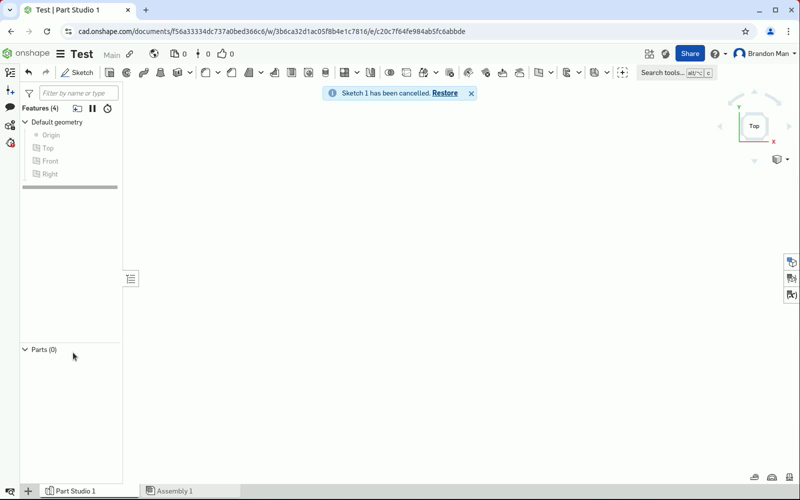
key_down(shift)
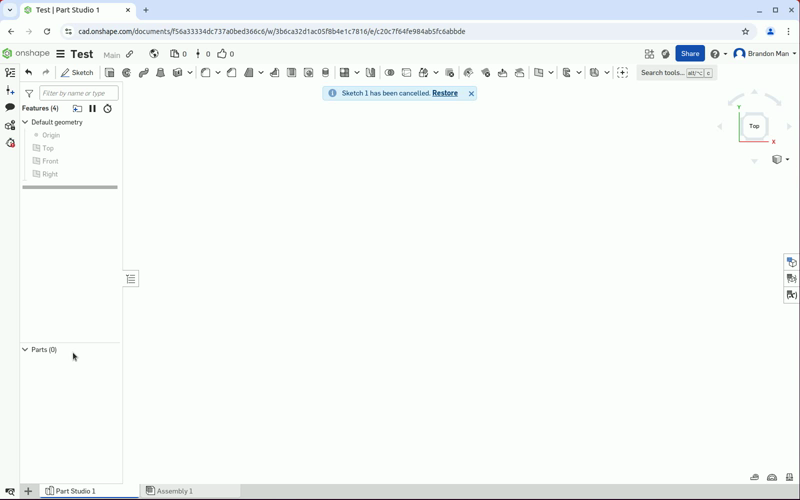
key(up)
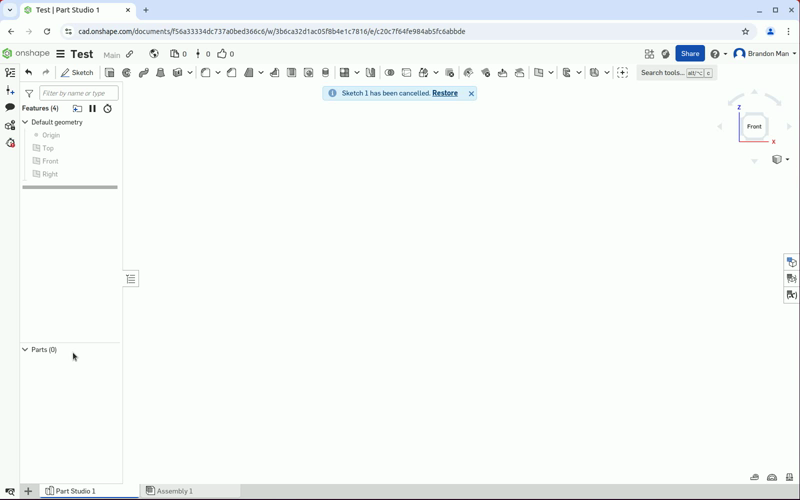
key_up(shift)
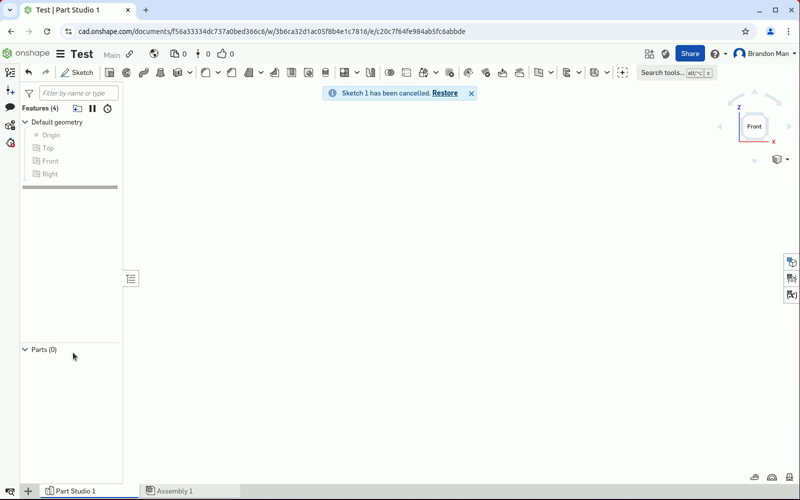
mouse_move(73, 352)
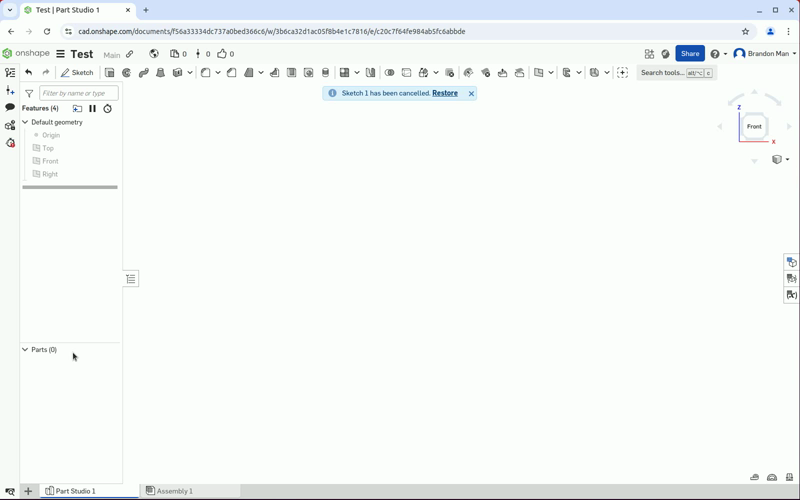
key(shift+y)
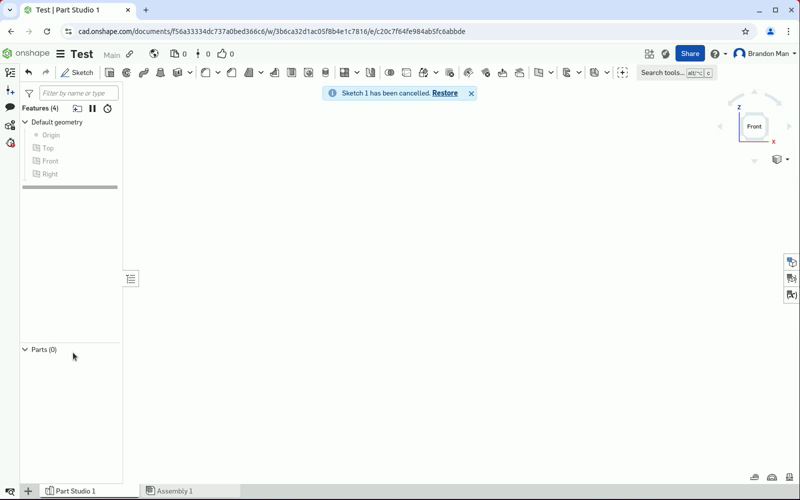
key(shift+s)
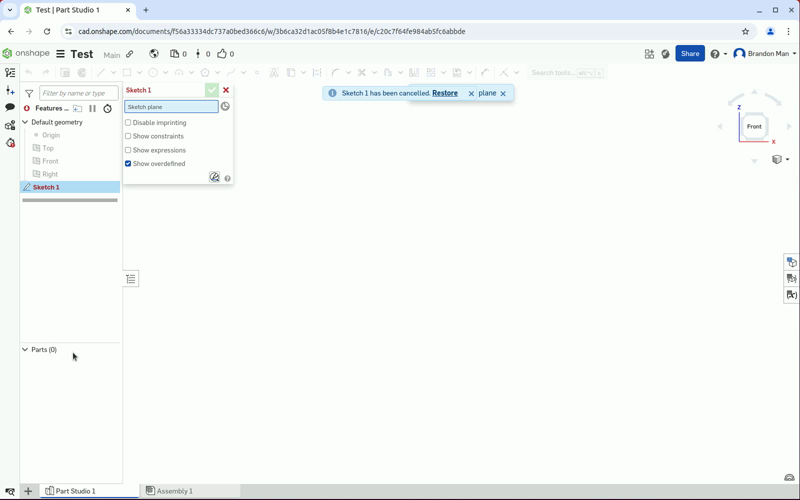
mouse_move(73, 163)
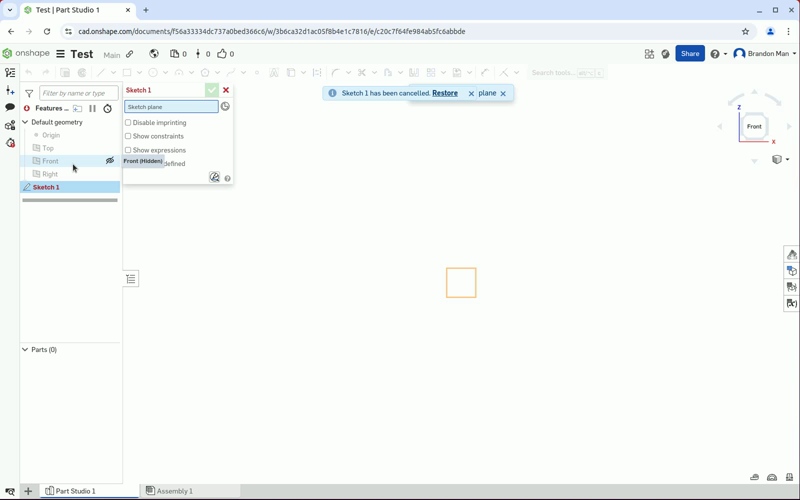
click(73, 163)
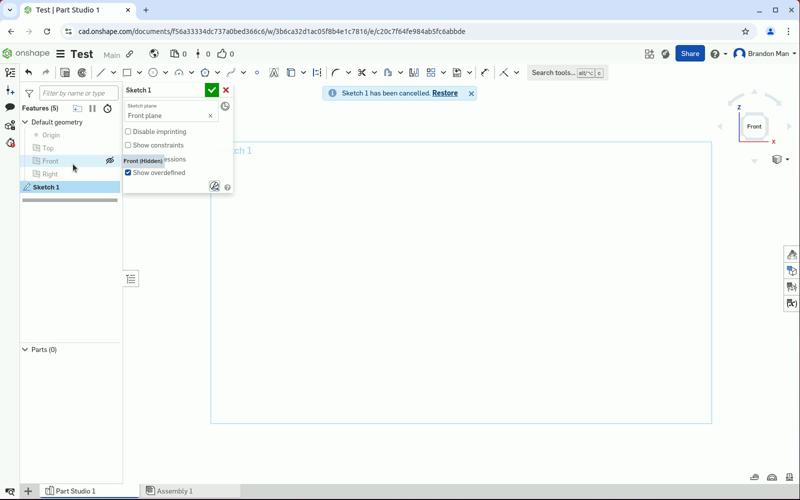
mouse_move(73, 352)
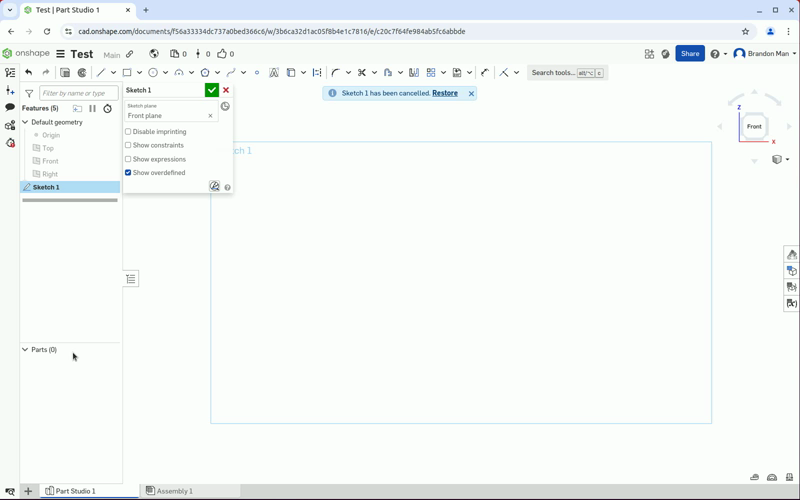
key(y)
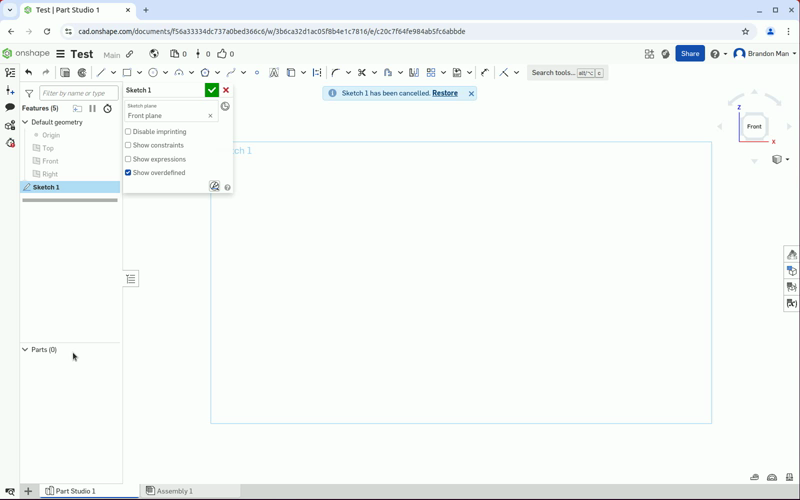
key(l)
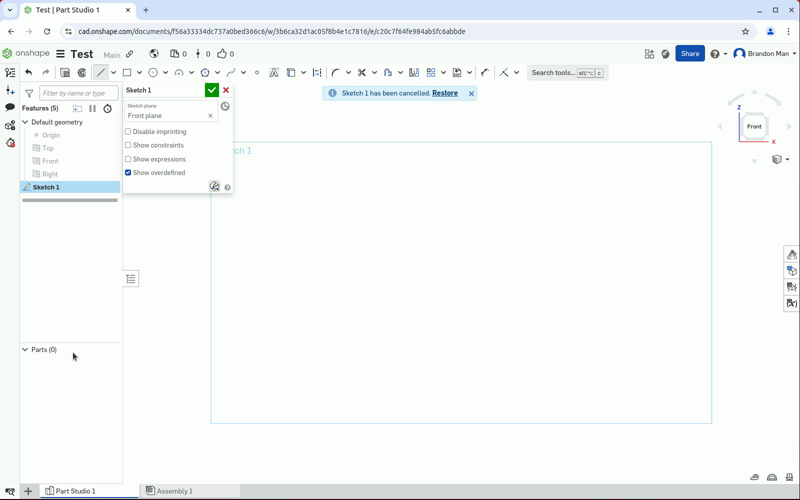
key_down(shift)
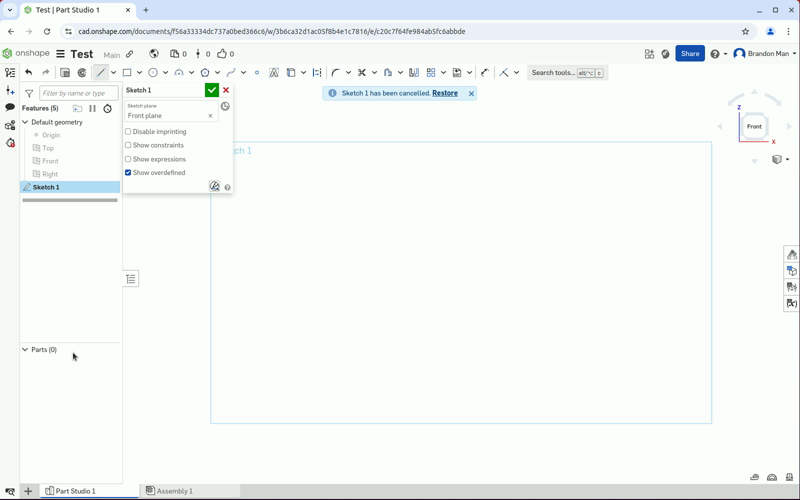
mouse_move(404, 370)
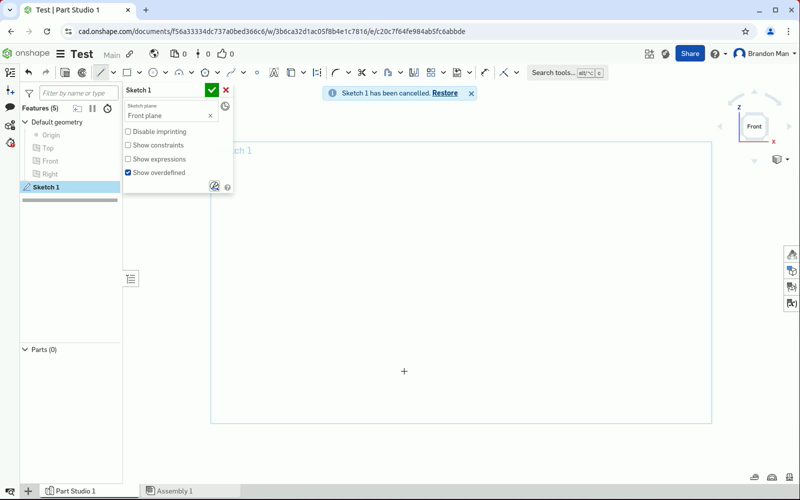
click(404, 370)
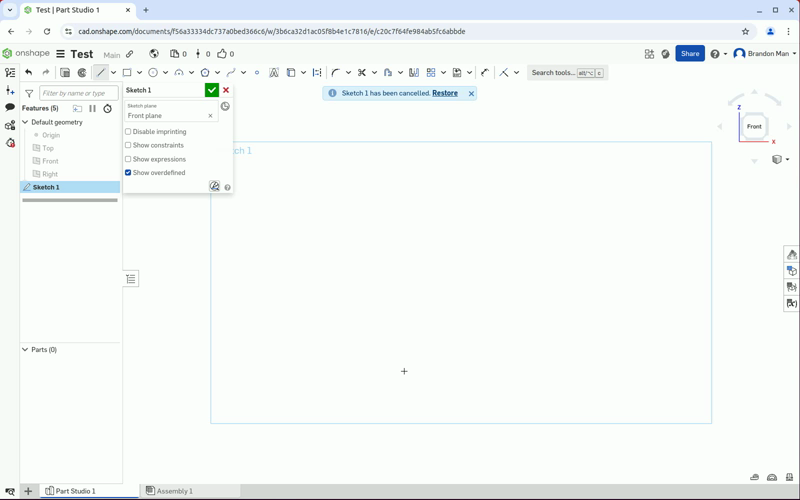
key_up(shift)
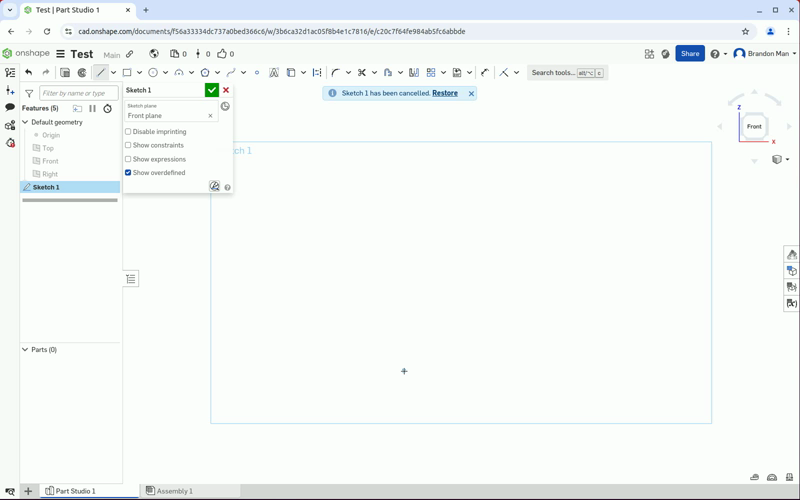
key_down(shift)
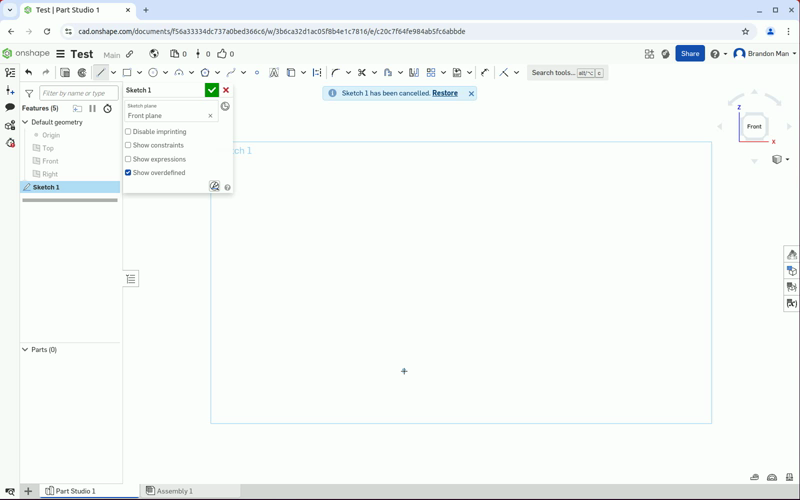
mouse_move(516, 370)
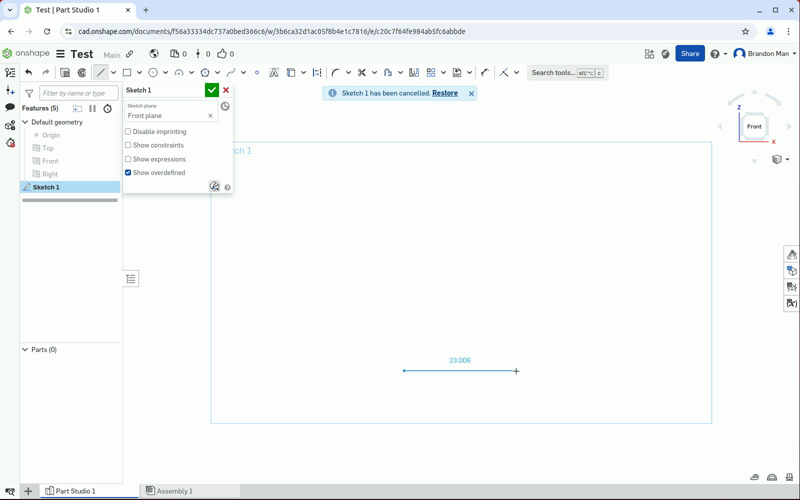
click(516, 370)
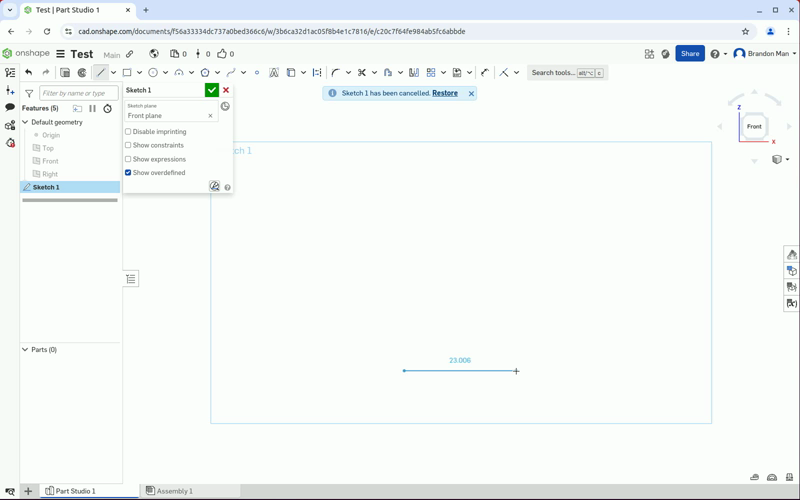
key_up(shift)
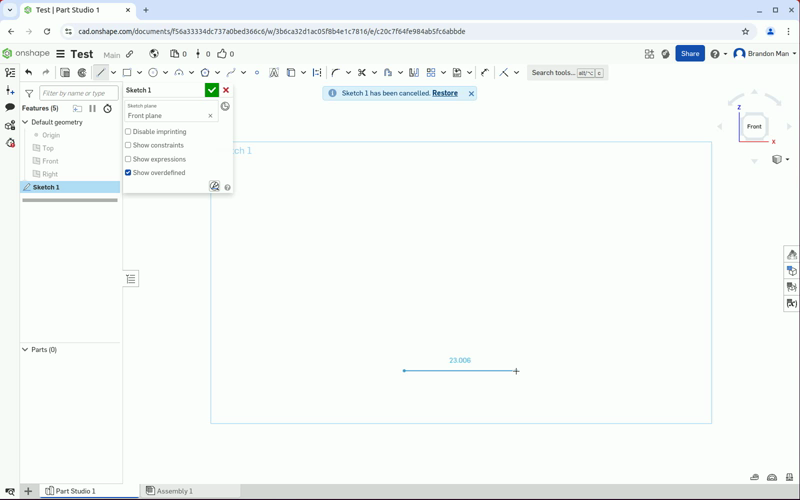
key_down(shift)
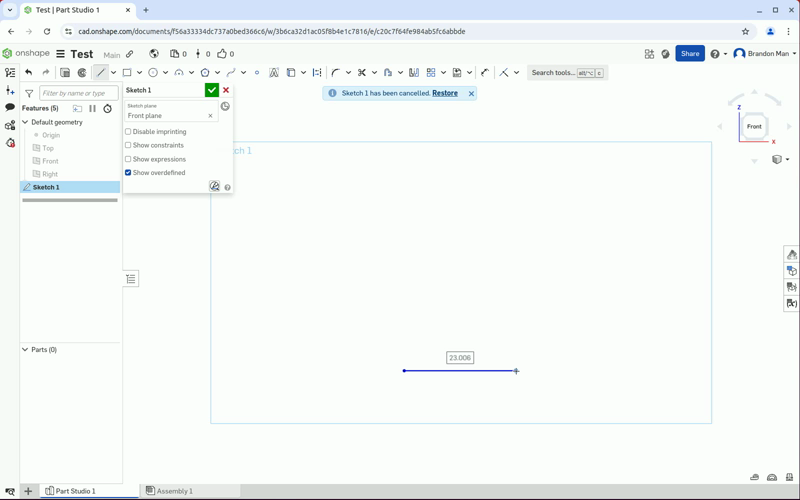
mouse_move(516, 196)
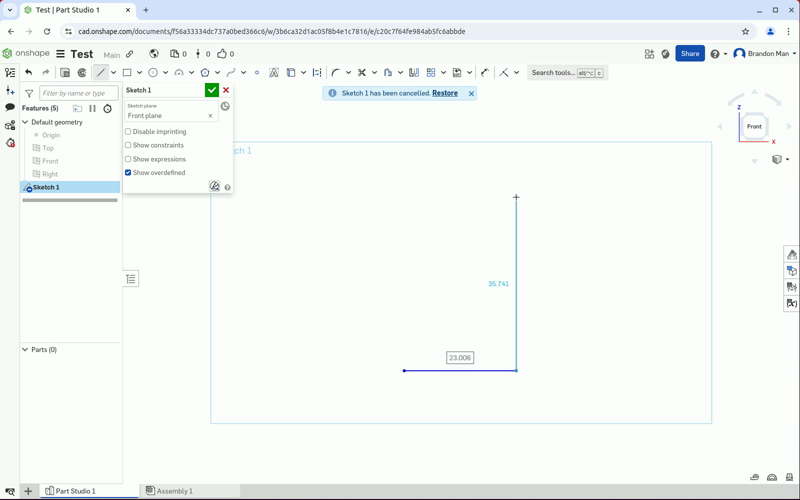
click(516, 196)
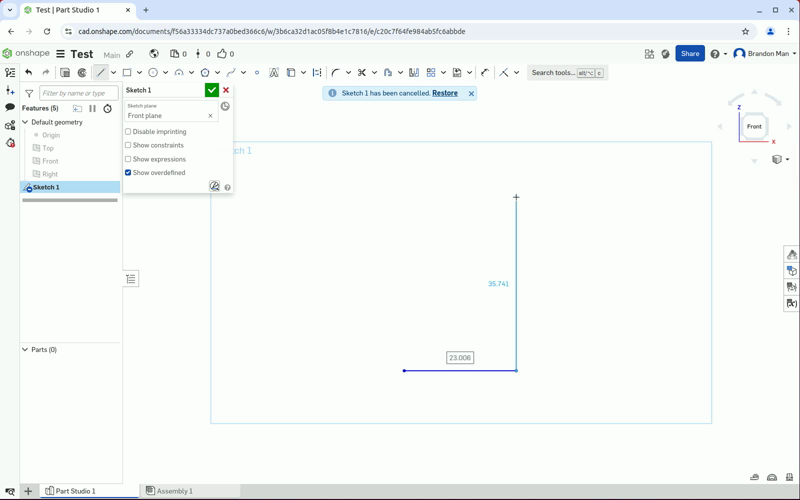
key_up(shift)
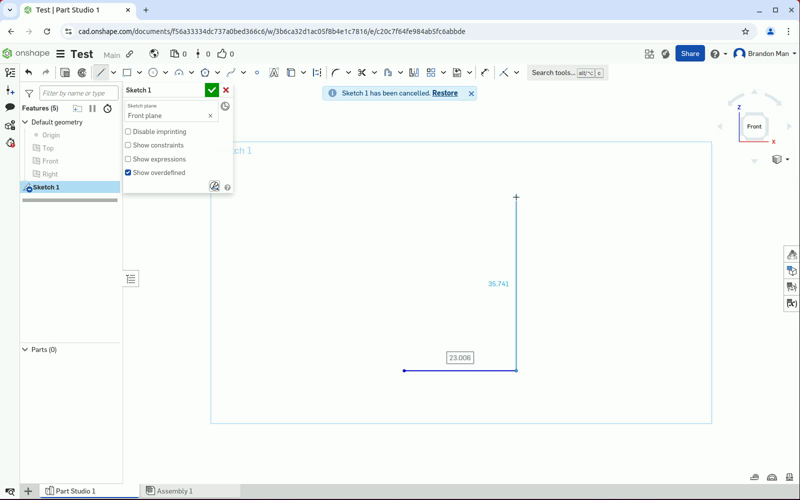
key_down(shift)
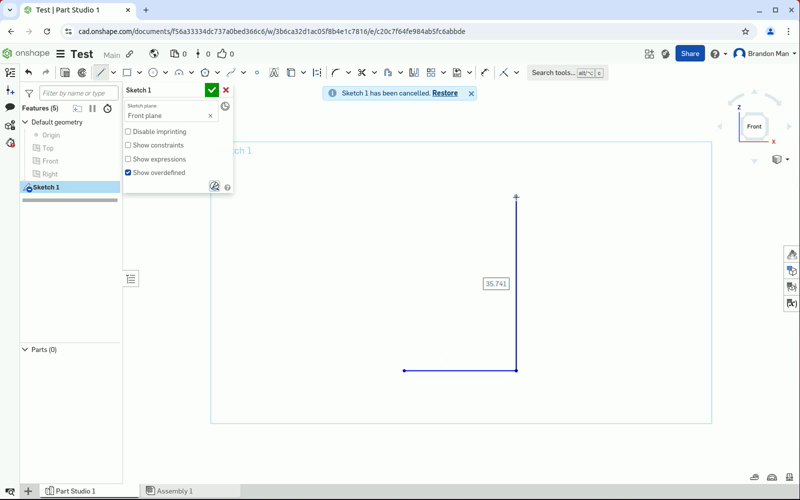
mouse_move(404, 196)
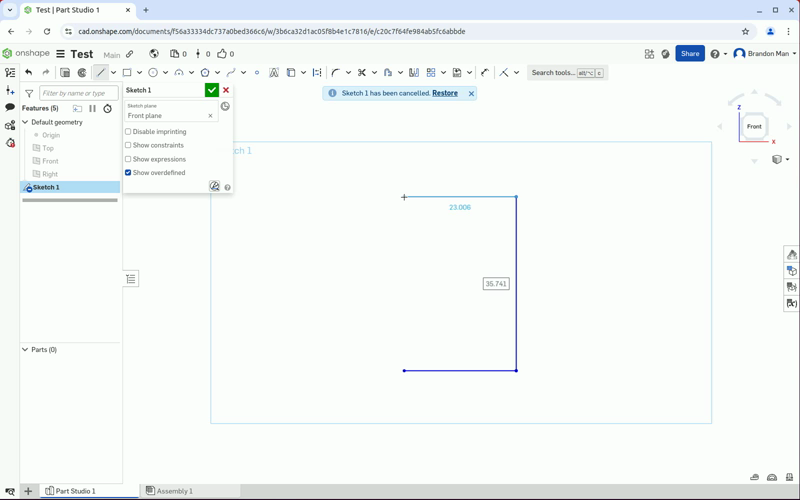
click(404, 196)
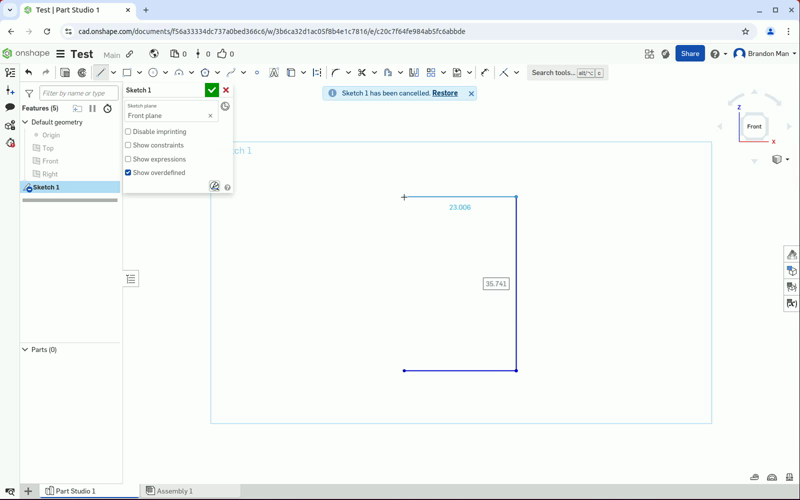
key_up(shift)
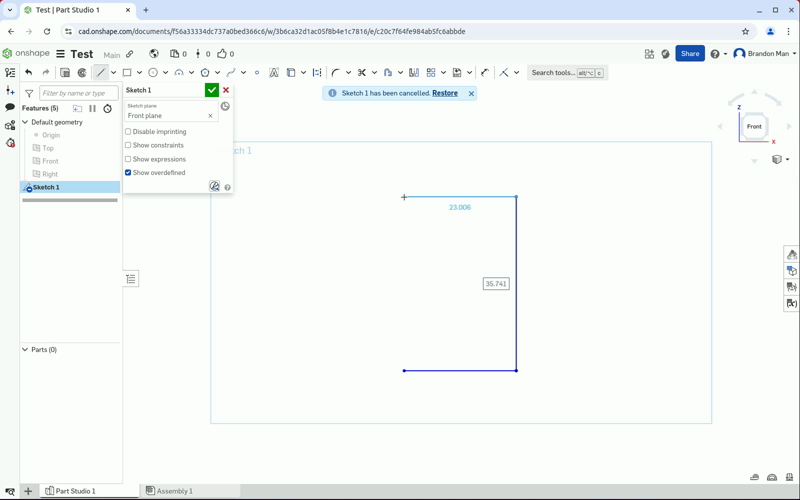
key_down(shift)
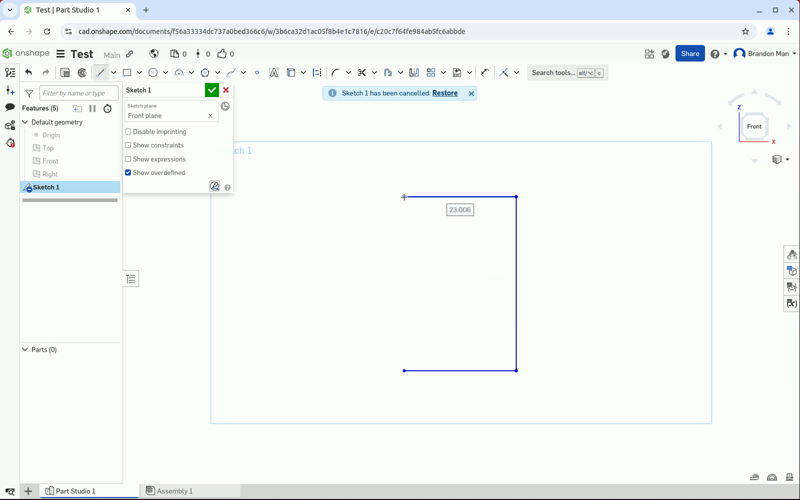
mouse_move(404, 370)
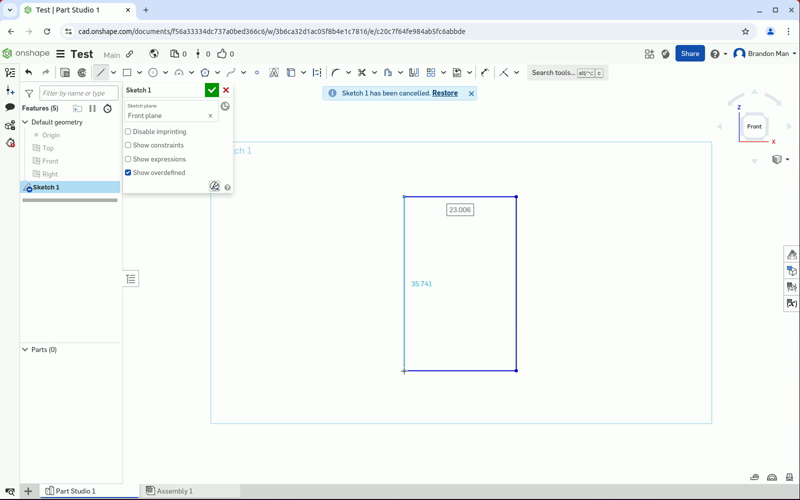
key_up(shift)
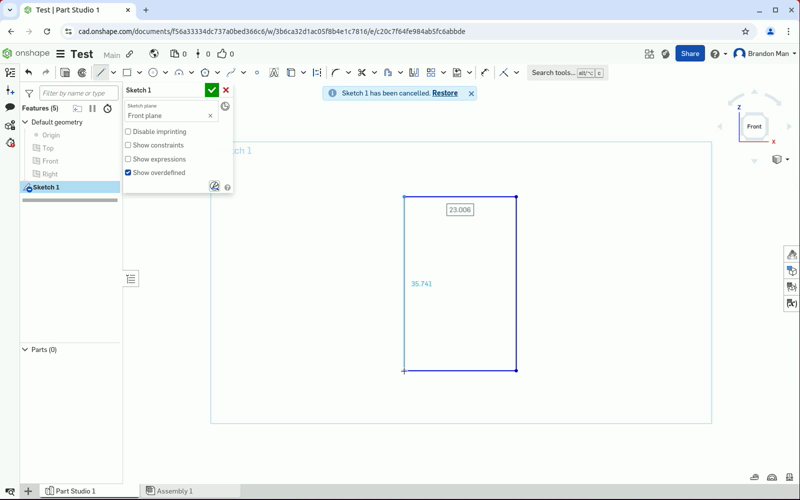
click(404, 370)
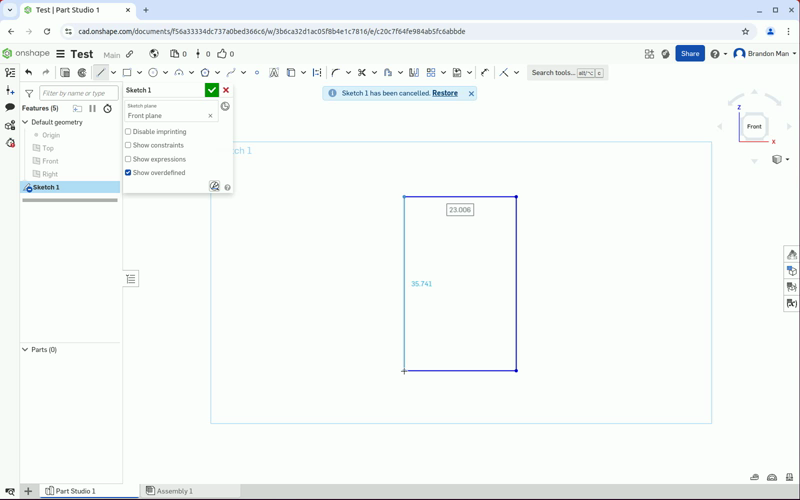
key(esc)
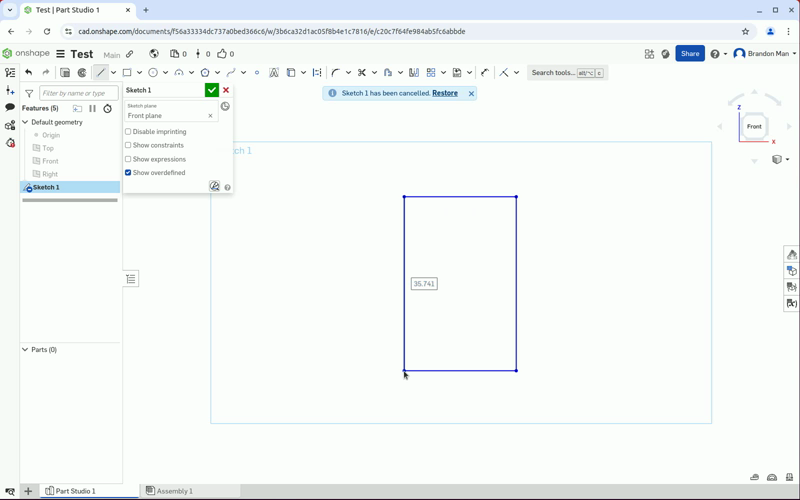
mouse_move(458, 213)
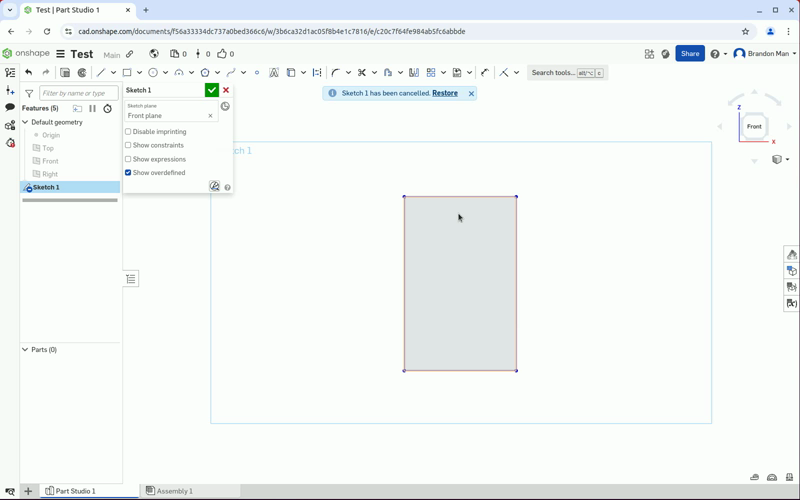
click(458, 213)
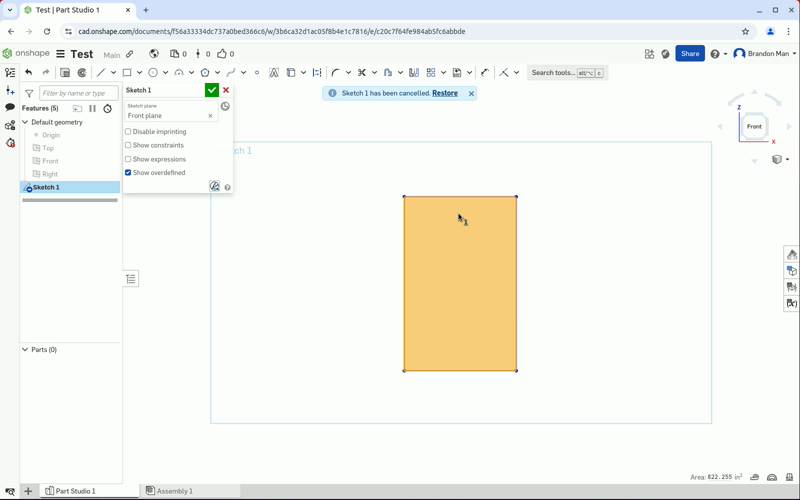
mouse_move(73, 352)
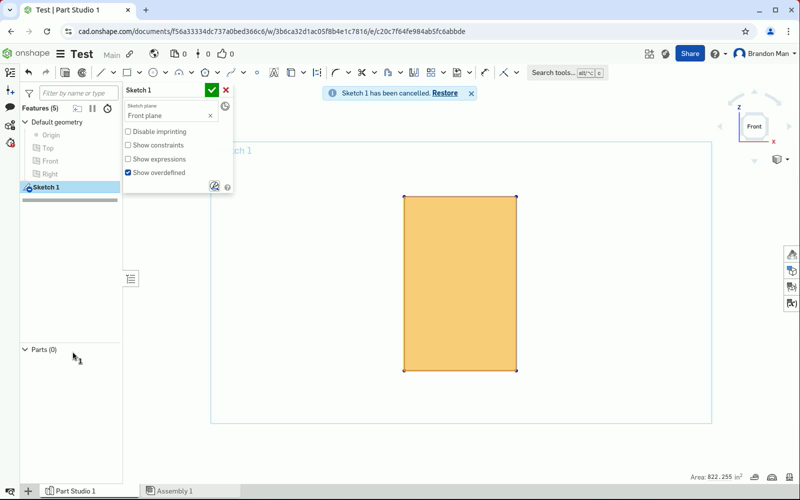
key(shift+y)
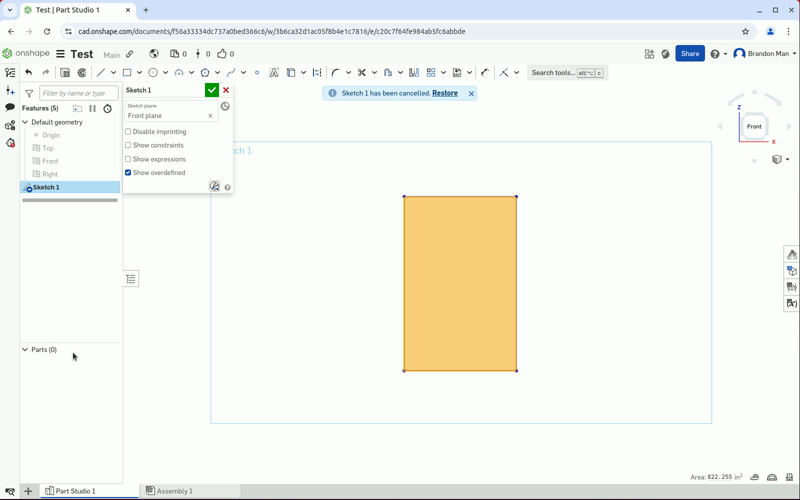
key(shift+e)
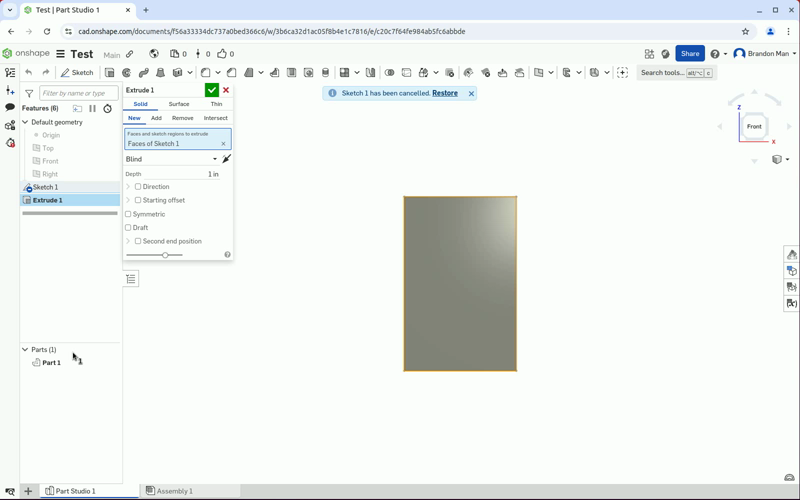
mouse_move(143, 106)
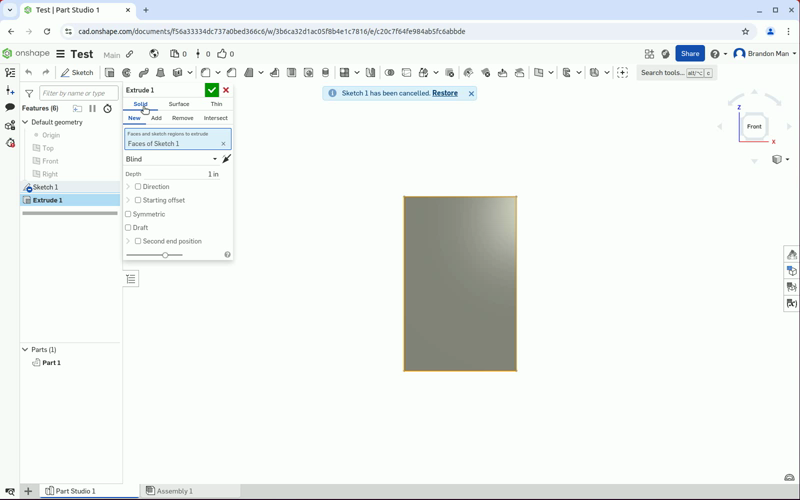
click(143, 106)
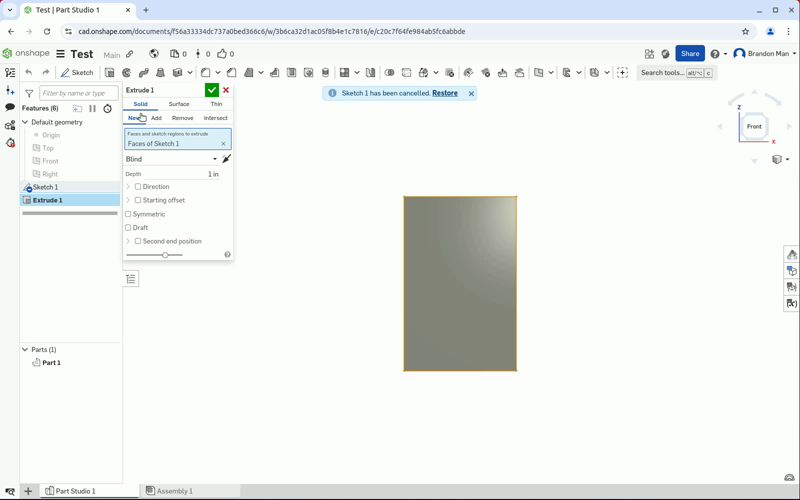
mouse_move(137, 120)
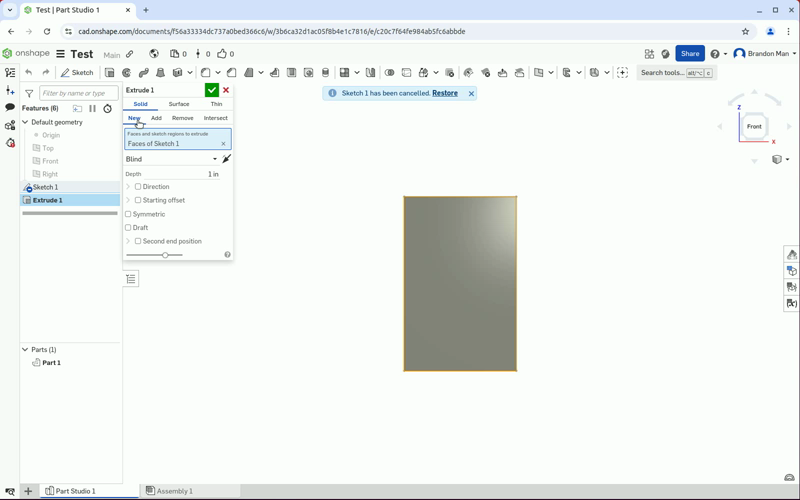
click(137, 120)
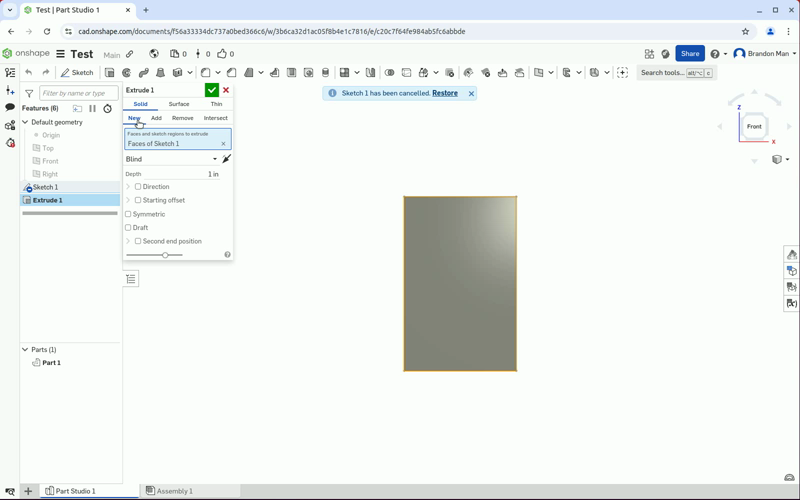
key(tab, 4)
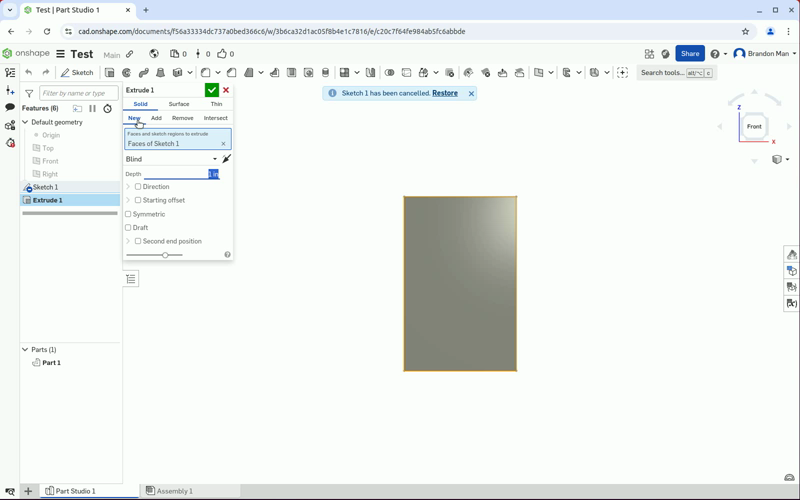
text(23.108)
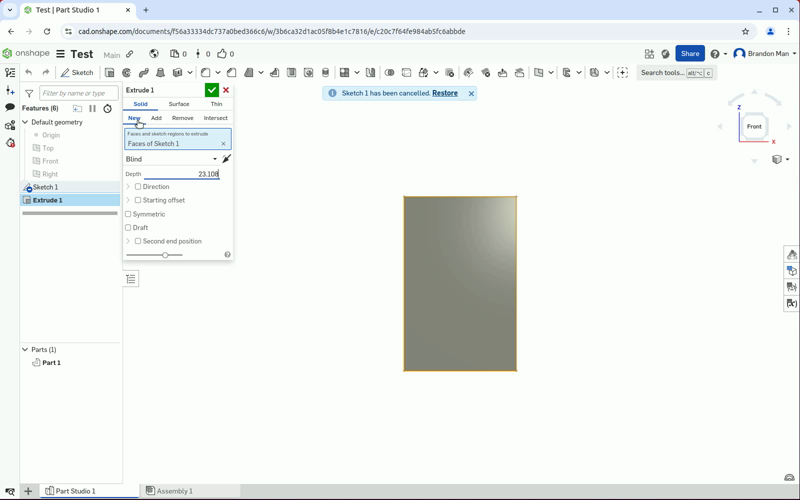
key(enter)
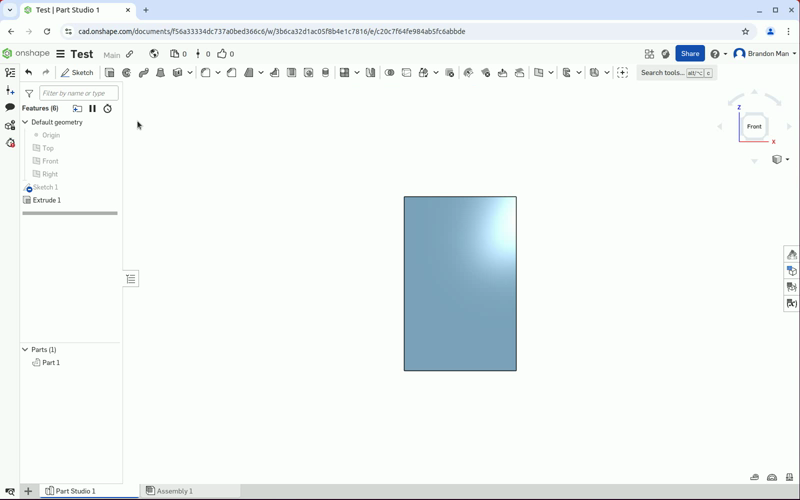
key(shift+h)
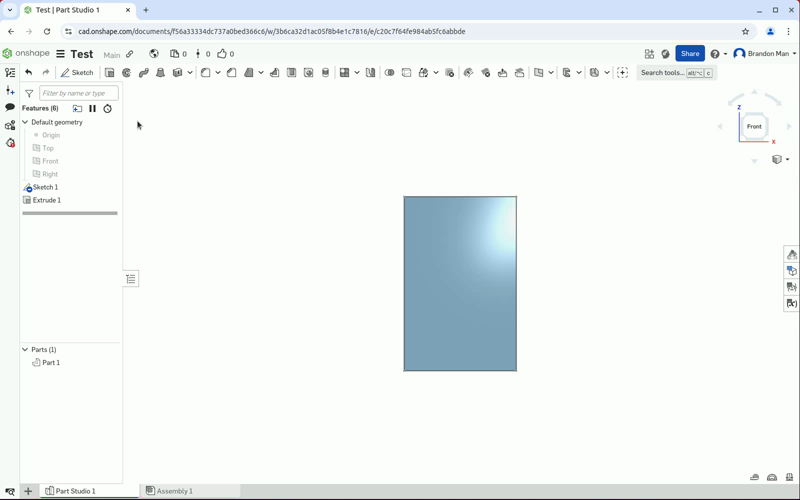
key(shift+h)
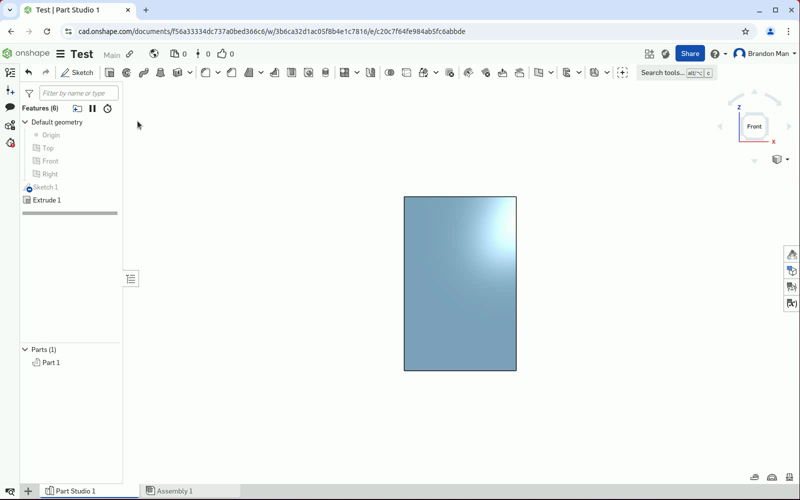
mouse_move(73, 189)
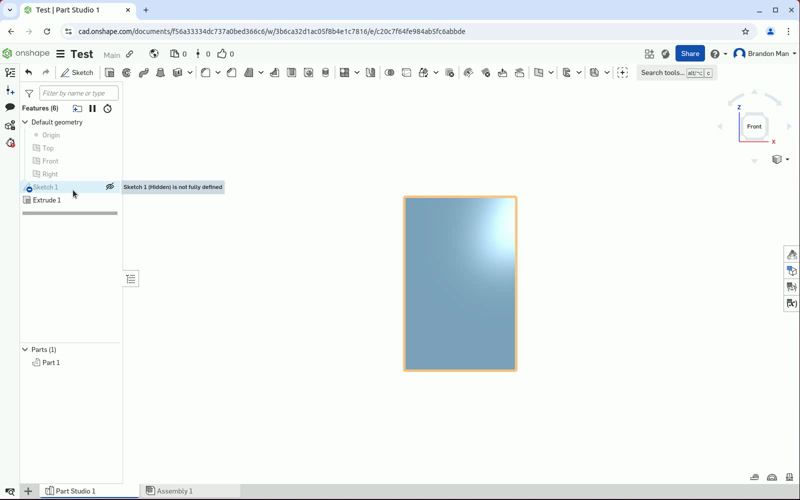
click(73, 189)
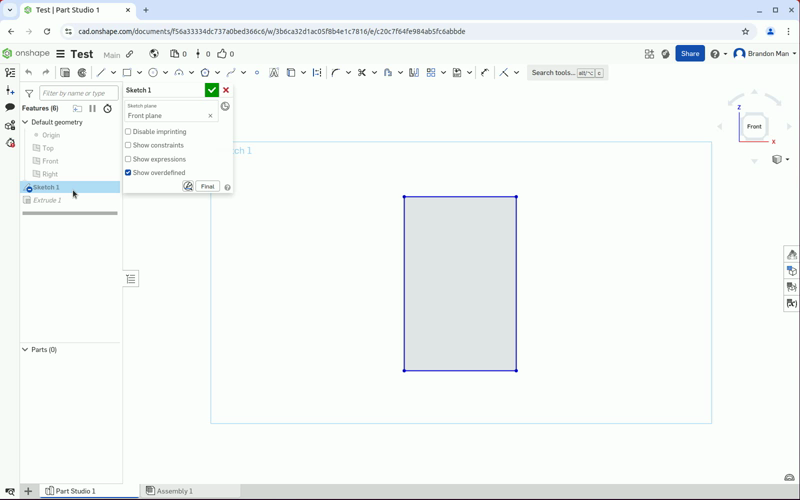
mouse_move(229, 92)
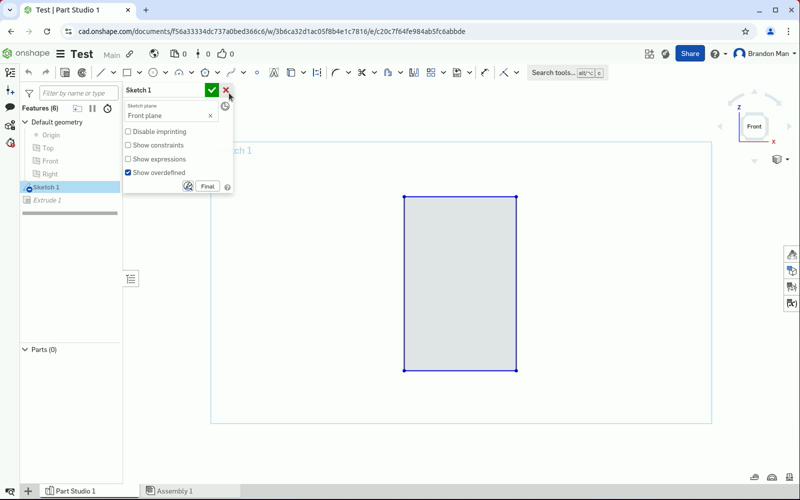
click(229, 92)
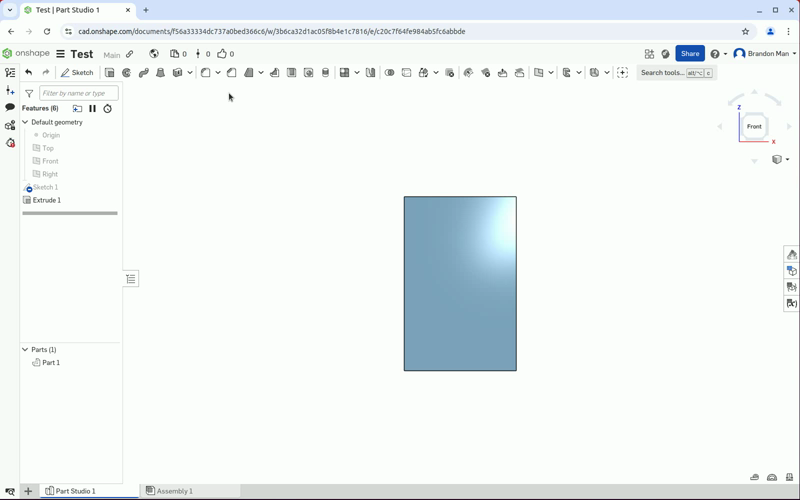
mouse_move(73, 352)
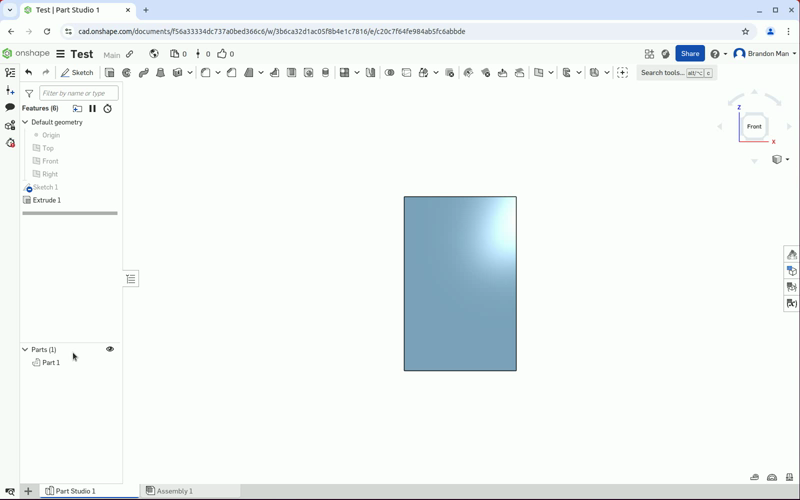
key(y)
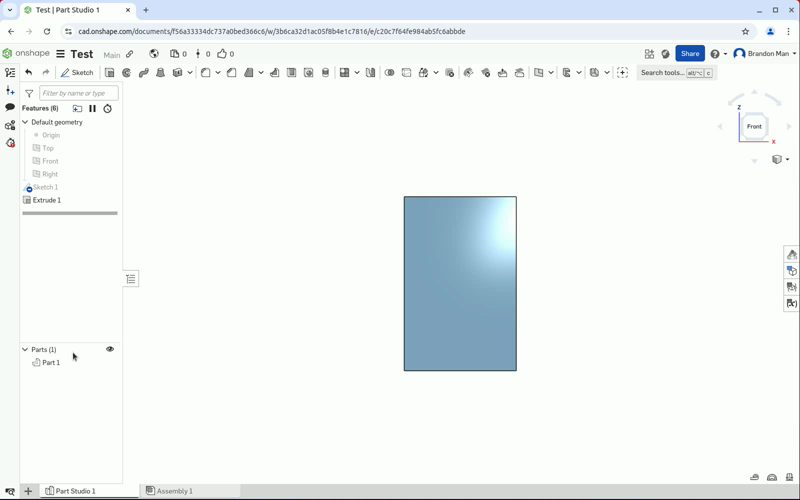
key(shift+p)
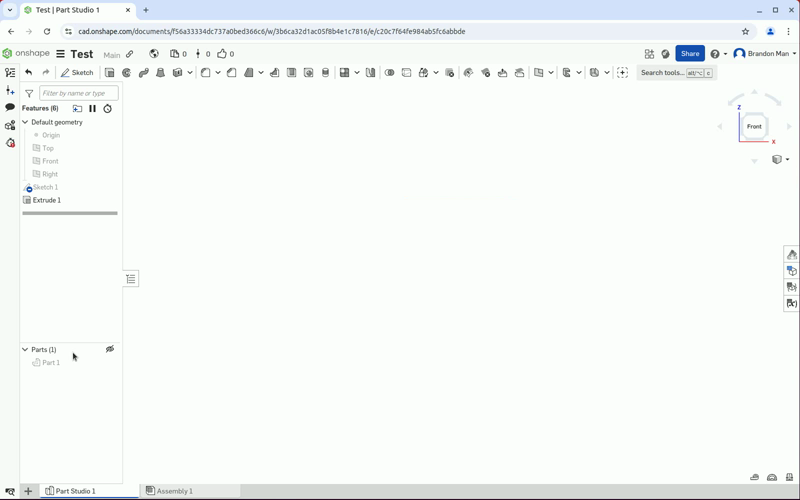
key(space)
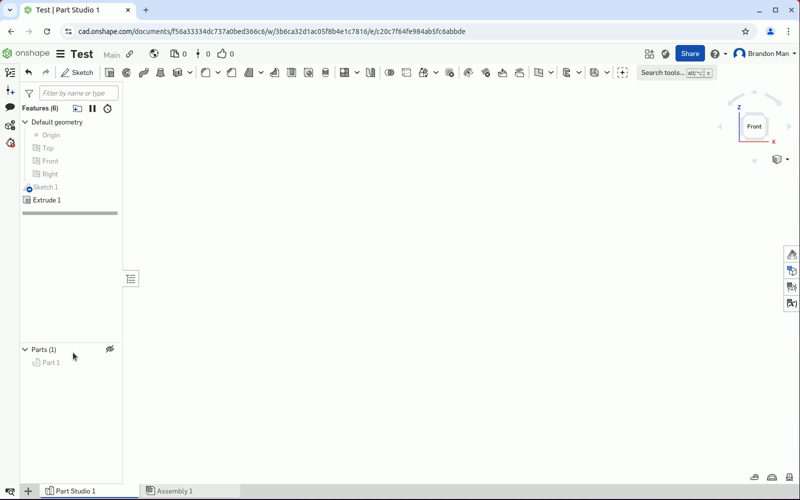
key_down(shift)
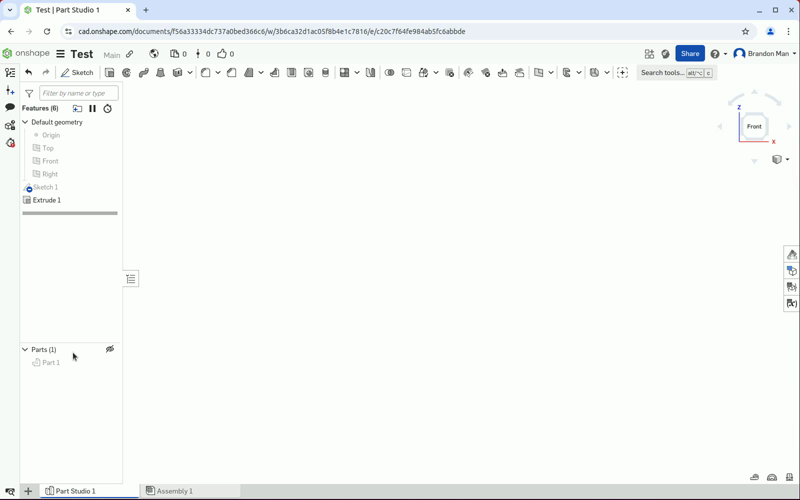
key(down)
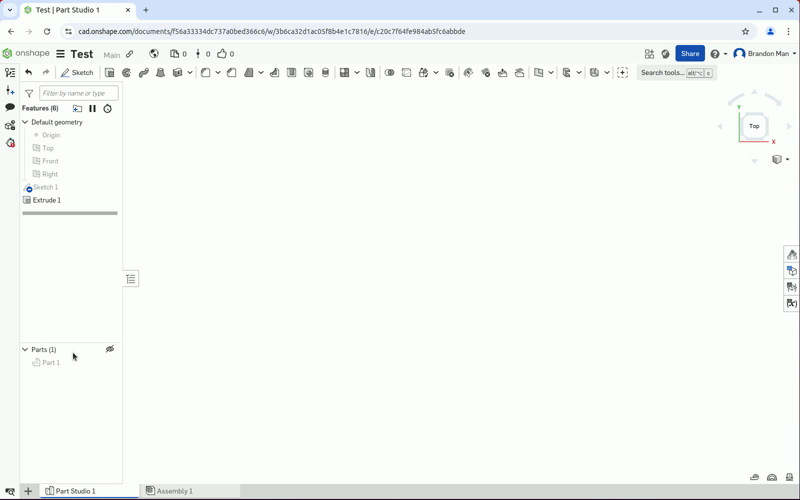
key_up(shift)
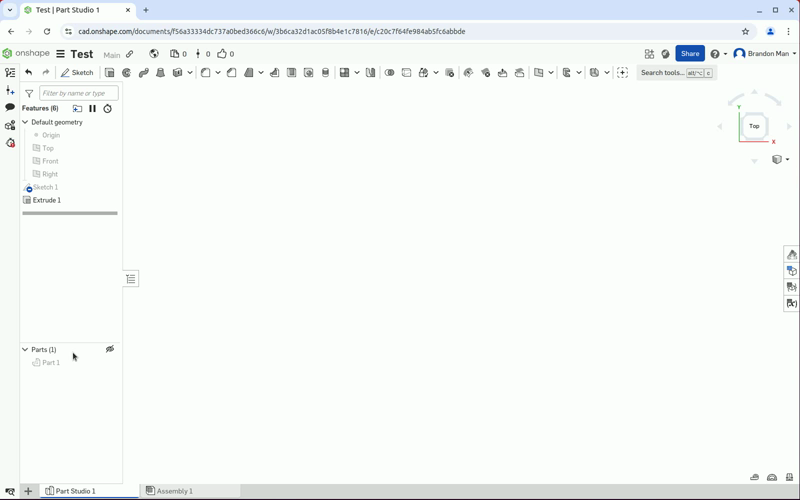
mouse_move(73, 352)
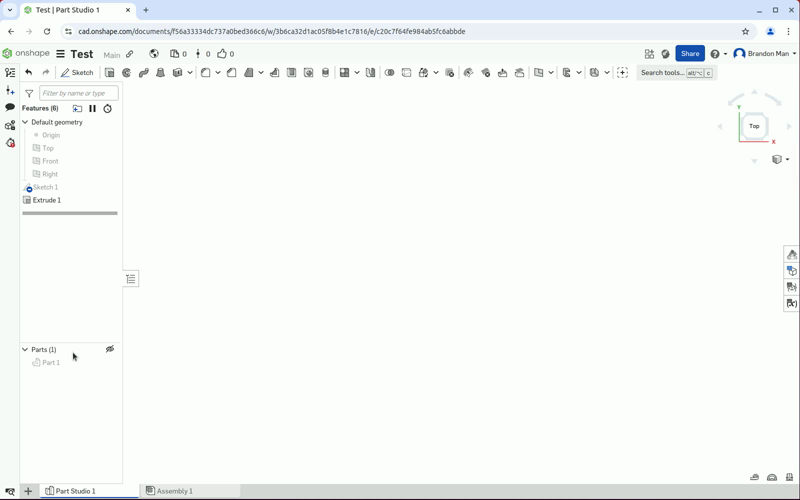
key(shift+y)
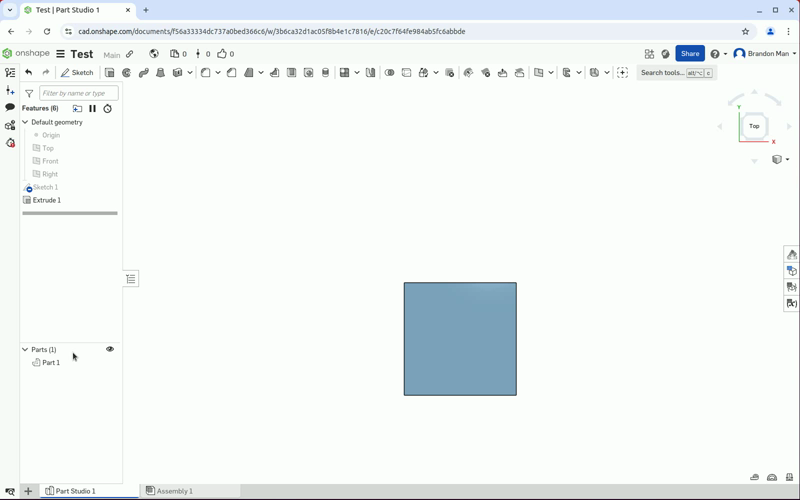
mouse_move(541, 75)
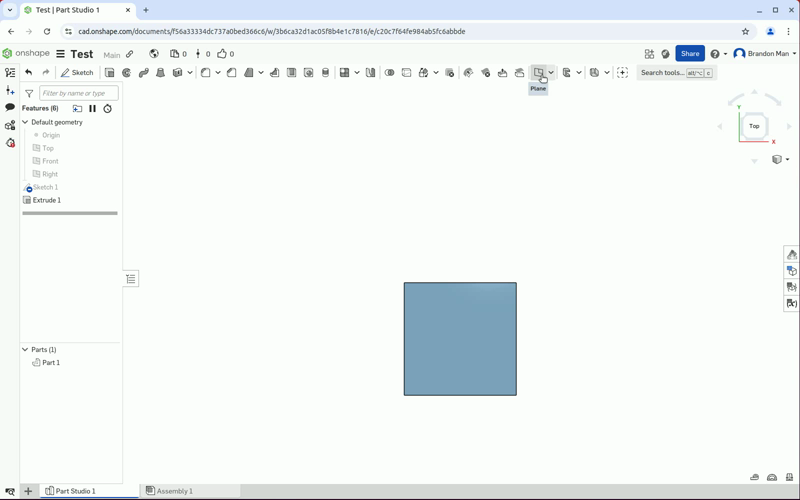
click(541, 75)
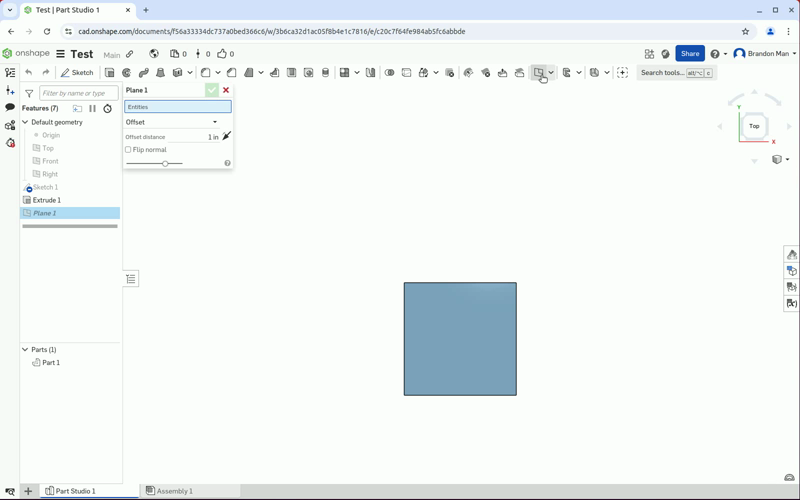
mouse_move(73, 150)
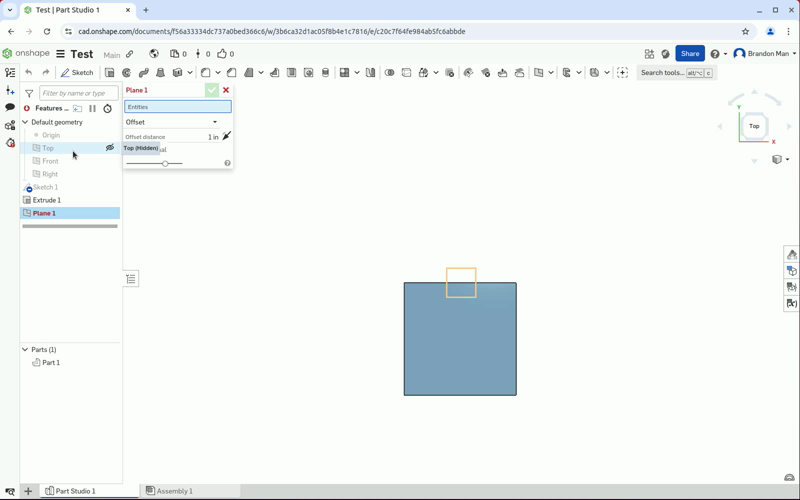
click(73, 150)
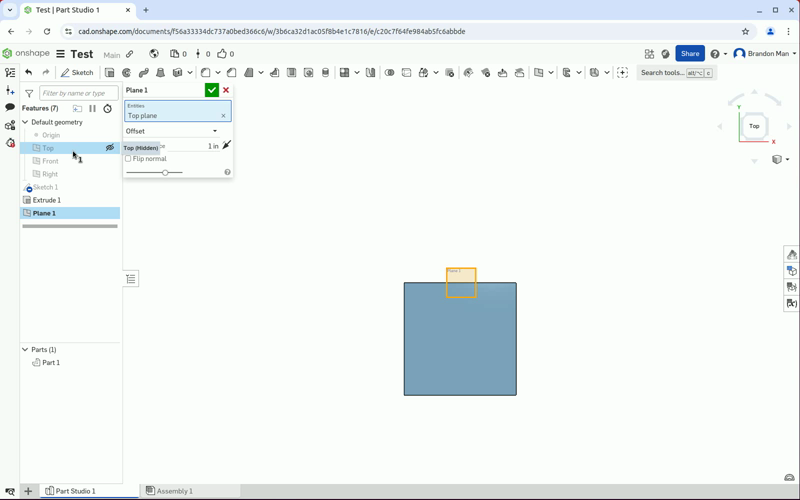
key(tab, 2)
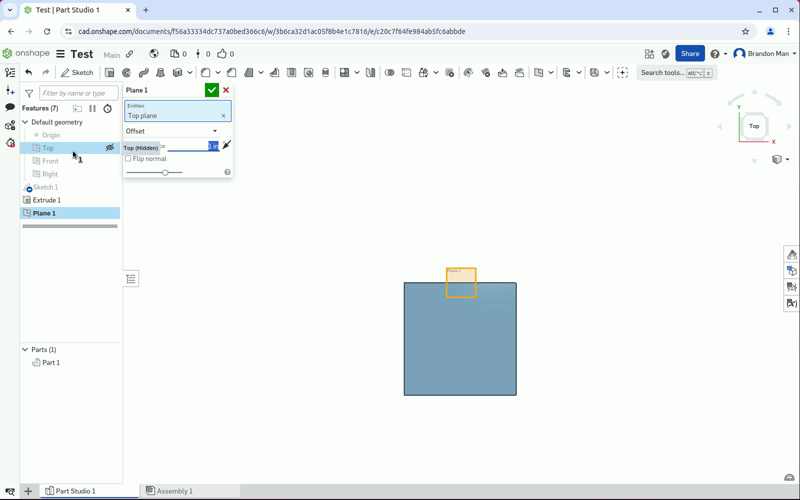
text(18.055)
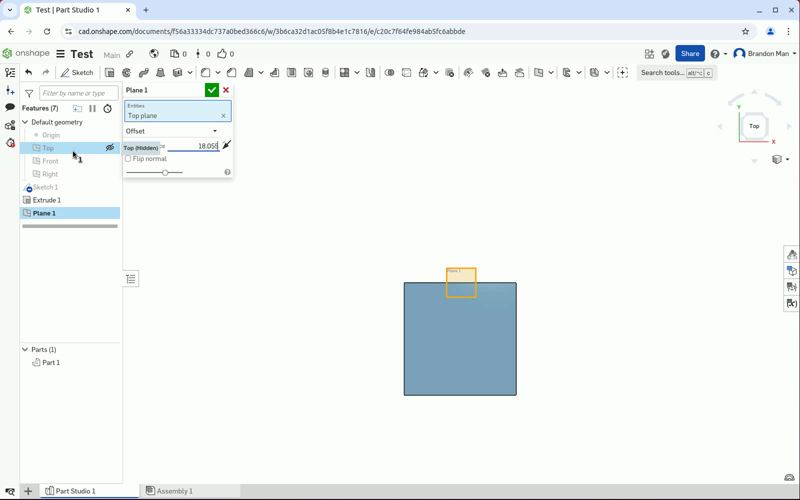
key(enter, 2)
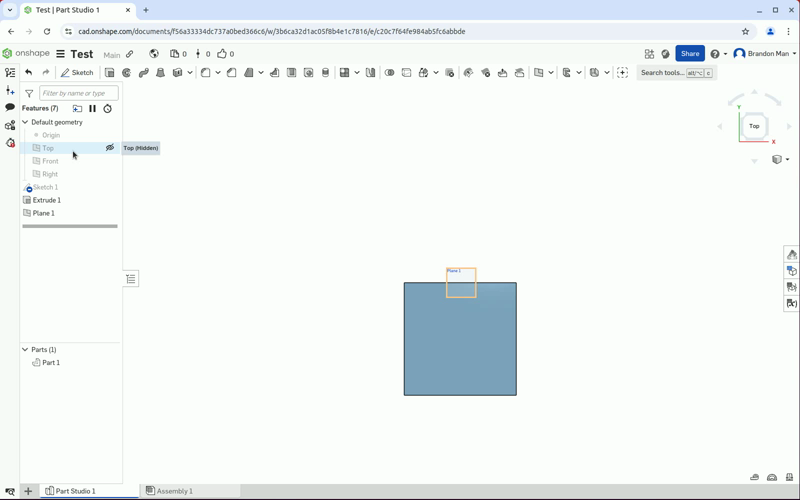
key(shift+s)
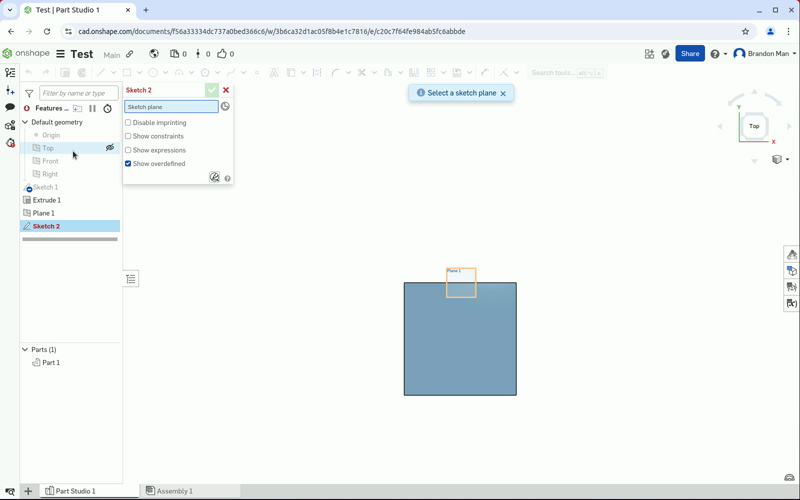
mouse_move(73, 215)
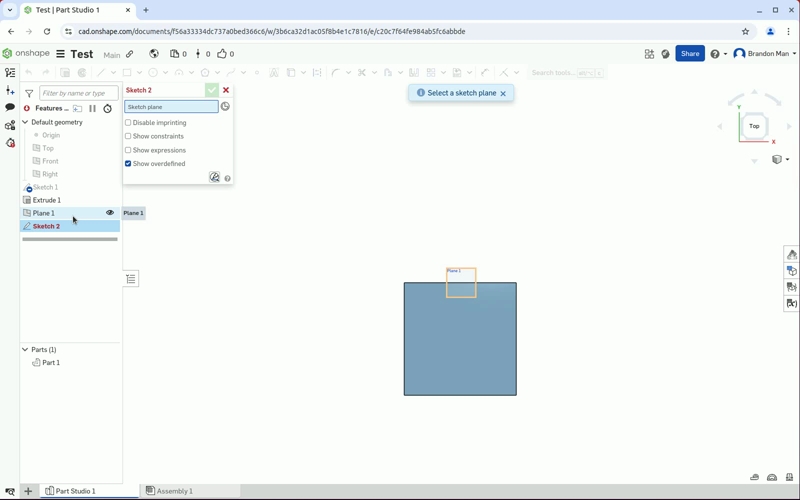
click(73, 215)
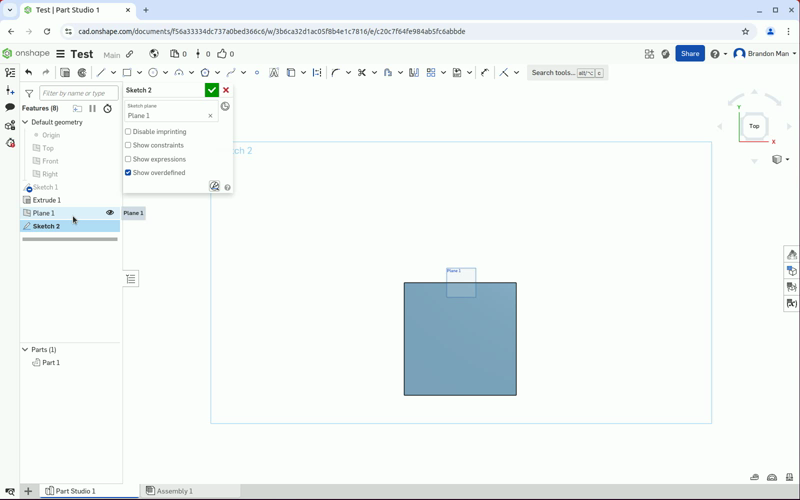
mouse_move(73, 352)
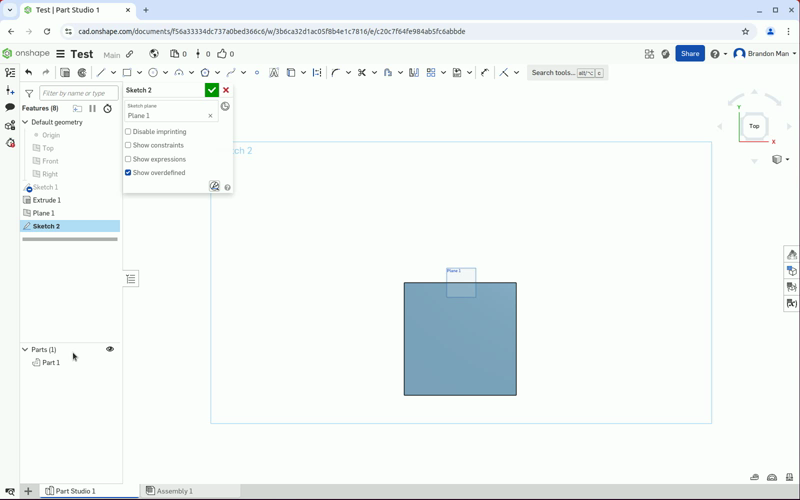
key(y)
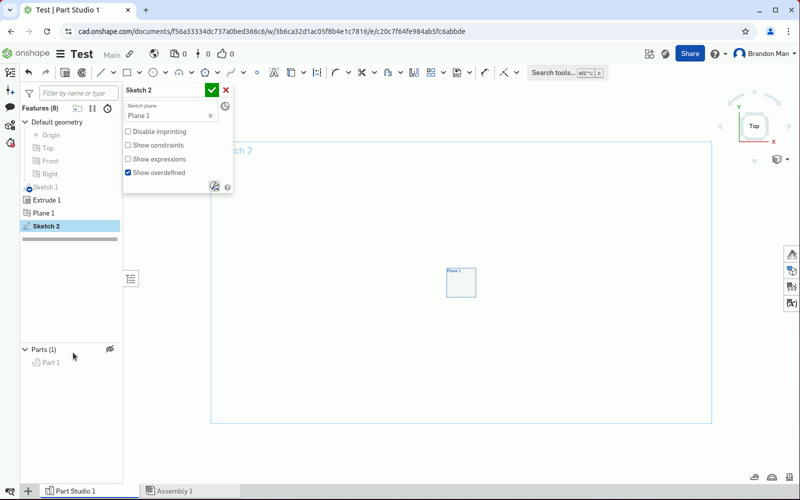
key(l)
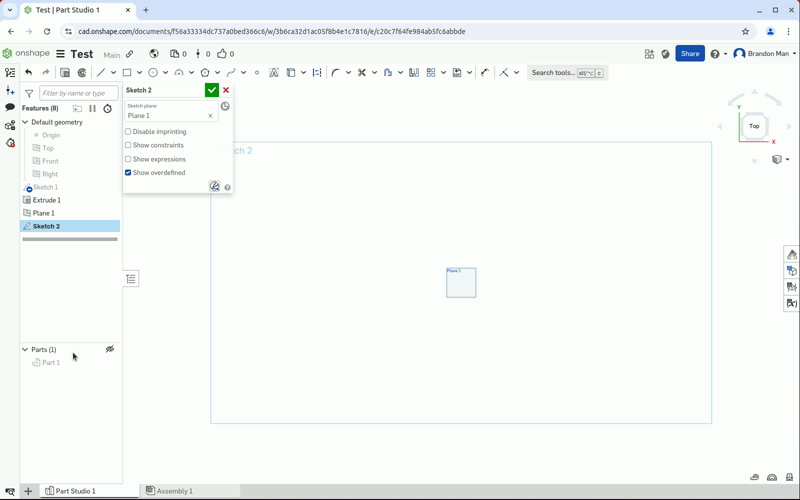
key_down(shift)
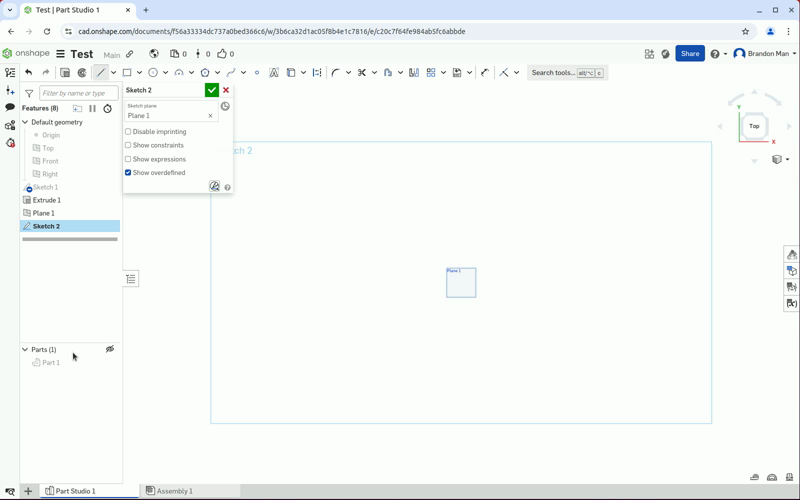
mouse_move(410, 335)
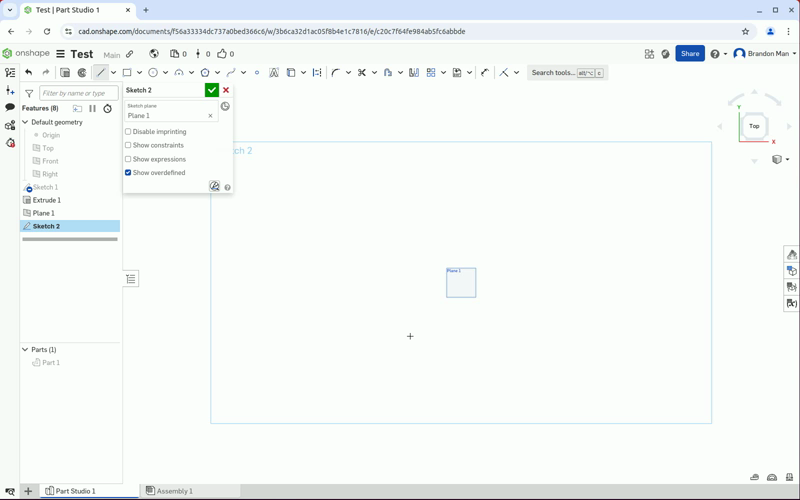
click(410, 335)
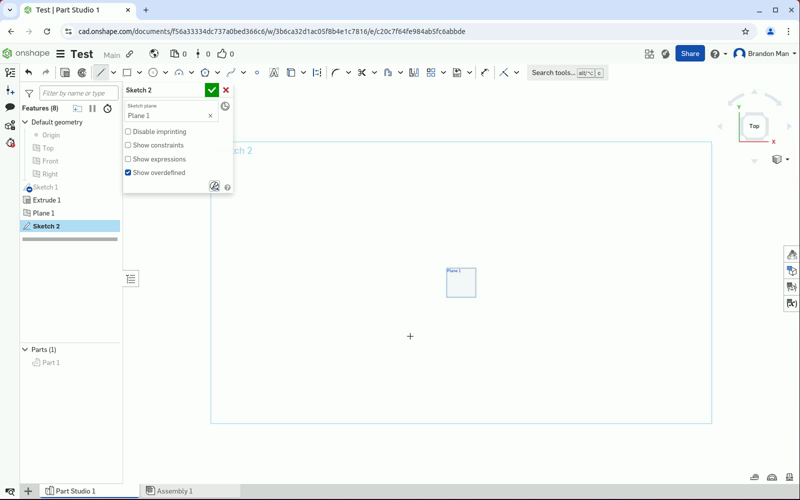
key_up(shift)
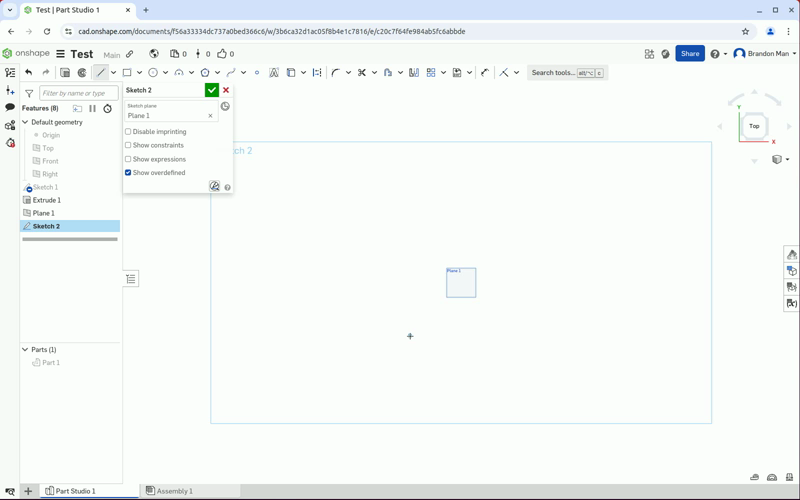
key_down(shift)
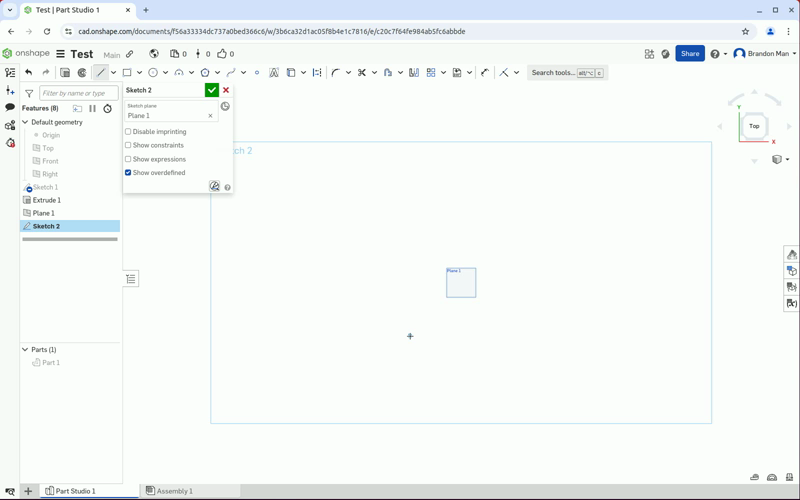
mouse_move(440, 335)
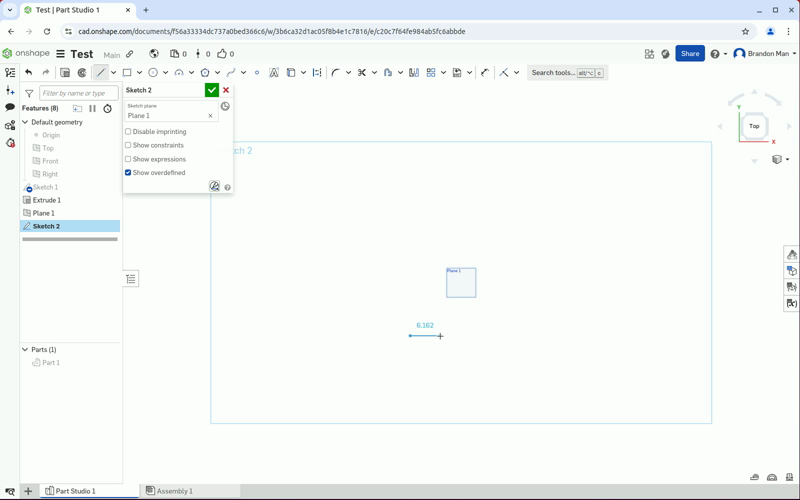
mouse_move(457, 335)
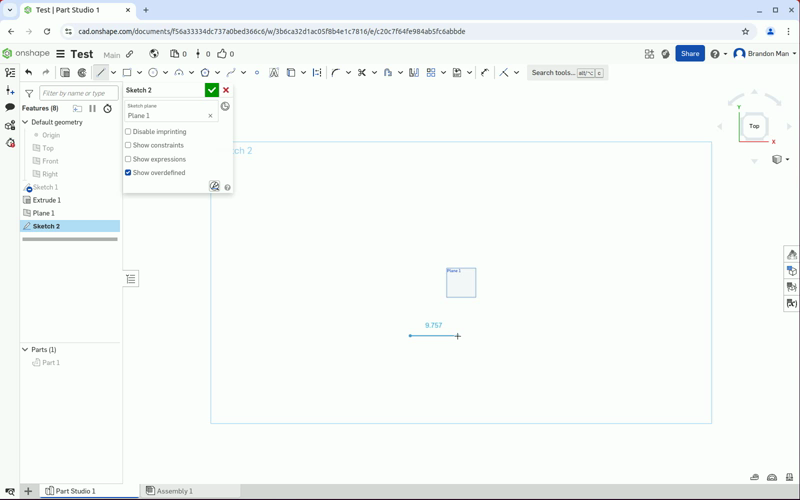
click(457, 335)
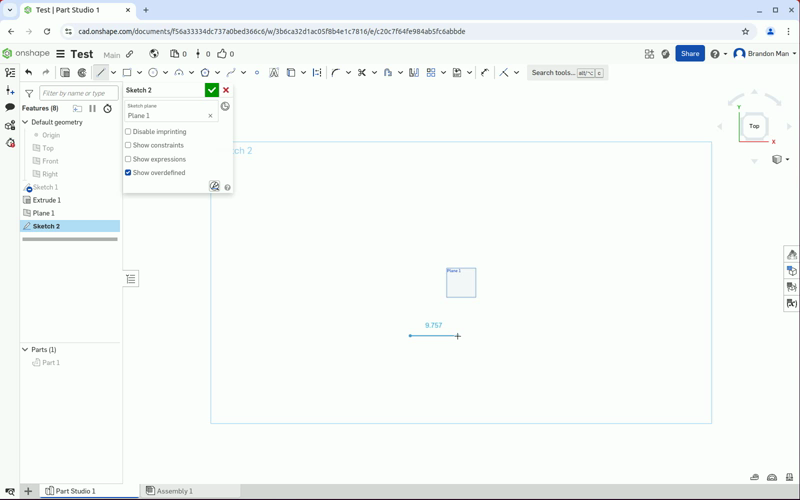
key_up(shift)
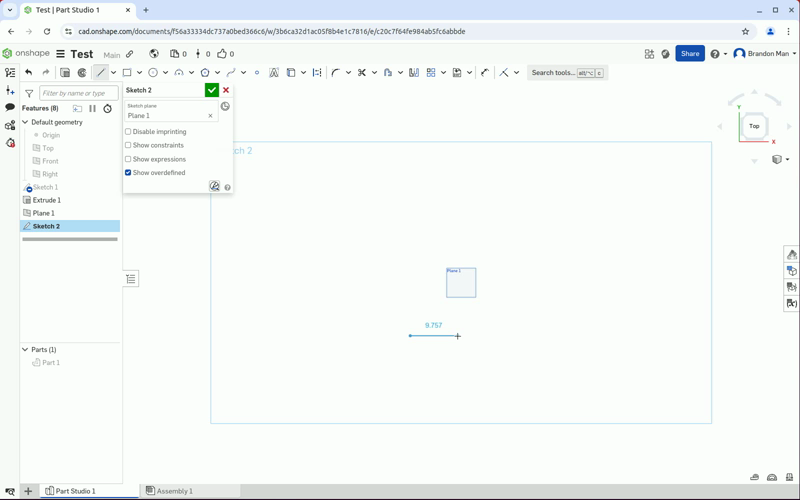
key_down(shift)
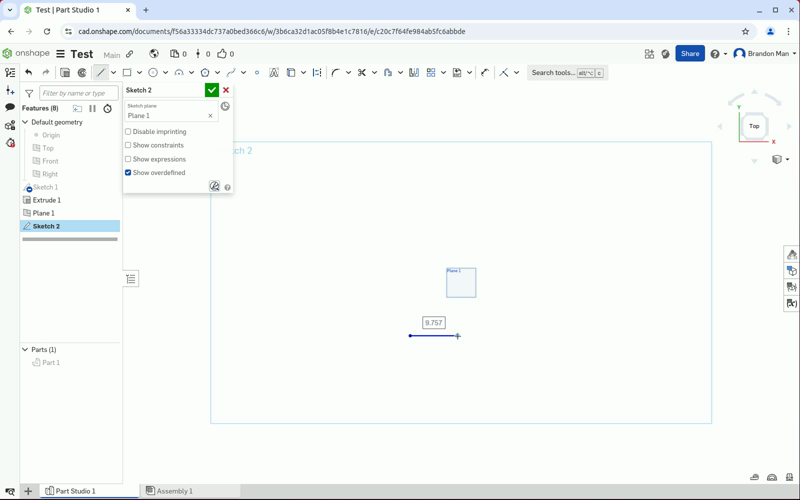
mouse_move(487, 335)
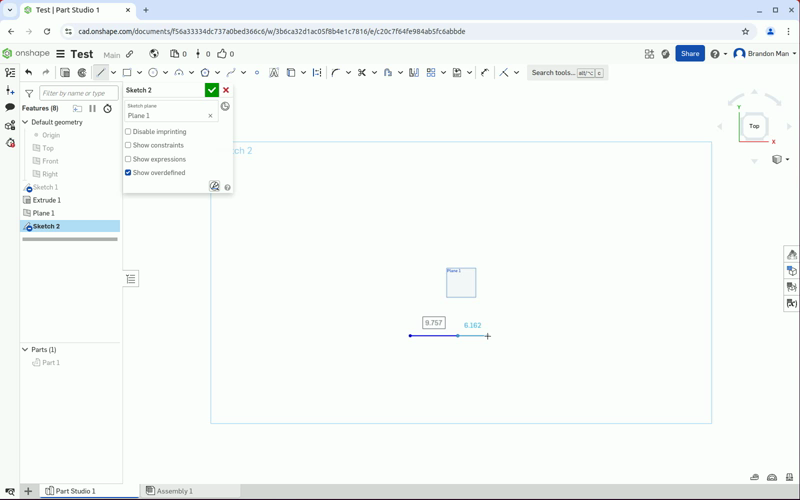
mouse_move(457, 288)
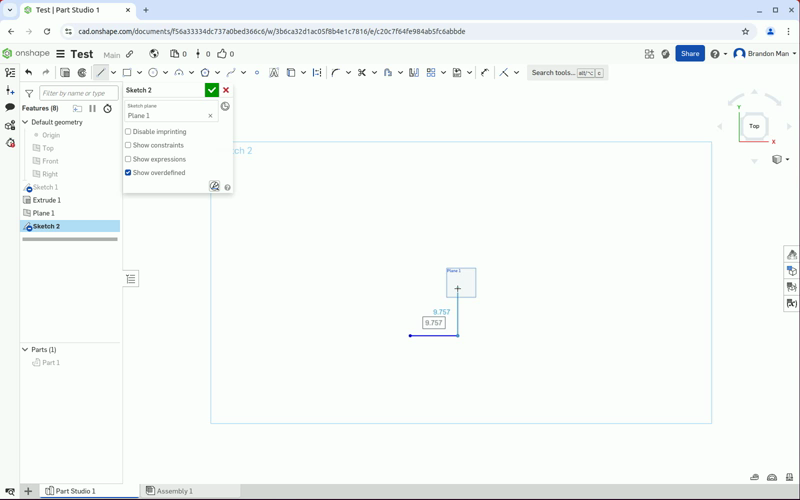
click(457, 288)
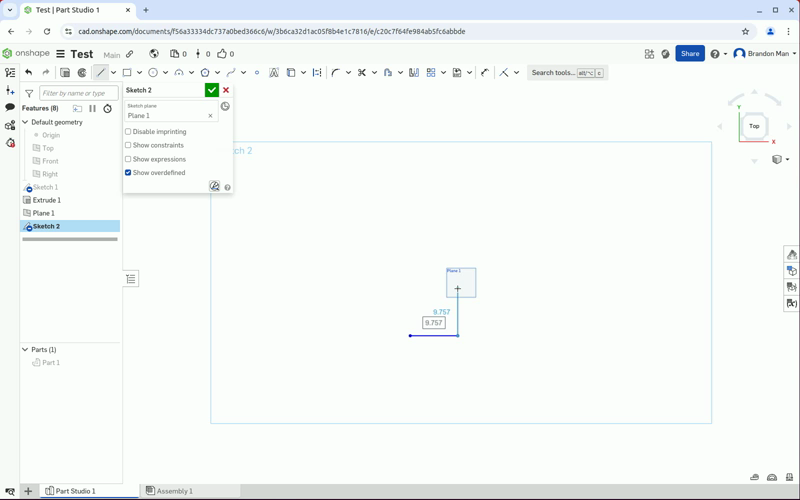
key_up(shift)
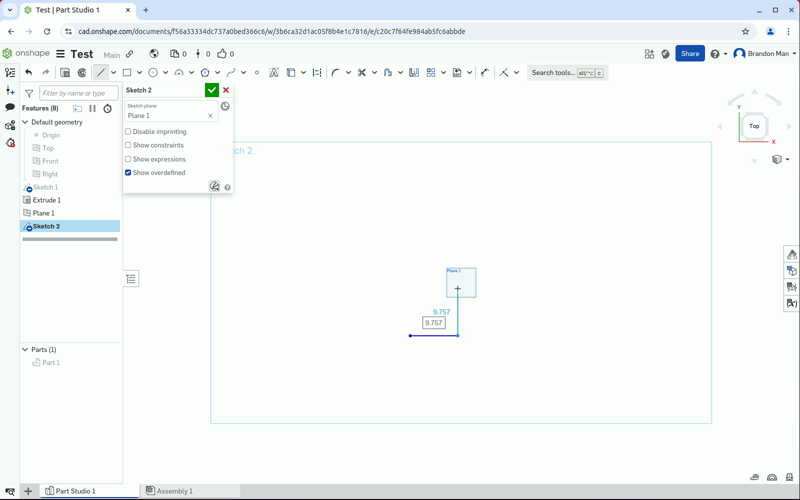
key_down(shift)
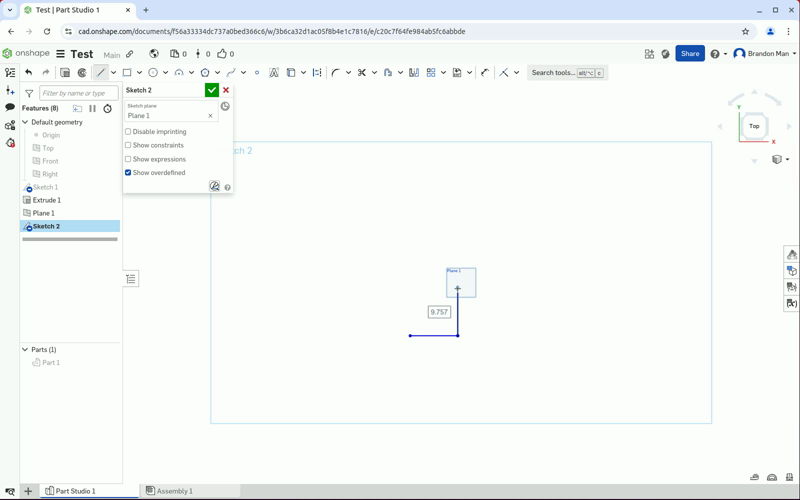
mouse_move(487, 288)
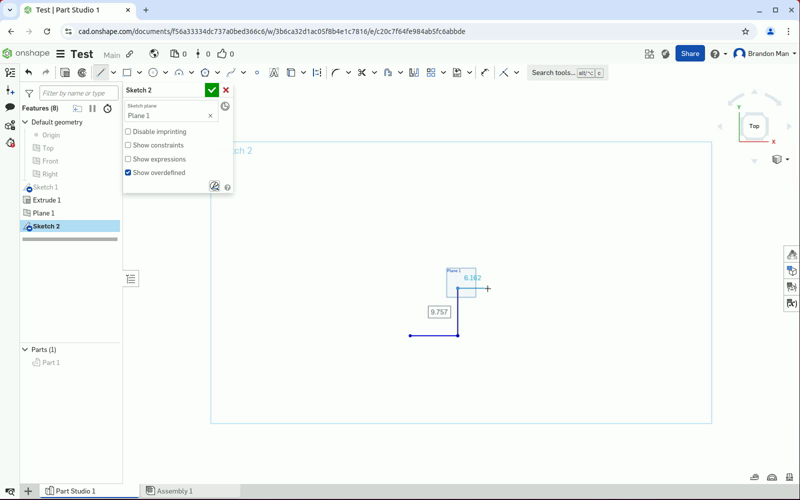
mouse_move(410, 288)
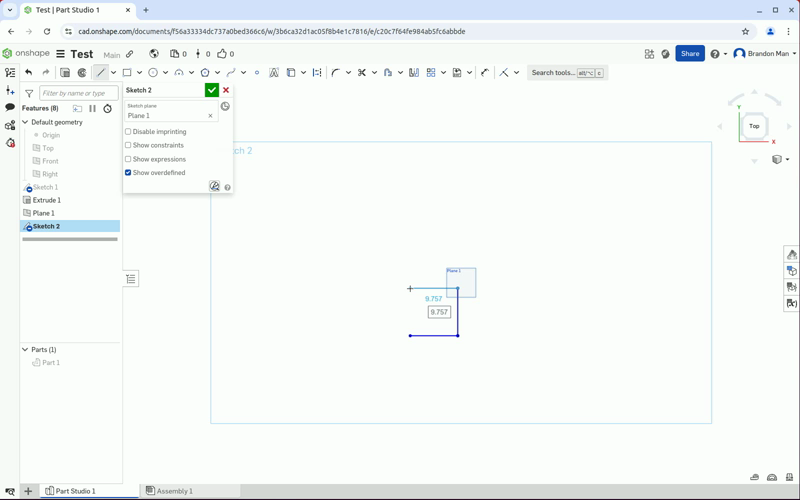
click(410, 288)
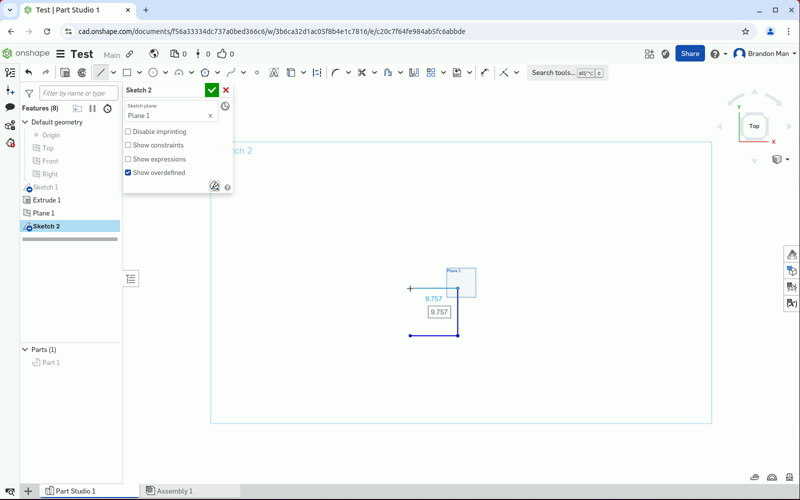
key_up(shift)
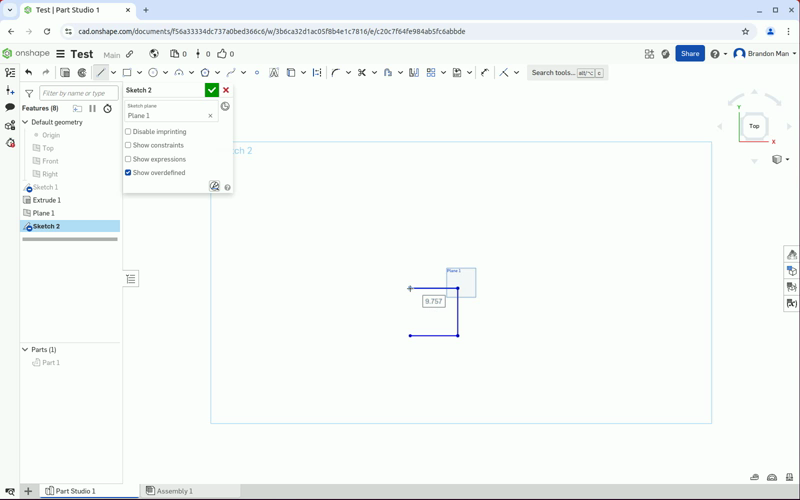
mouse_move(440, 288)
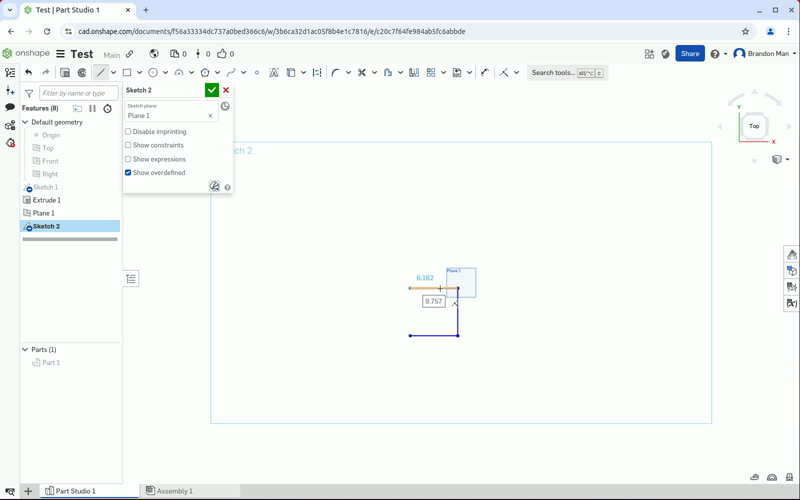
key_down(shift)
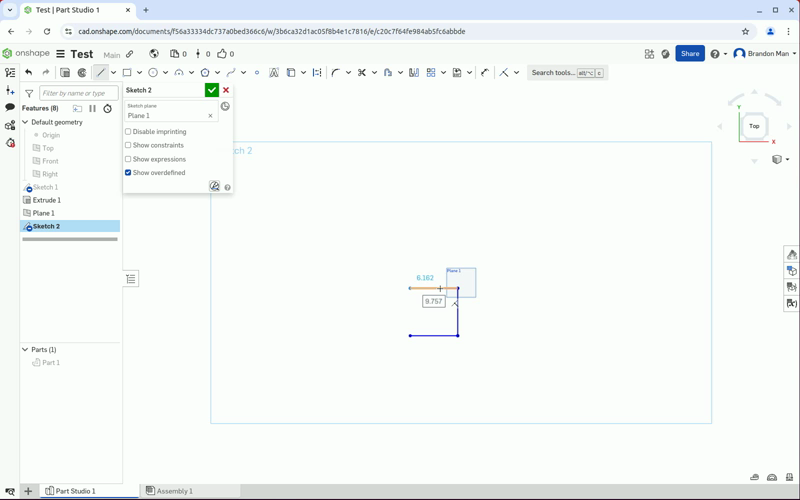
mouse_move(410, 335)
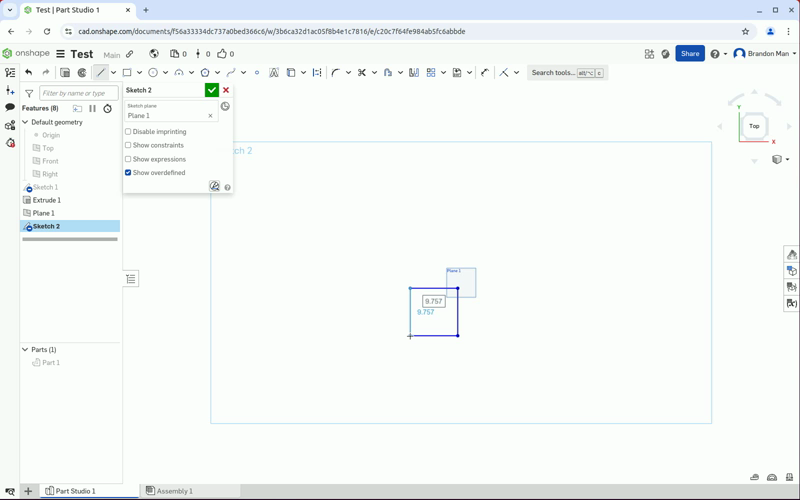
key_up(shift)
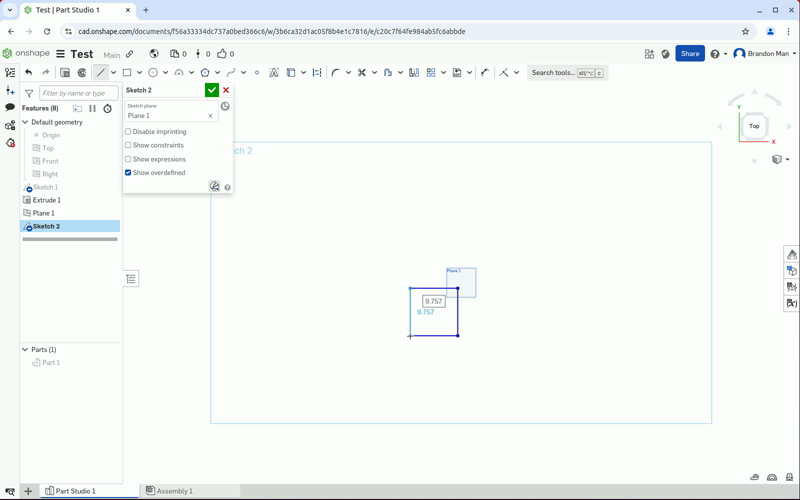
click(410, 335)
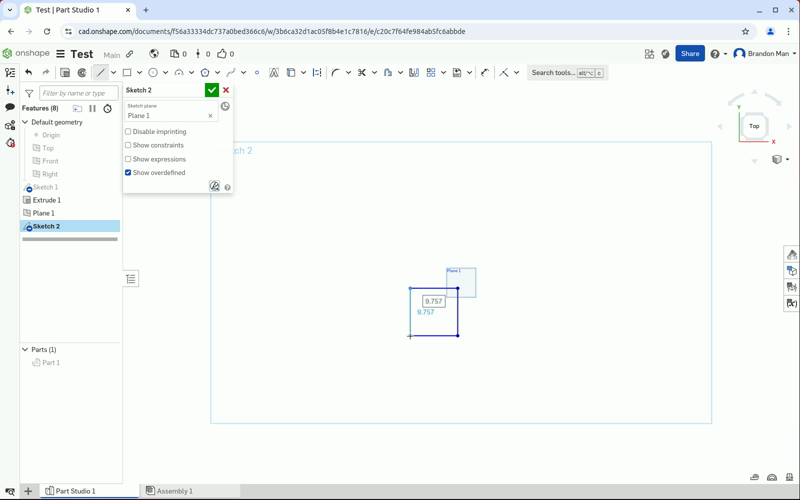
key(esc)
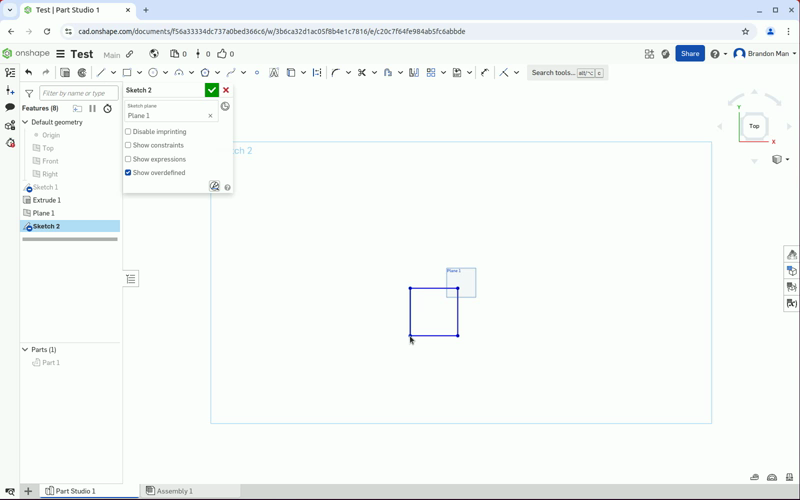
mouse_move(446, 300)
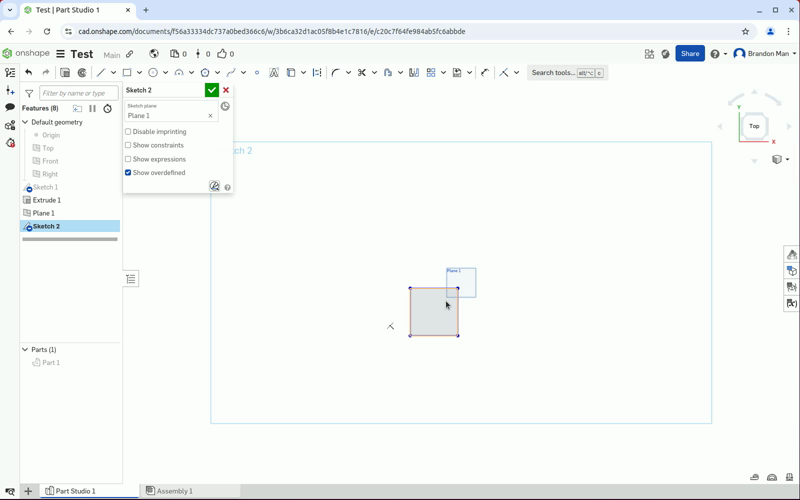
click(446, 300)
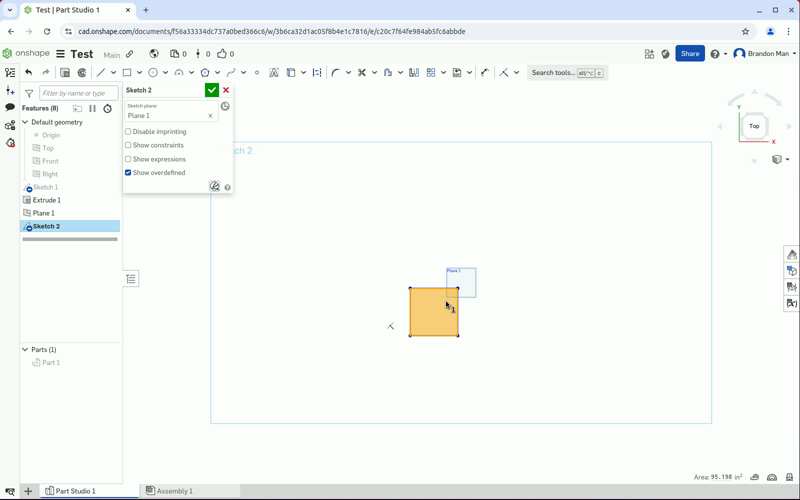
mouse_move(73, 352)
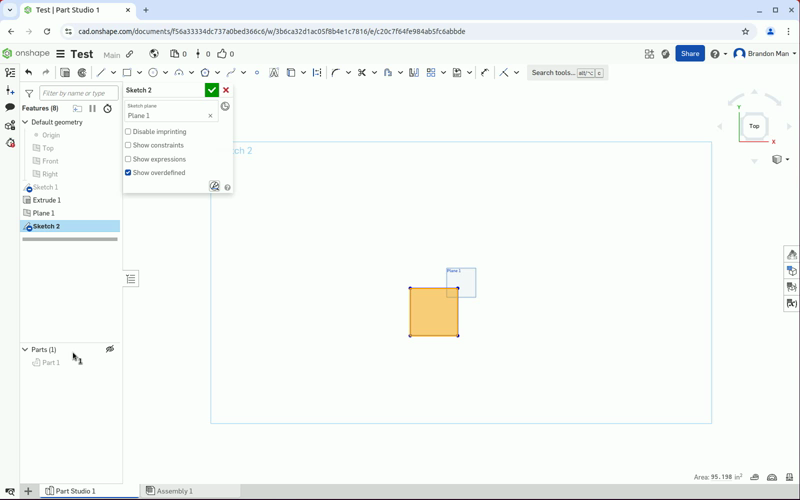
key(shift+y)
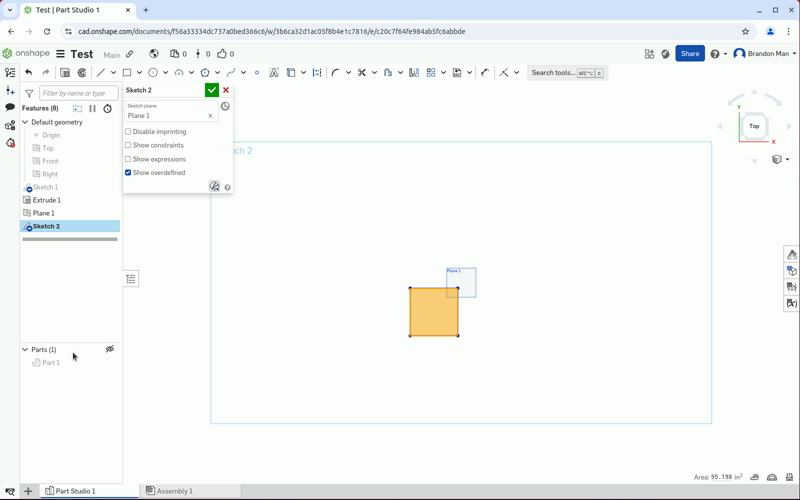
key(shift+e)
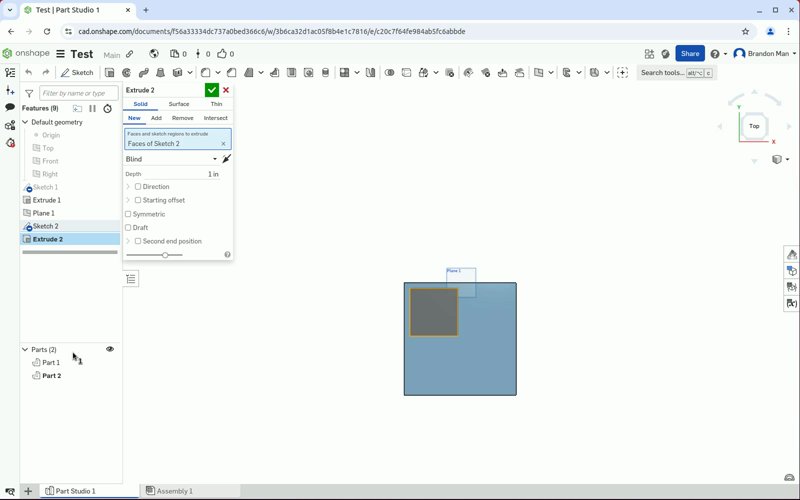
mouse_move(143, 106)
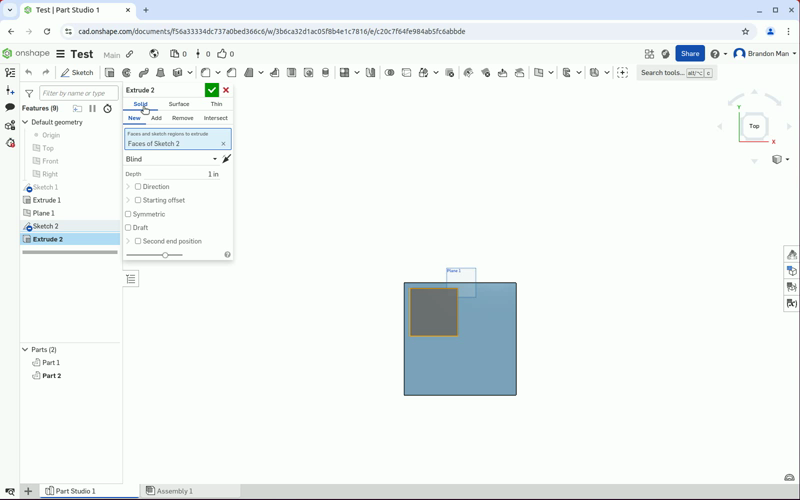
click(143, 106)
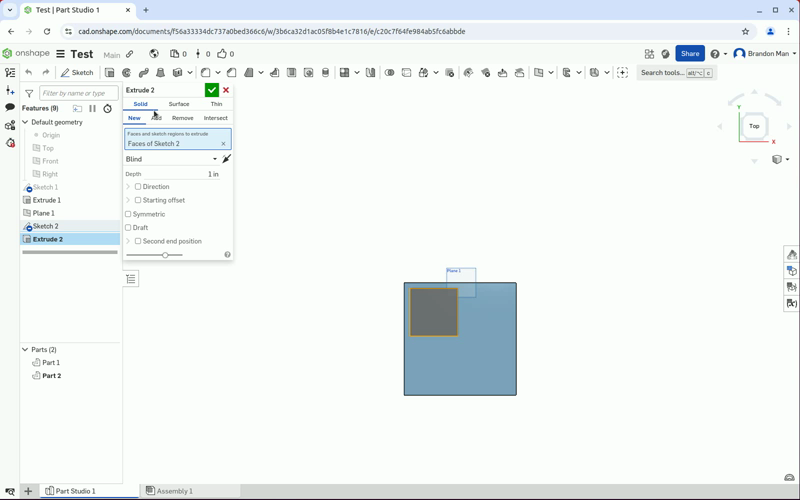
mouse_move(186, 120)
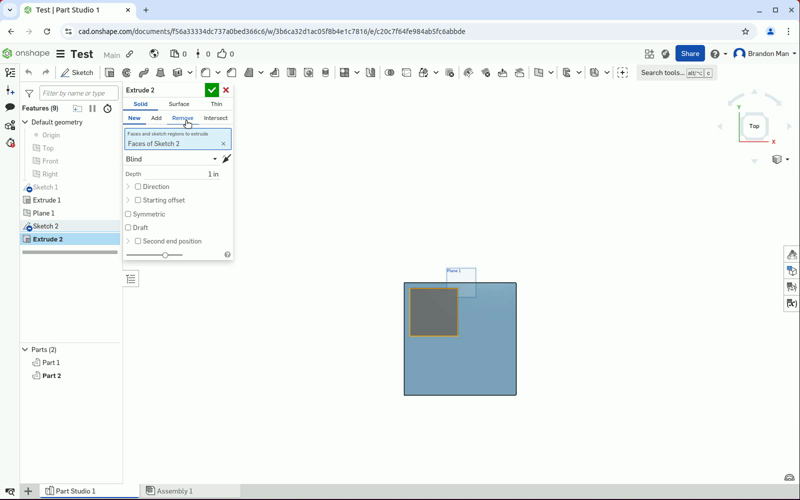
click(186, 120)
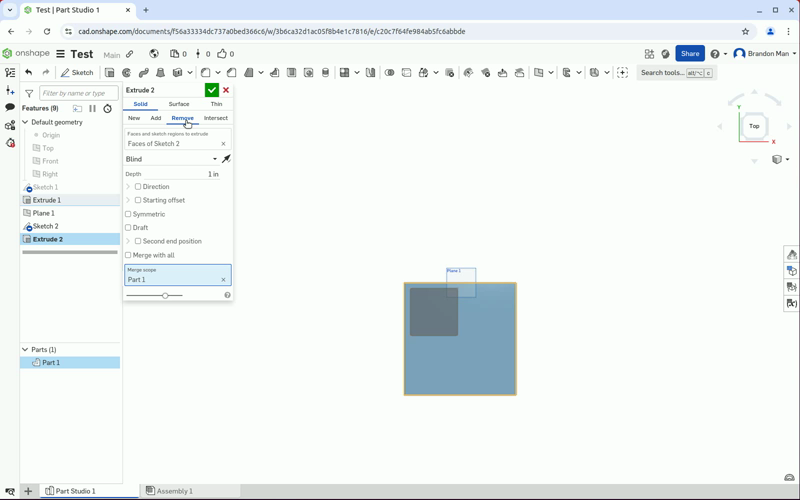
key(tab, 4)
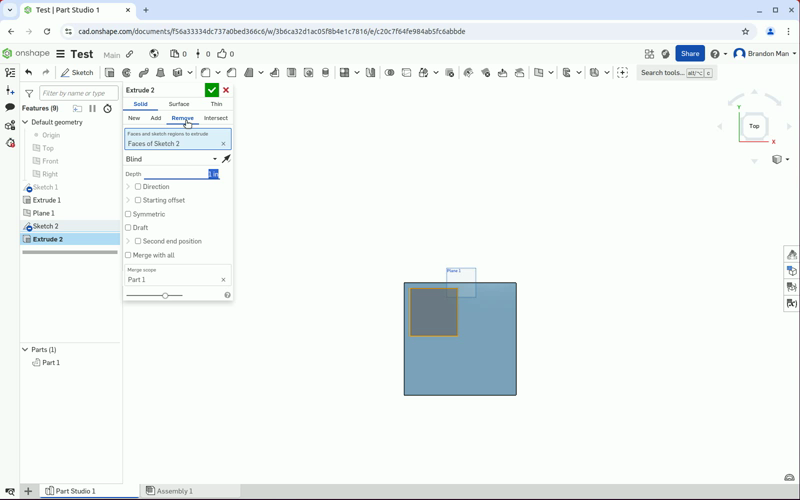
text(30.811)
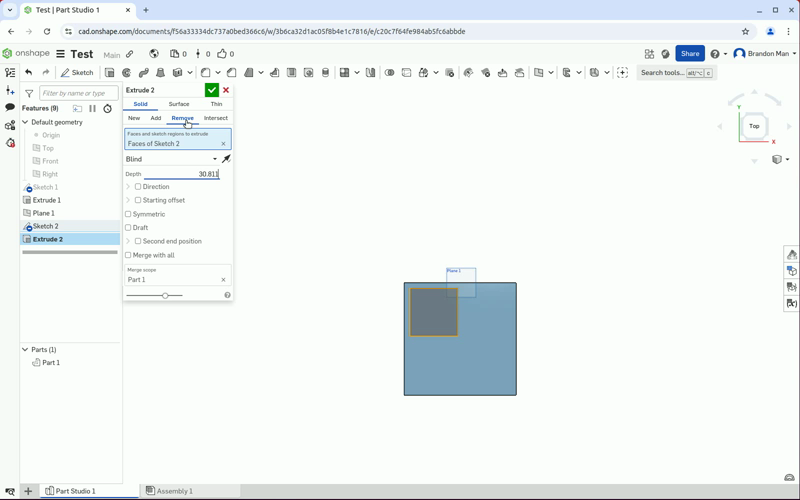
key(tab, 6)
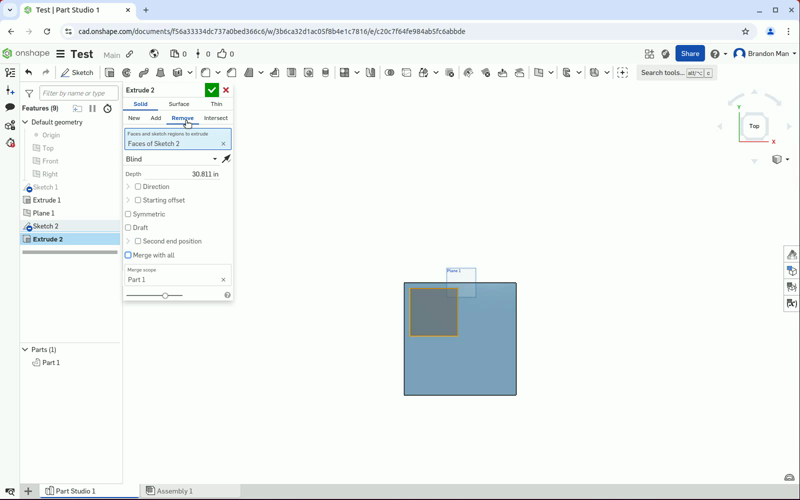
key(space)
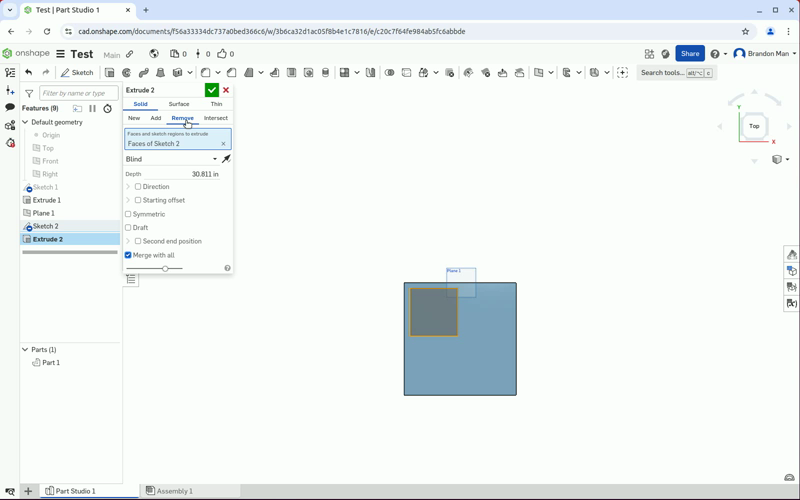
key(enter)
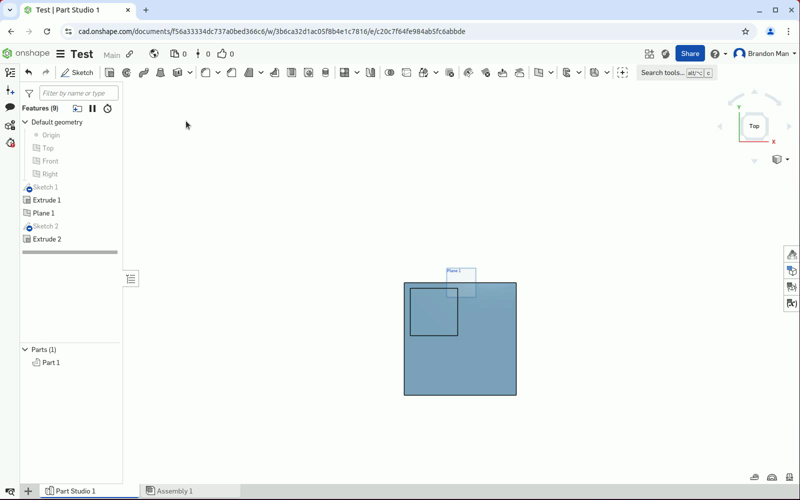
key(shift+h)
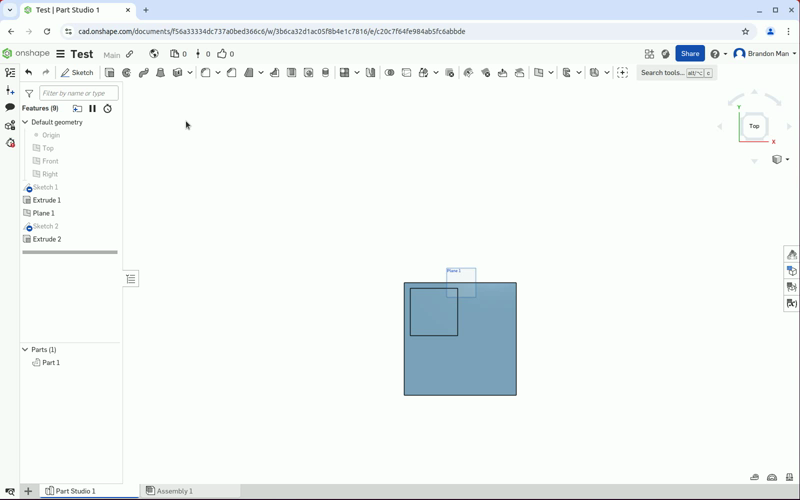
key(shift+h)
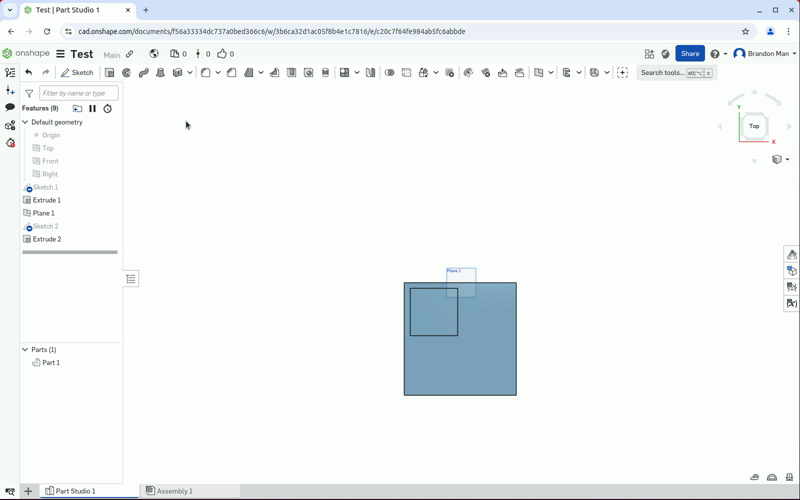
mouse_move(73, 189)
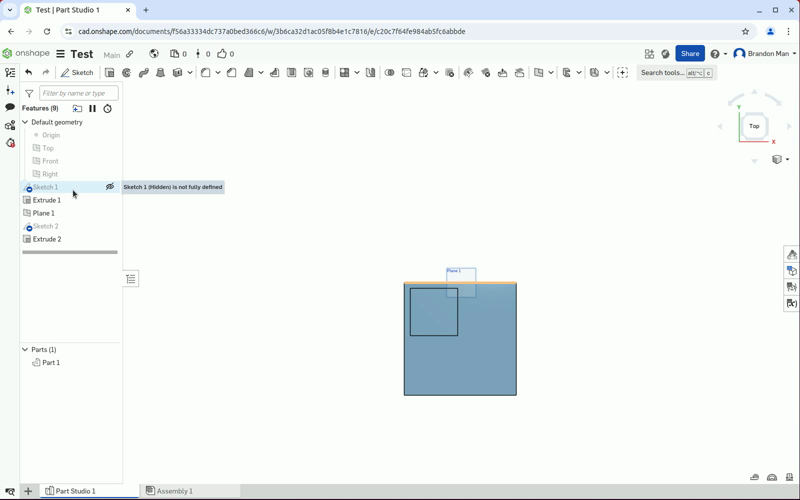
click(73, 189)
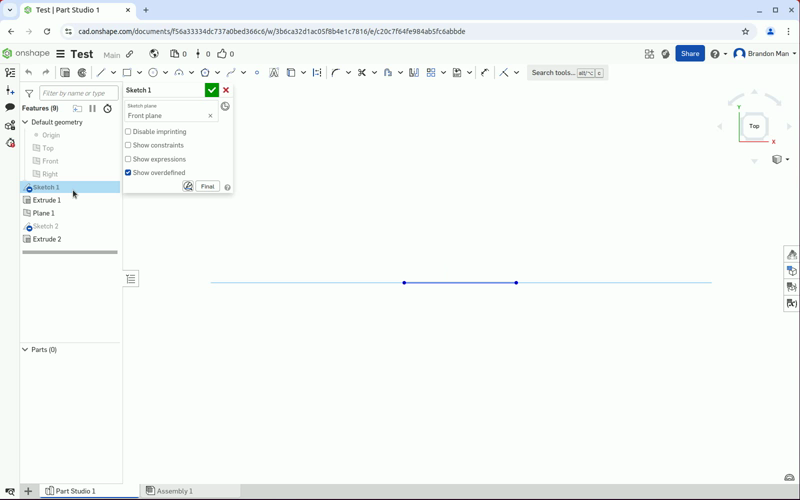
mouse_move(229, 92)
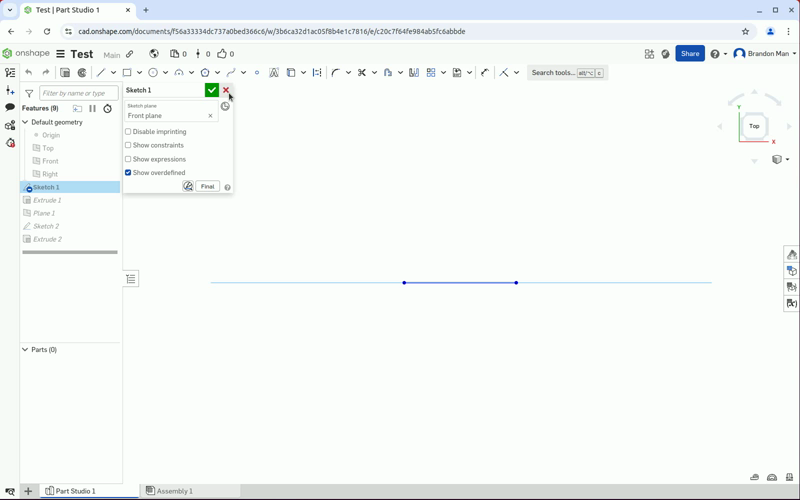
click(229, 92)
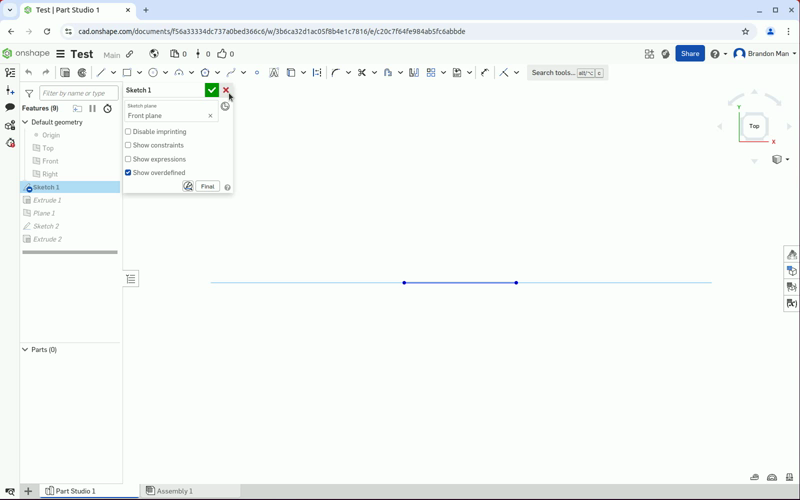
key(shift+s)
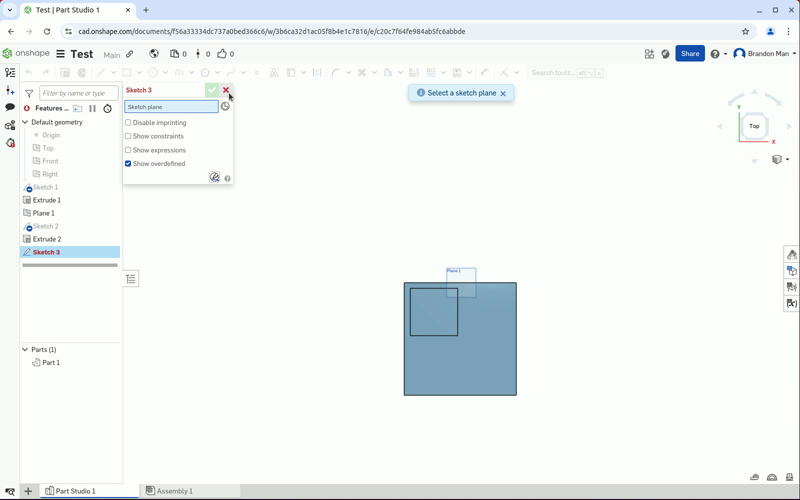
mouse_move(73, 215)
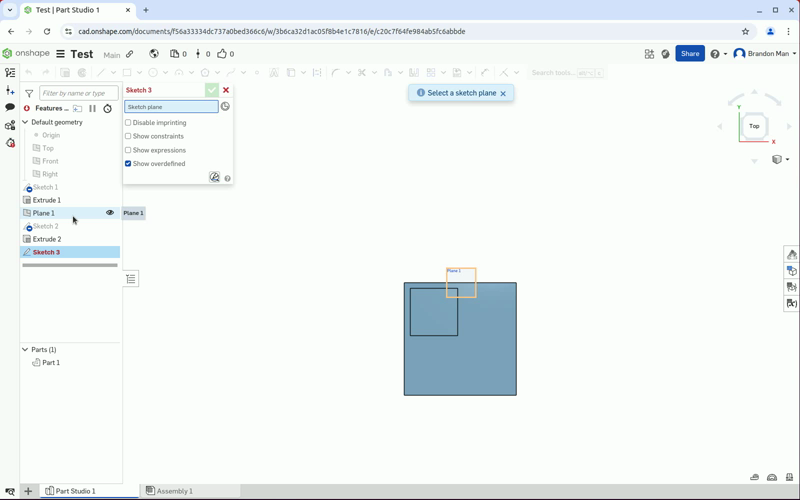
click(73, 215)
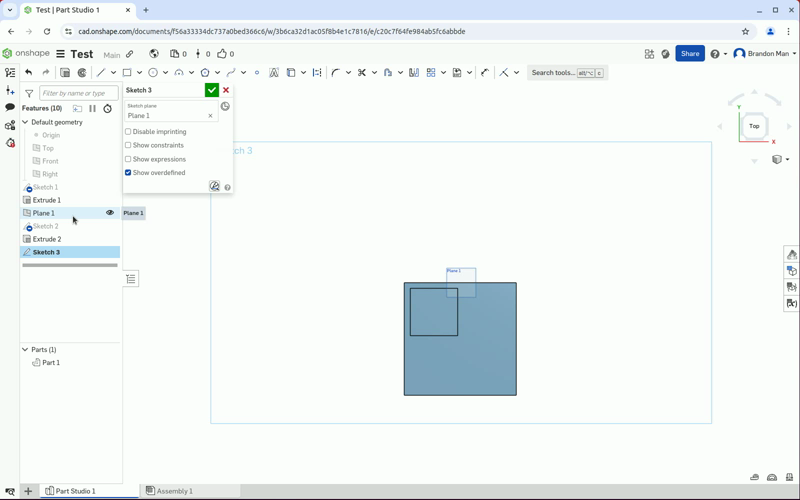
mouse_move(73, 352)
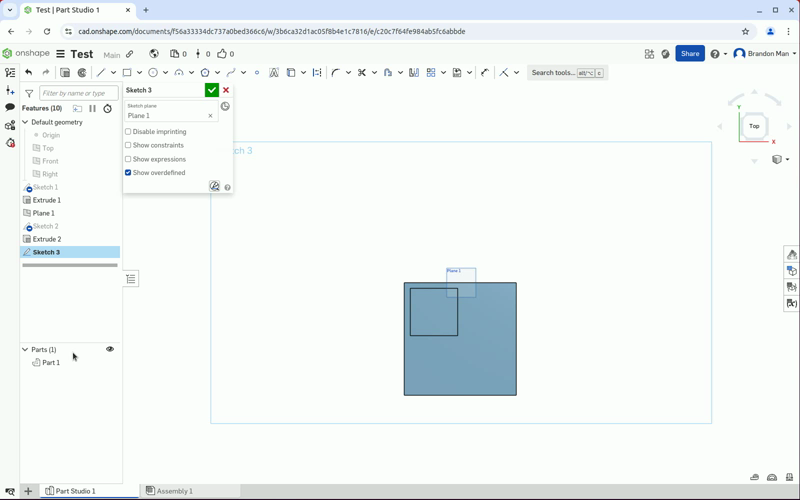
key(y)
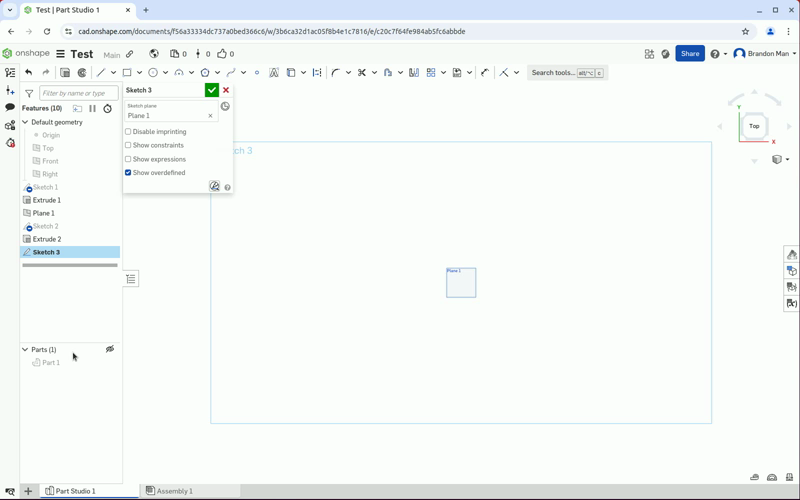
key(l)
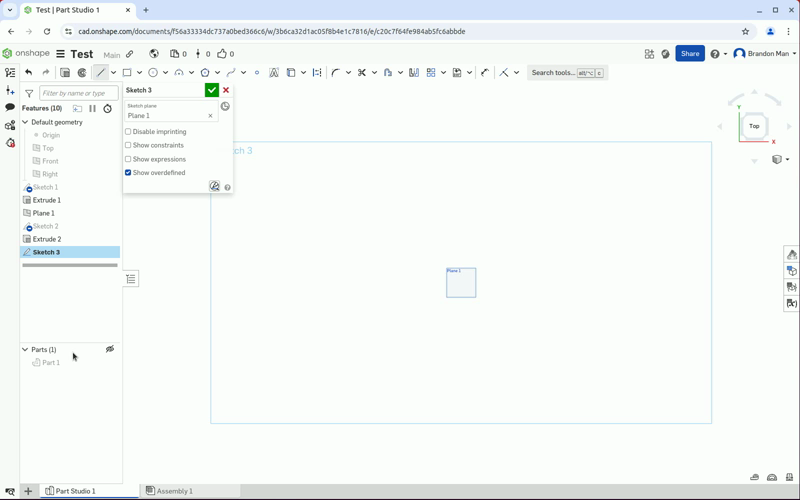
key_down(shift)
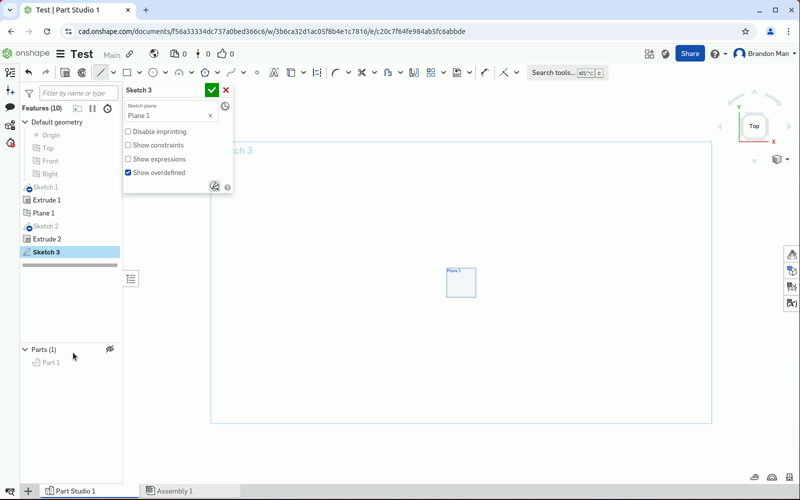
mouse_move(464, 335)
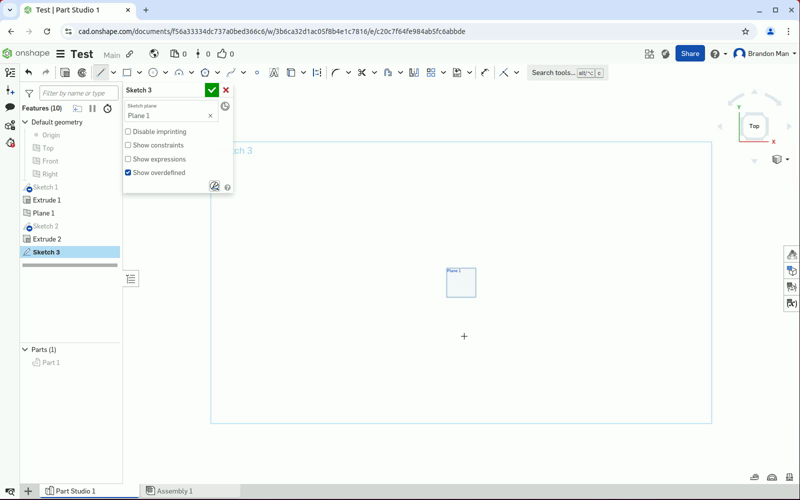
click(464, 335)
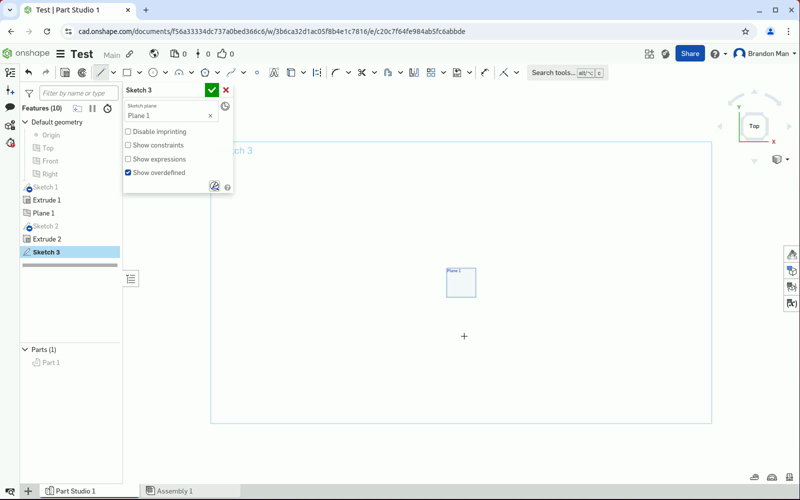
key_up(shift)
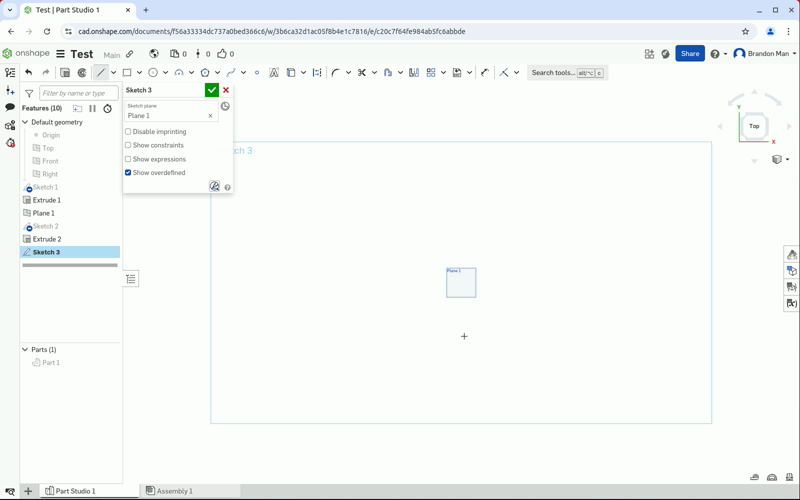
key_down(shift)
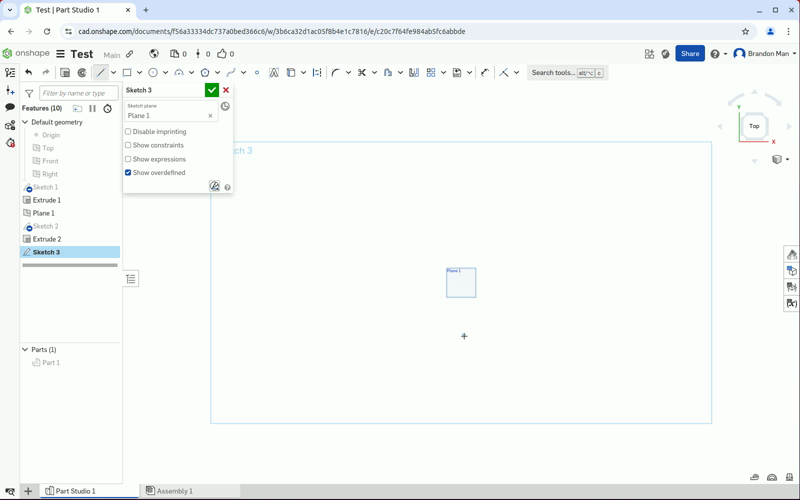
mouse_move(494, 335)
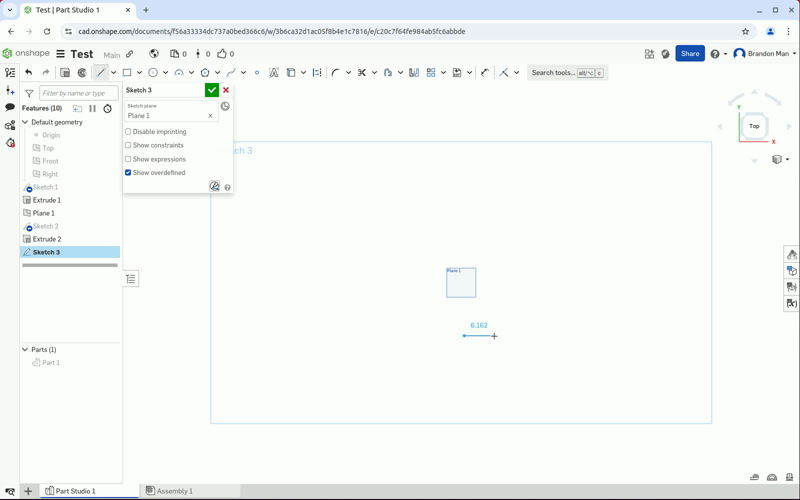
mouse_move(511, 335)
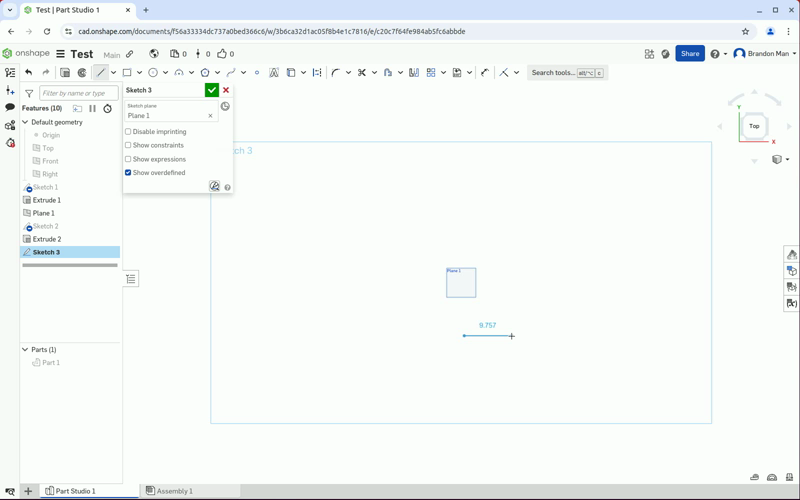
click(511, 335)
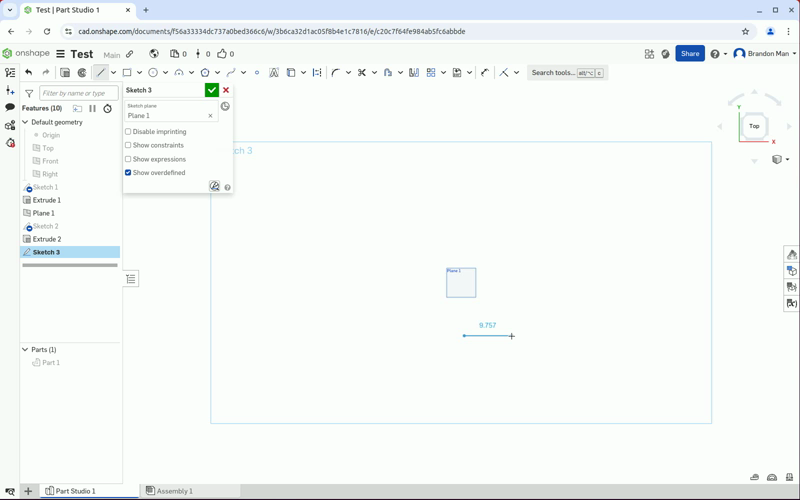
key_up(shift)
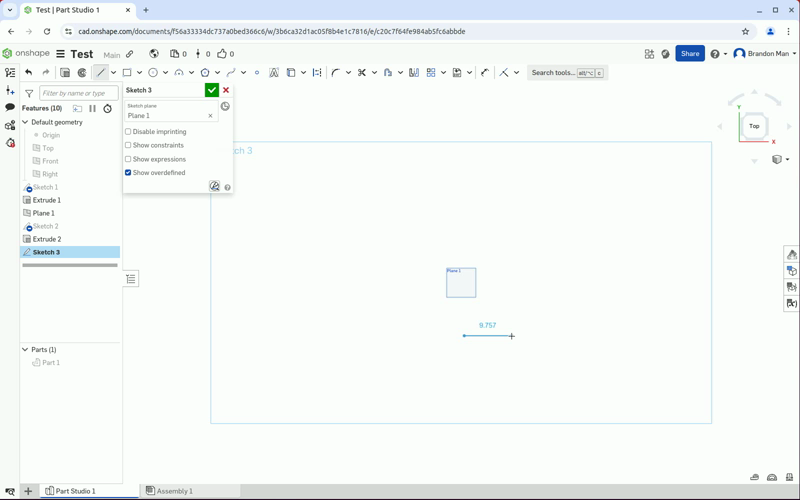
key_down(shift)
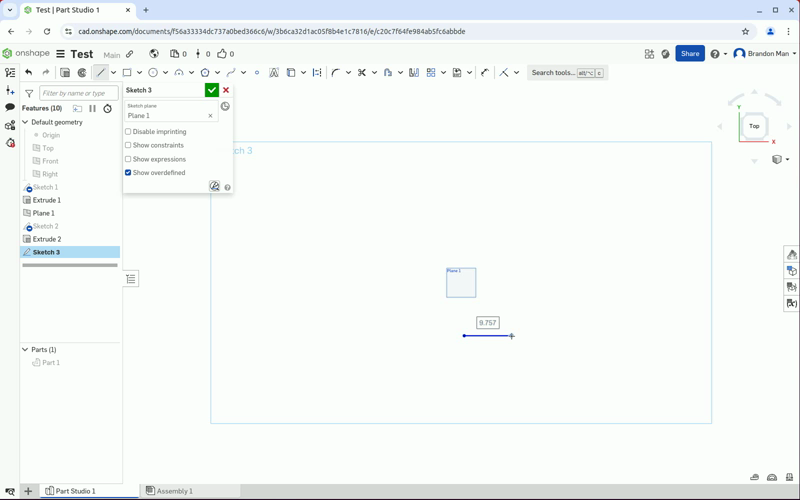
mouse_move(541, 335)
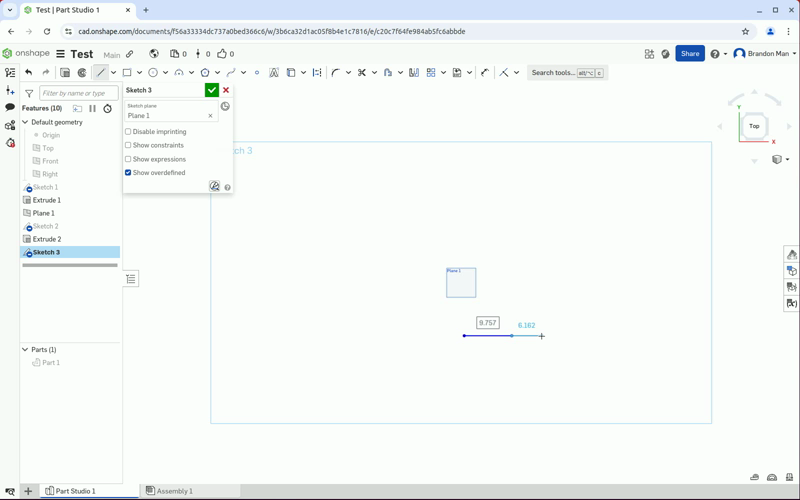
mouse_move(511, 288)
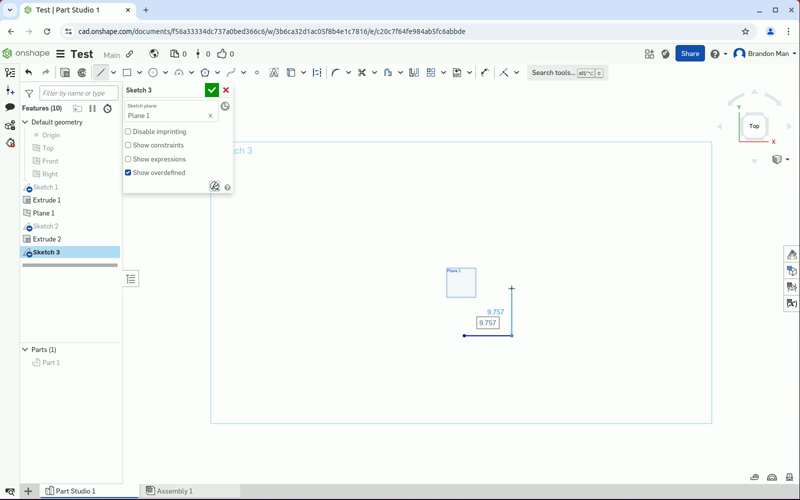
click(511, 288)
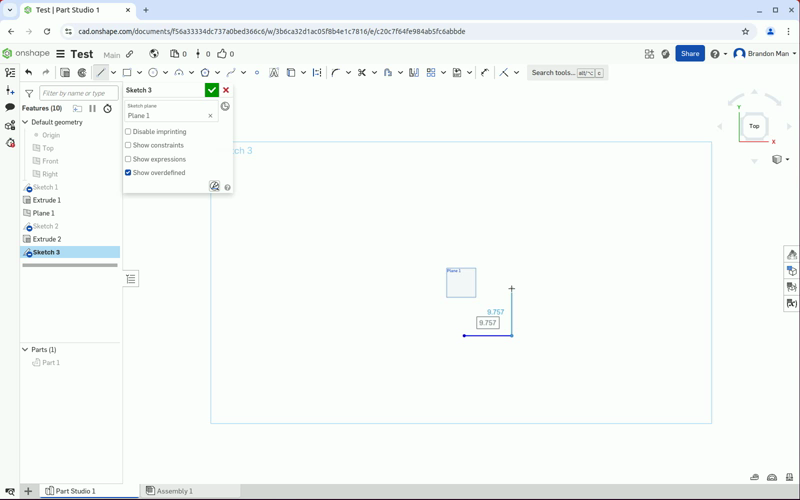
key_up(shift)
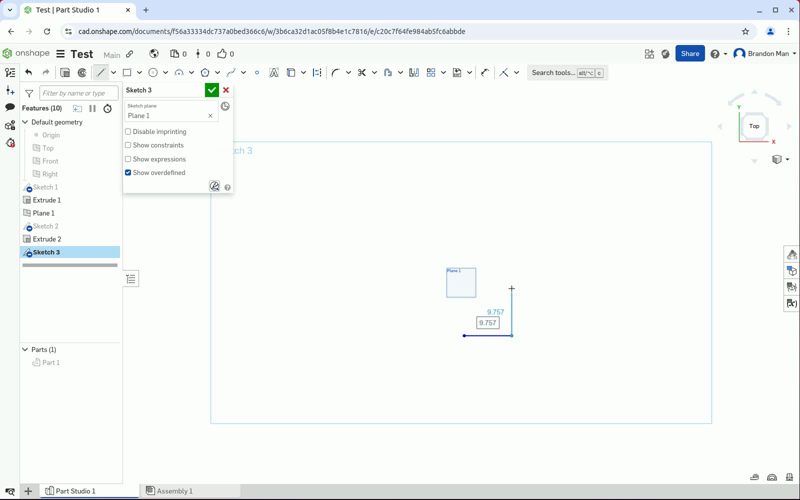
key_down(shift)
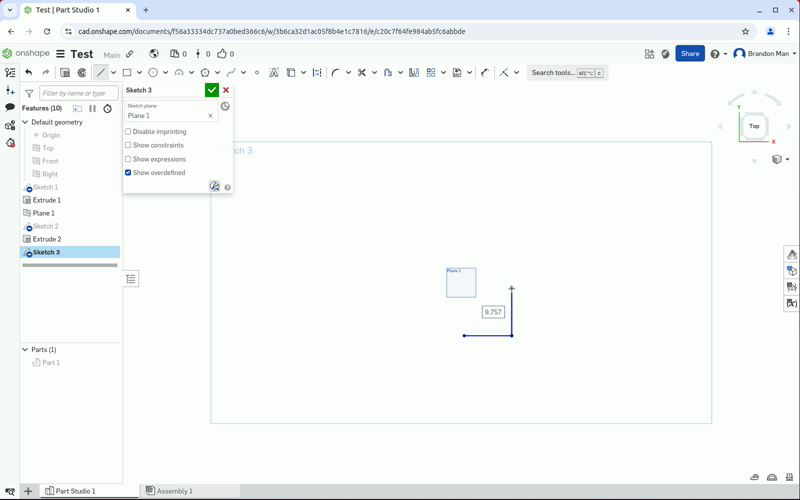
mouse_move(541, 288)
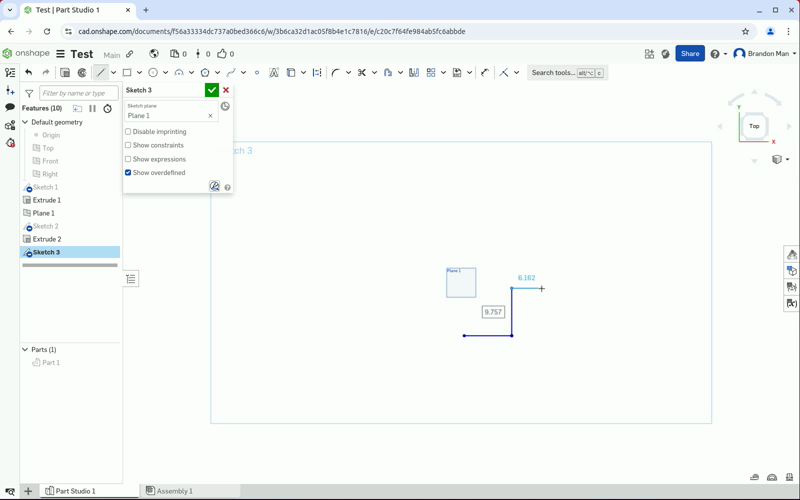
mouse_move(464, 288)
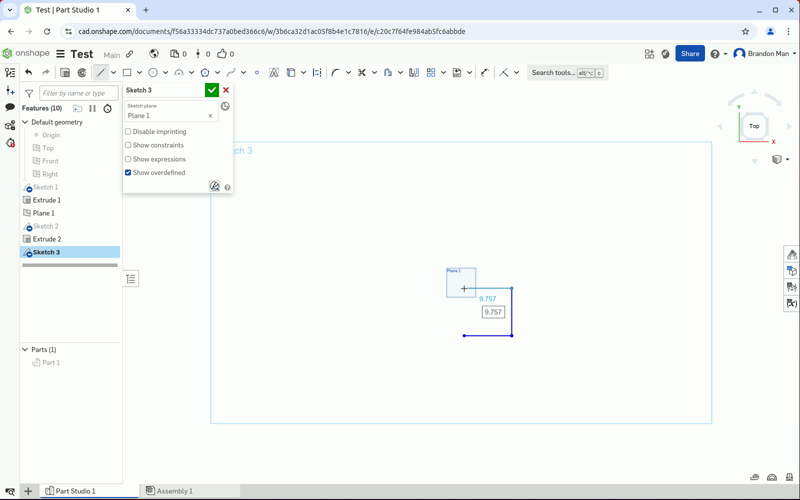
click(464, 288)
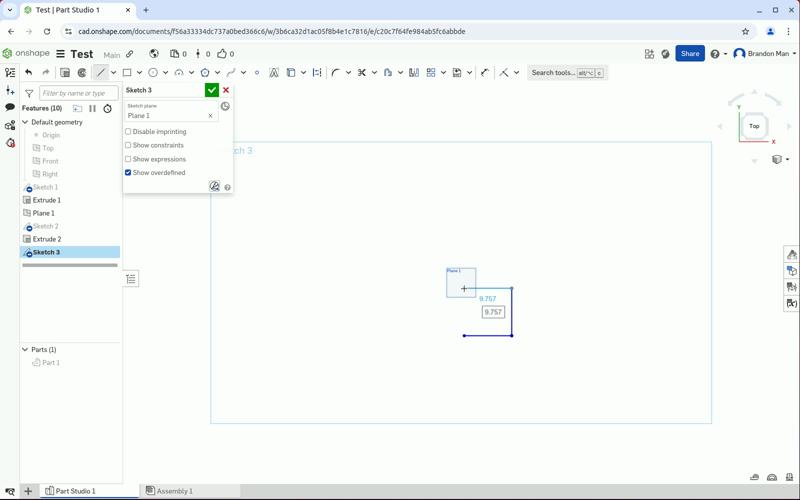
key_up(shift)
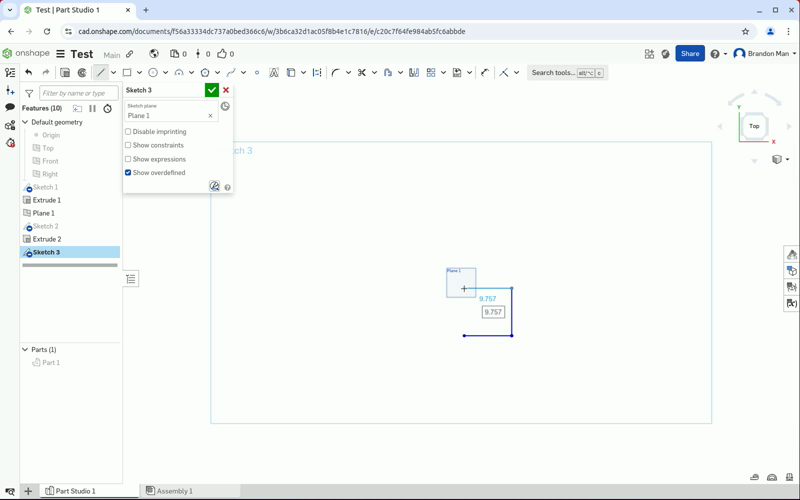
mouse_move(494, 288)
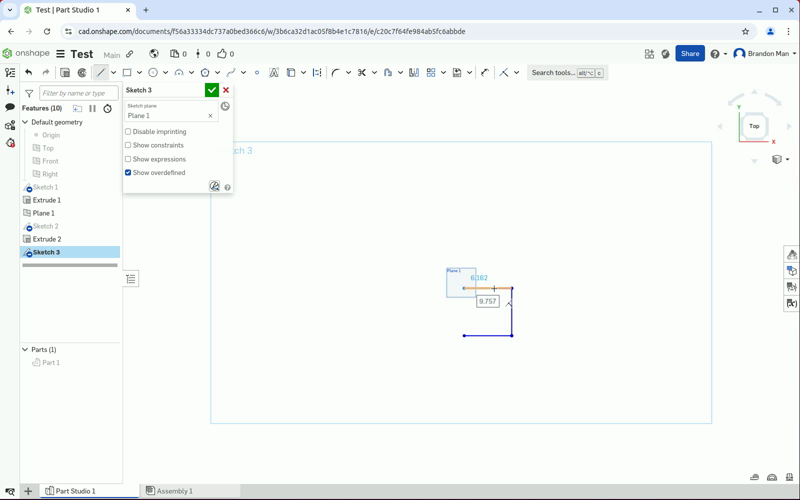
key_down(shift)
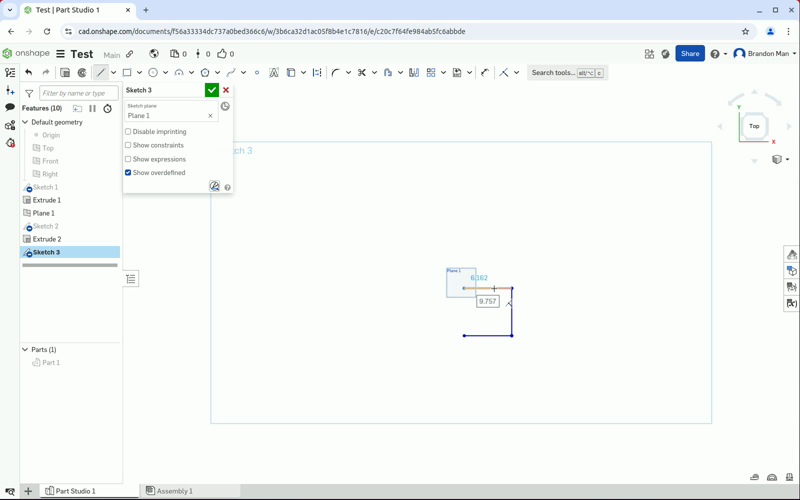
mouse_move(464, 335)
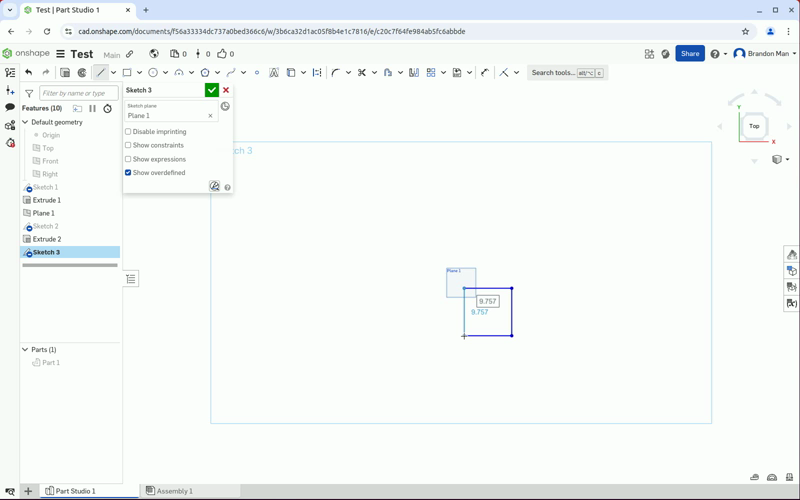
key_up(shift)
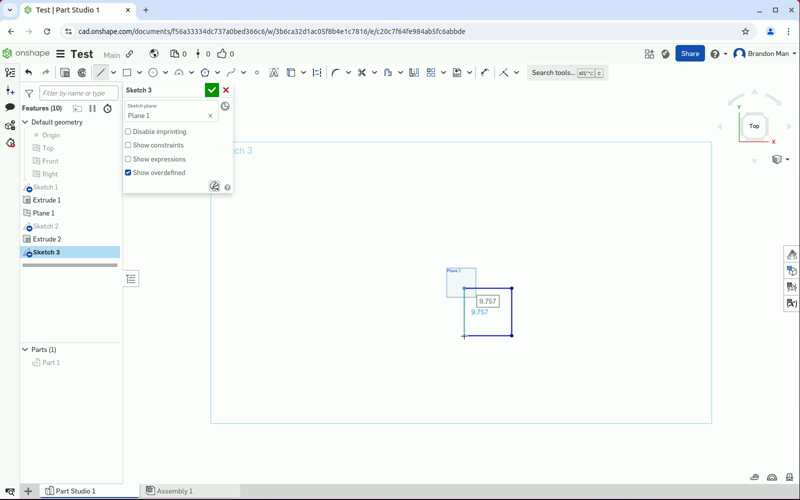
click(464, 335)
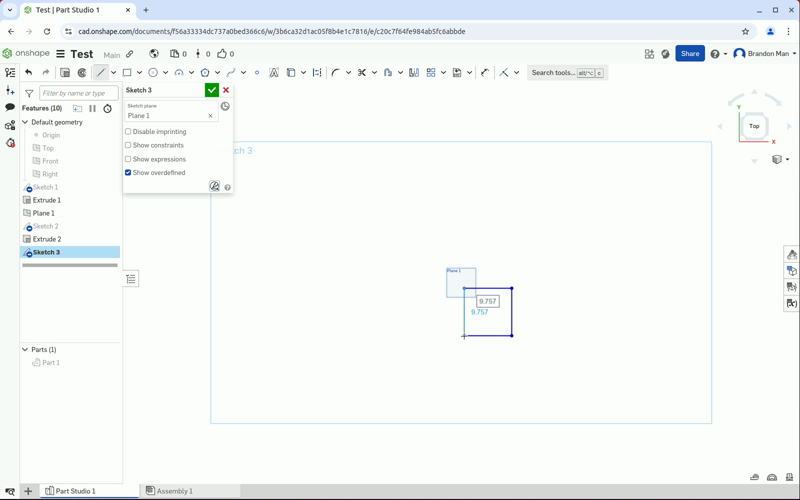
key(esc)
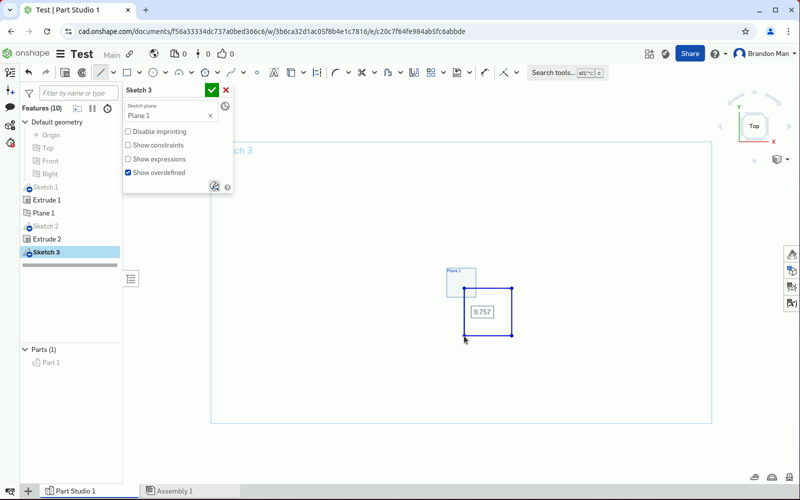
mouse_move(507, 296)
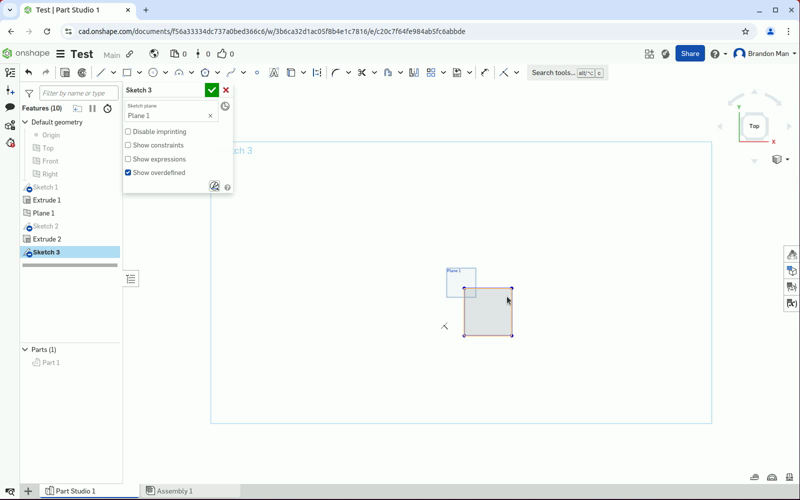
click(507, 296)
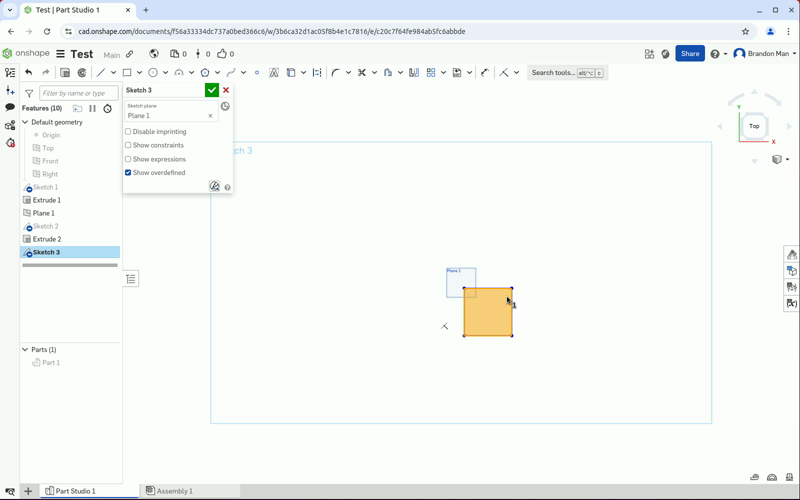
mouse_move(73, 352)
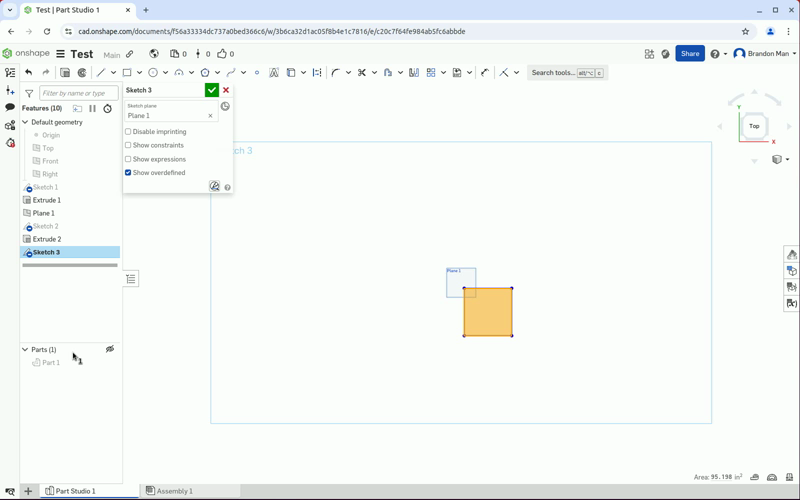
key(shift+y)
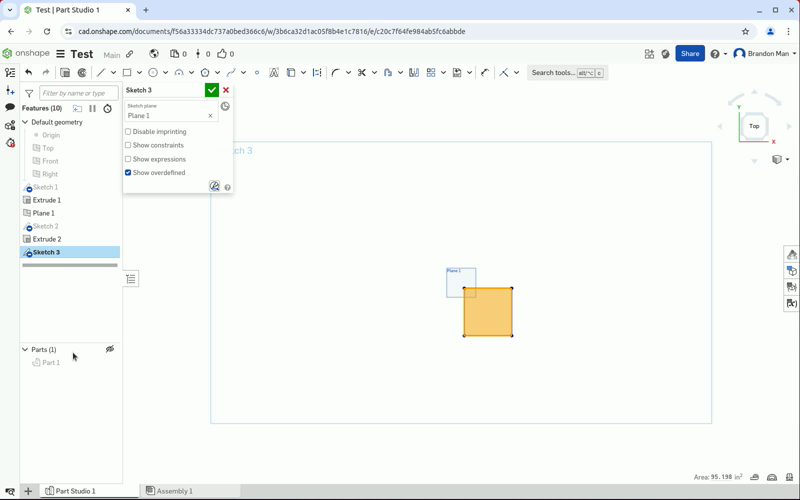
key(shift+e)
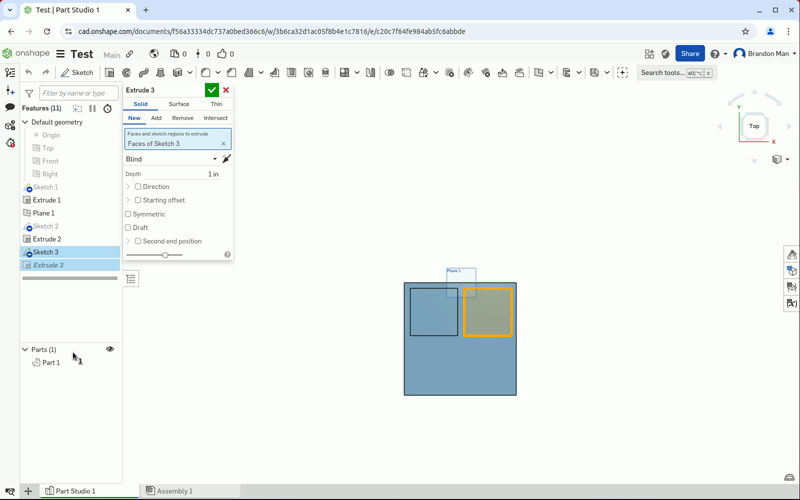
mouse_move(143, 106)
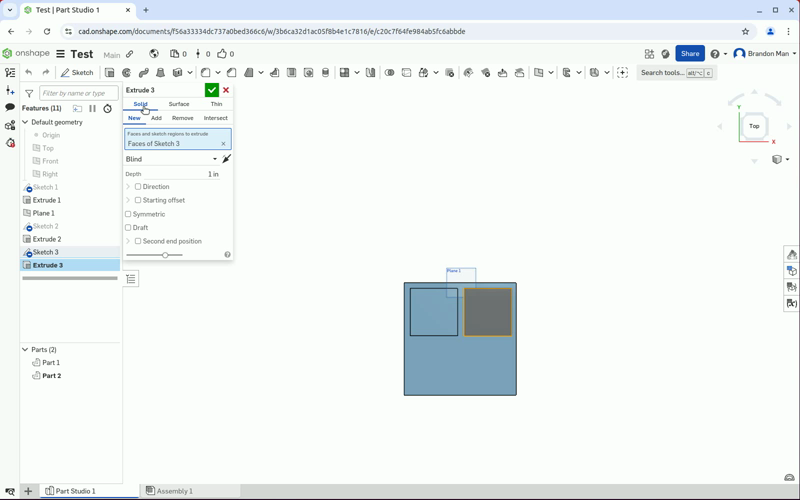
click(143, 106)
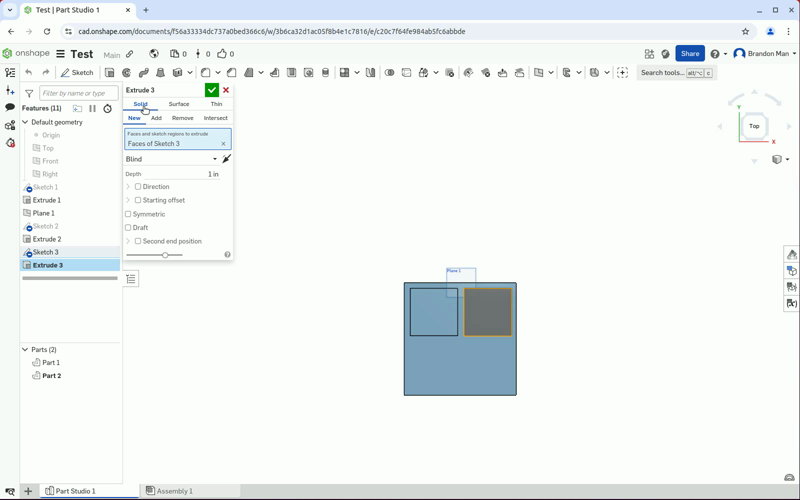
mouse_move(186, 120)
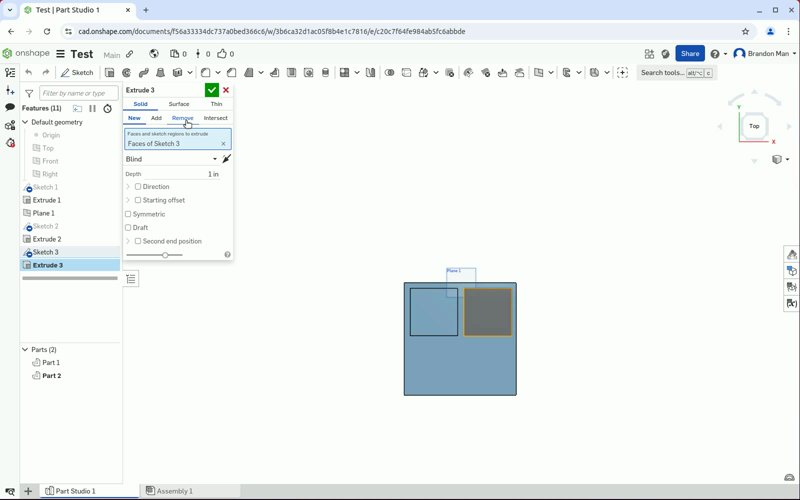
click(186, 120)
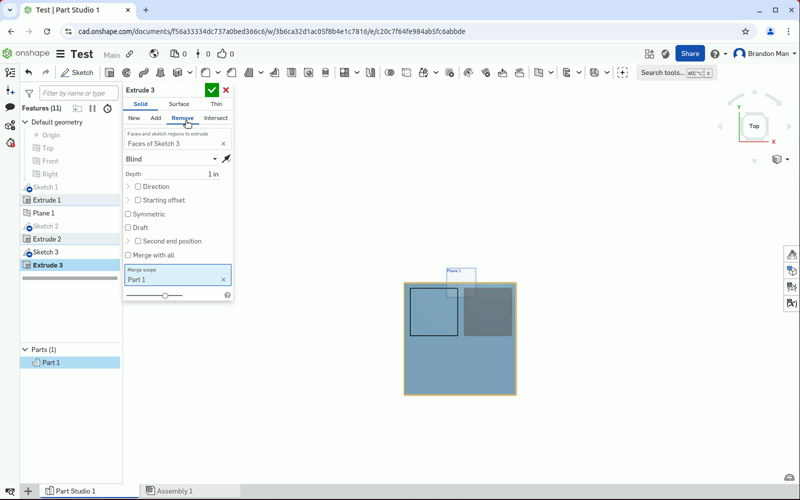
key(tab, 4)
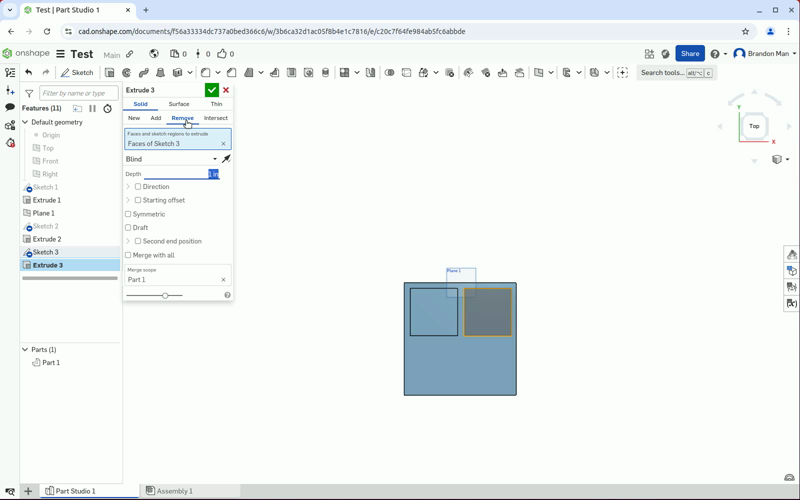
text(30.811)
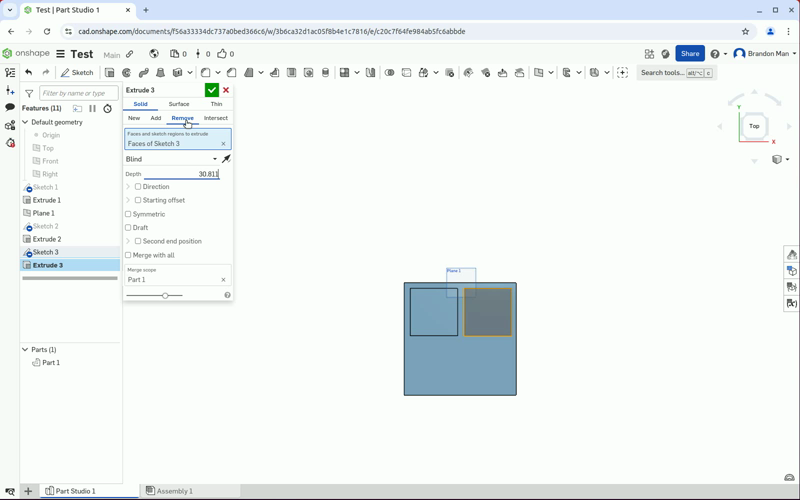
key(tab, 6)
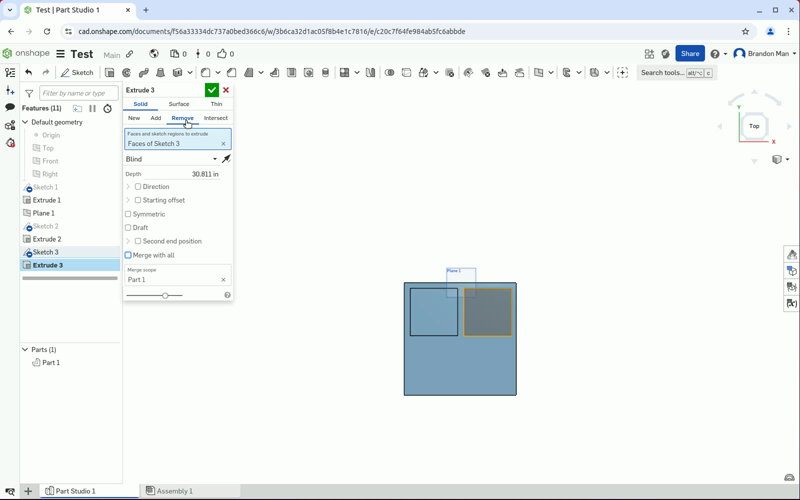
key(space)
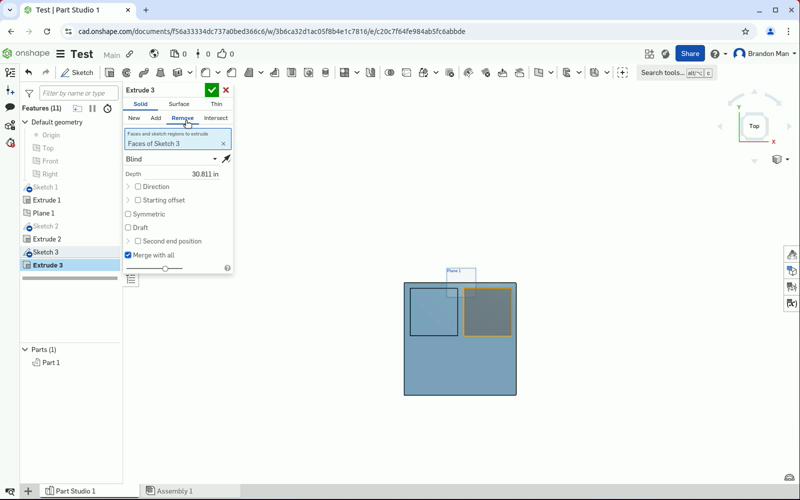
key(enter)
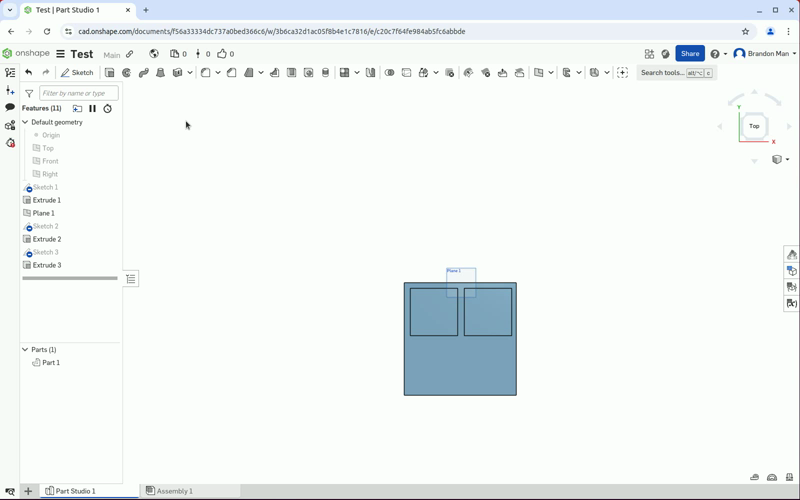
key(shift+h)
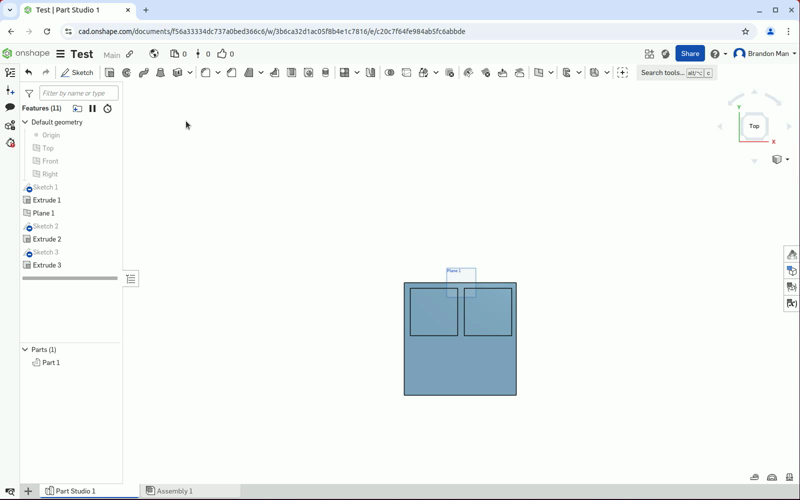
key(shift+h)
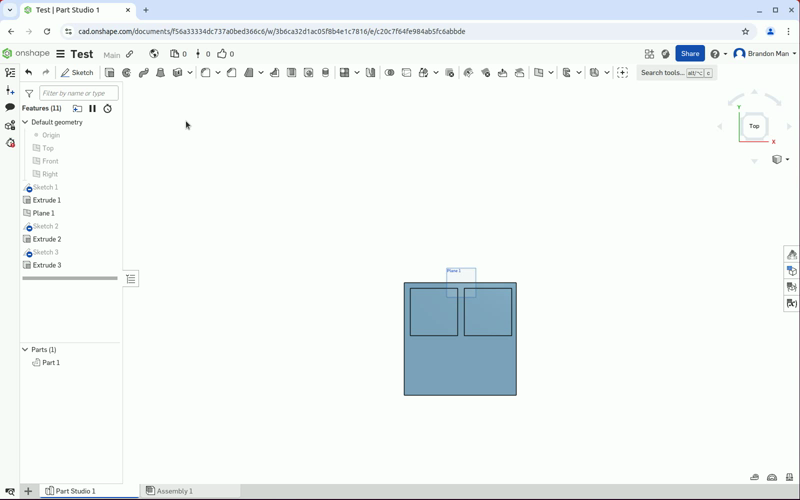
mouse_move(73, 189)
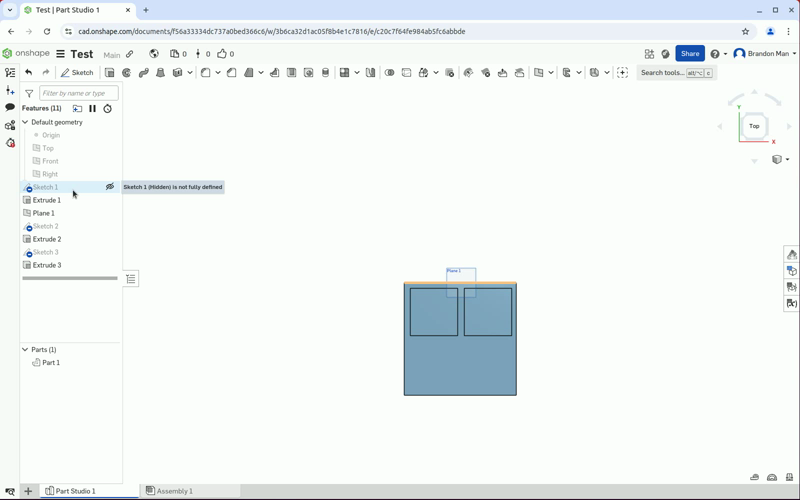
click(73, 189)
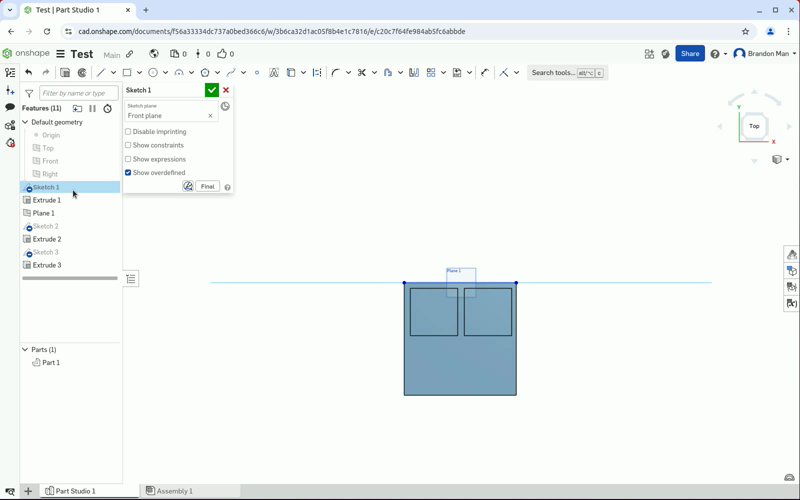
mouse_move(229, 92)
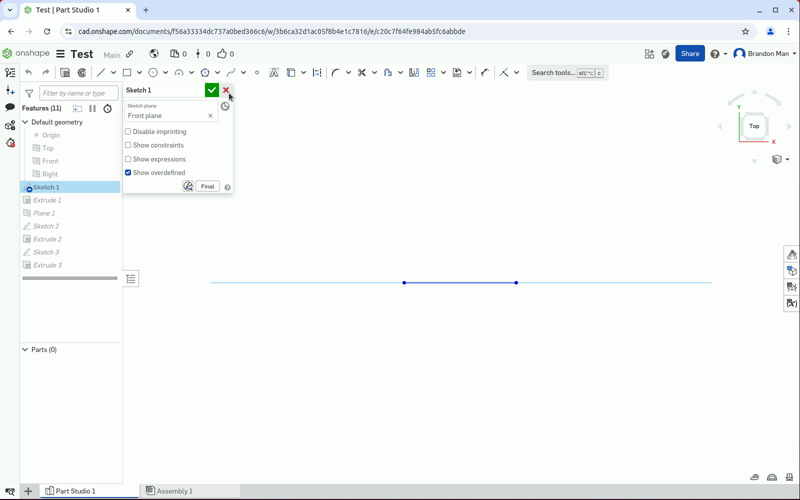
click(229, 92)
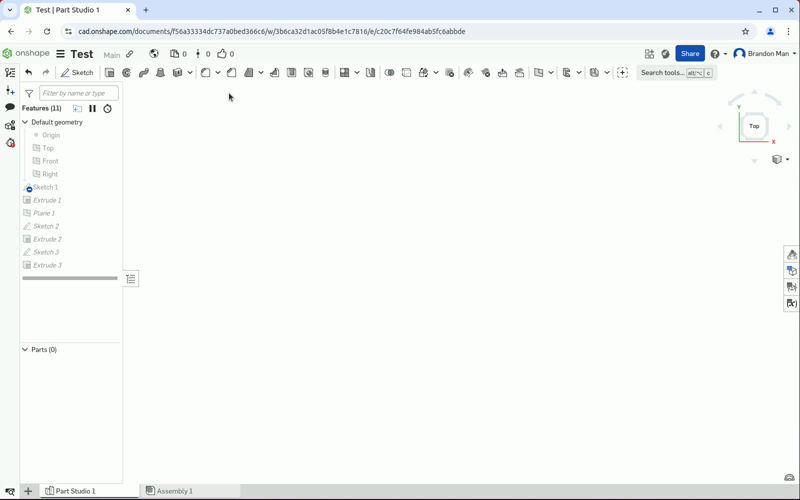
key(shift+s)
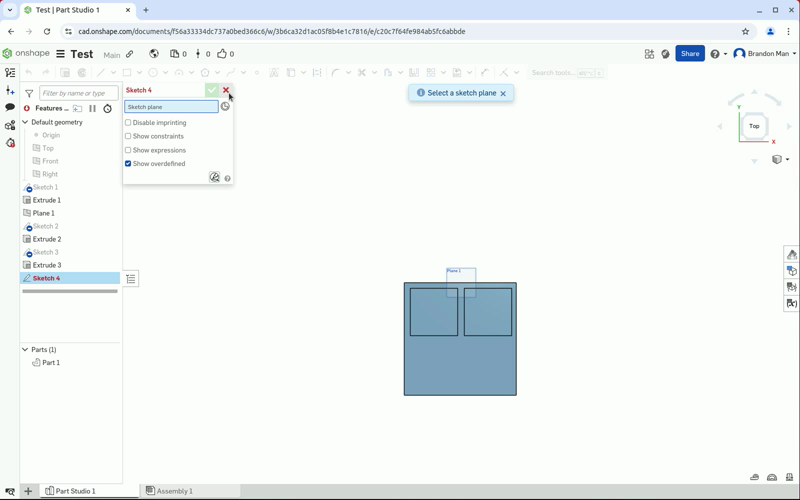
mouse_move(73, 215)
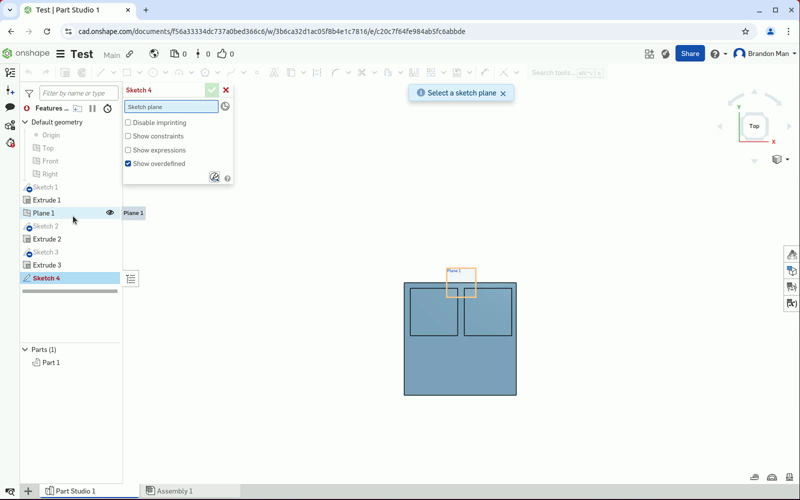
click(73, 215)
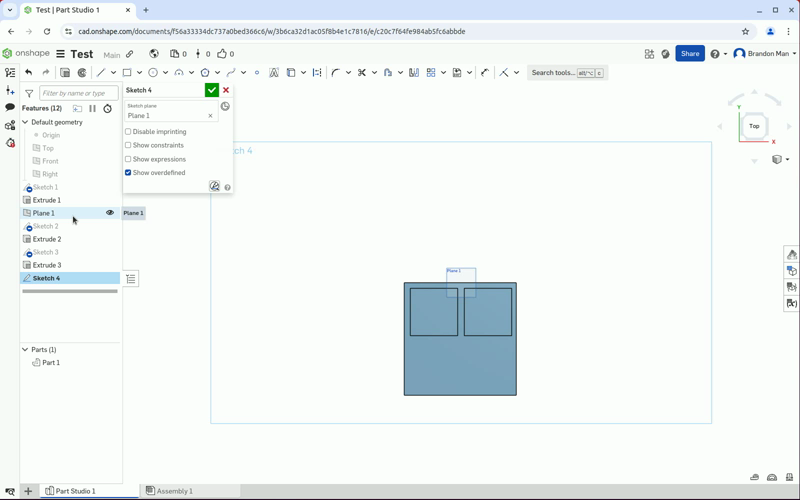
mouse_move(73, 352)
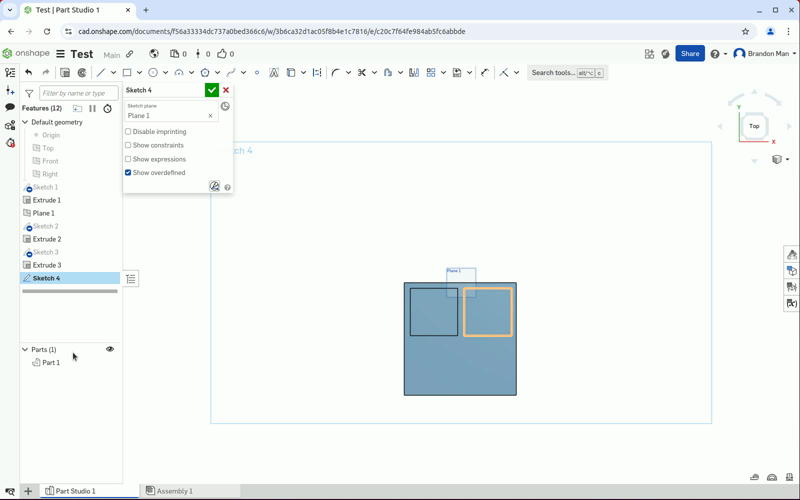
key(y)
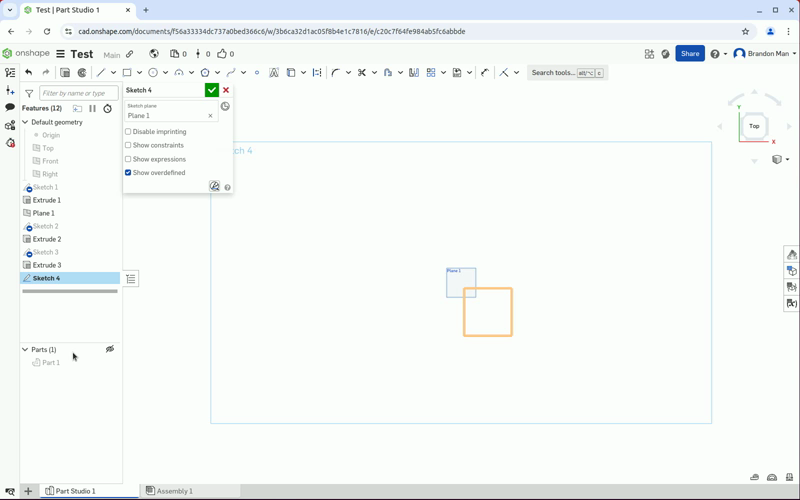
key(l)
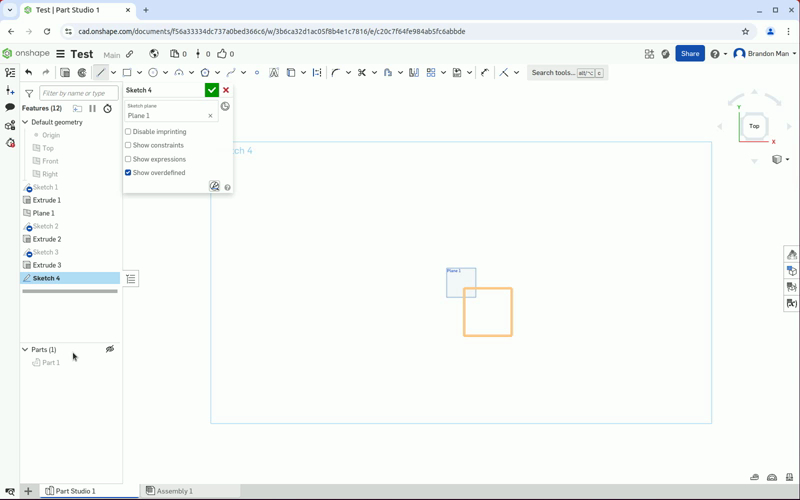
key_down(shift)
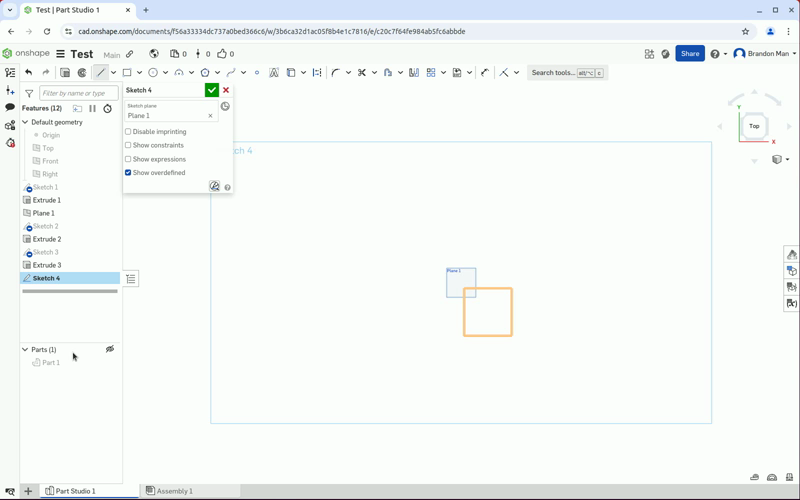
mouse_move(464, 389)
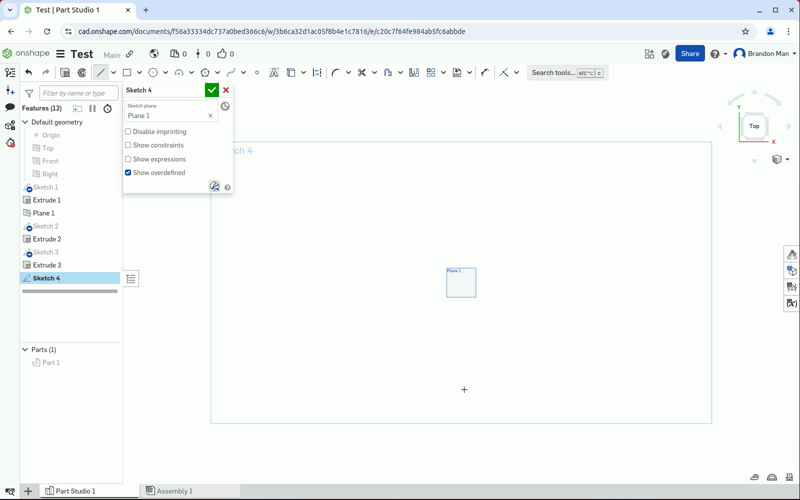
click(464, 389)
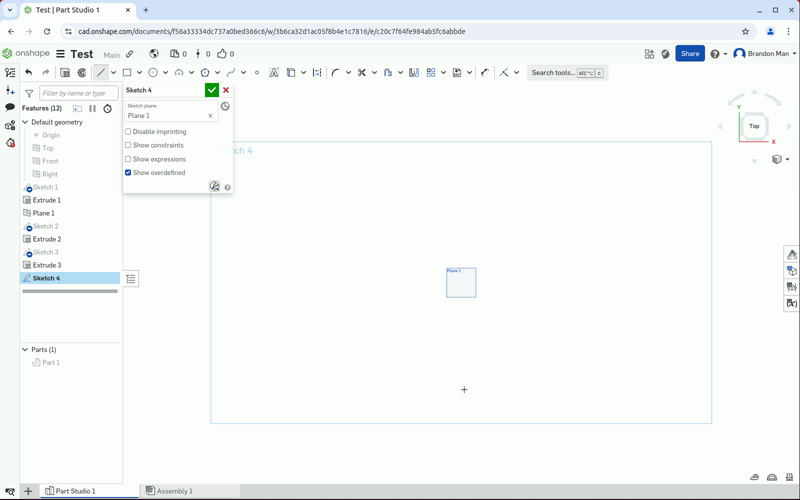
key_up(shift)
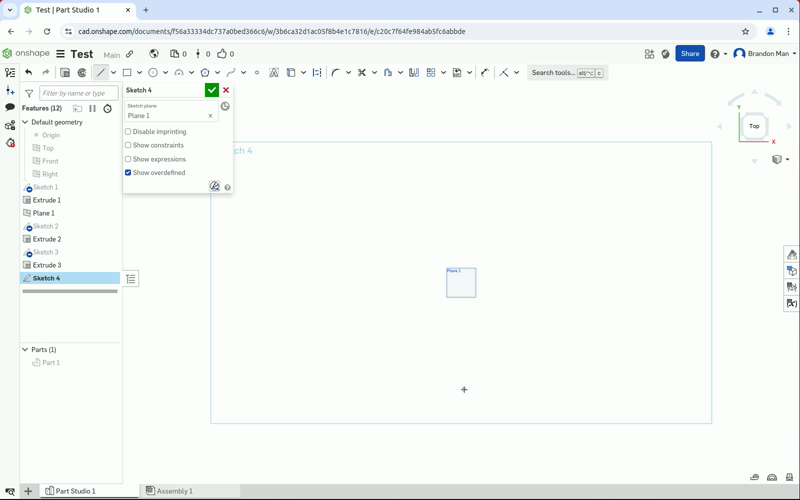
key_down(shift)
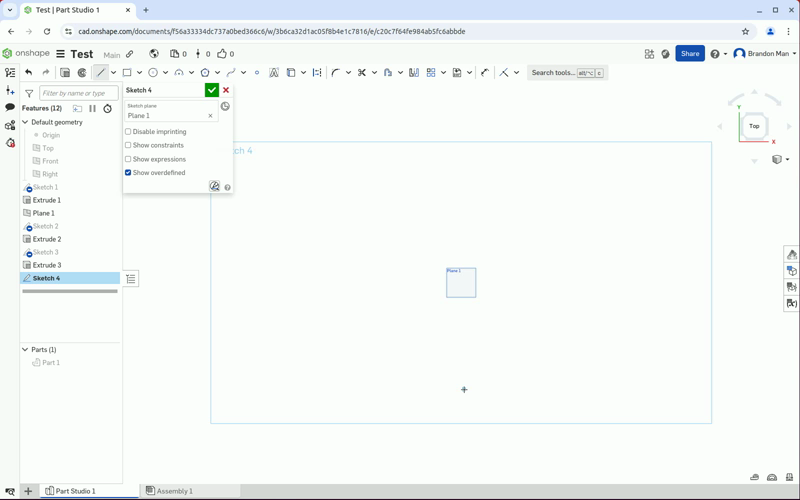
mouse_move(494, 389)
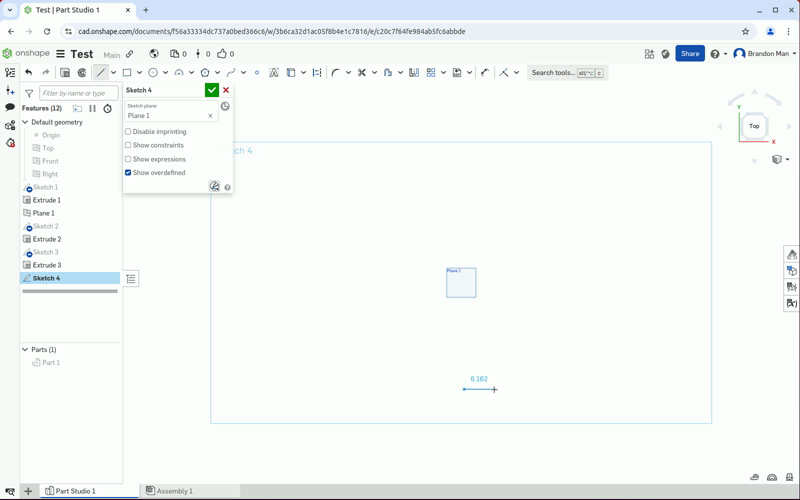
mouse_move(511, 389)
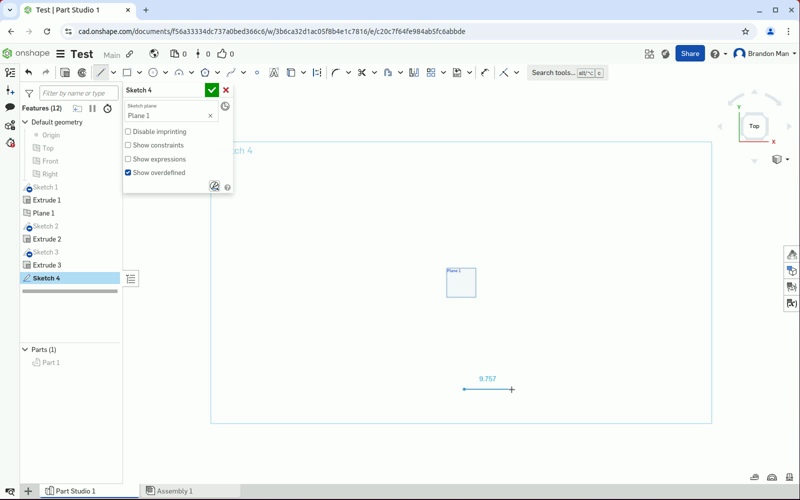
click(511, 389)
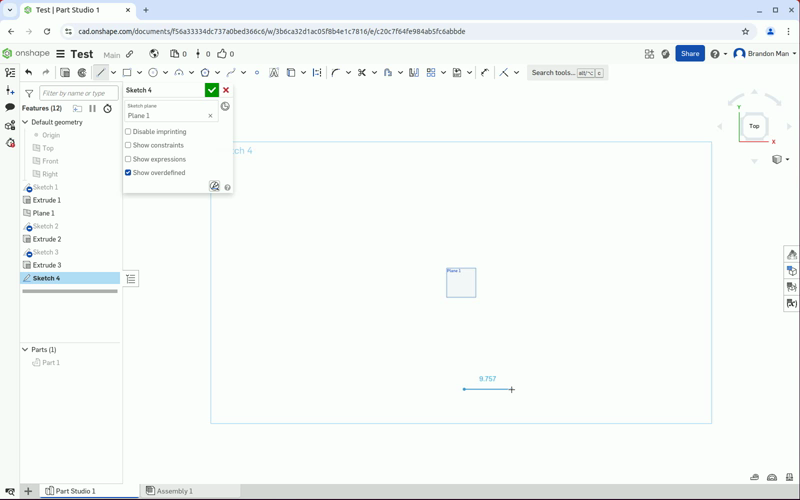
key_up(shift)
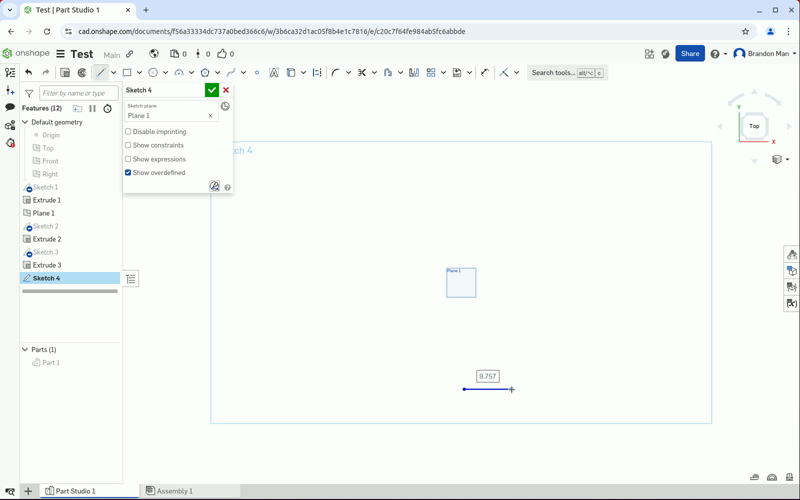
key_down(shift)
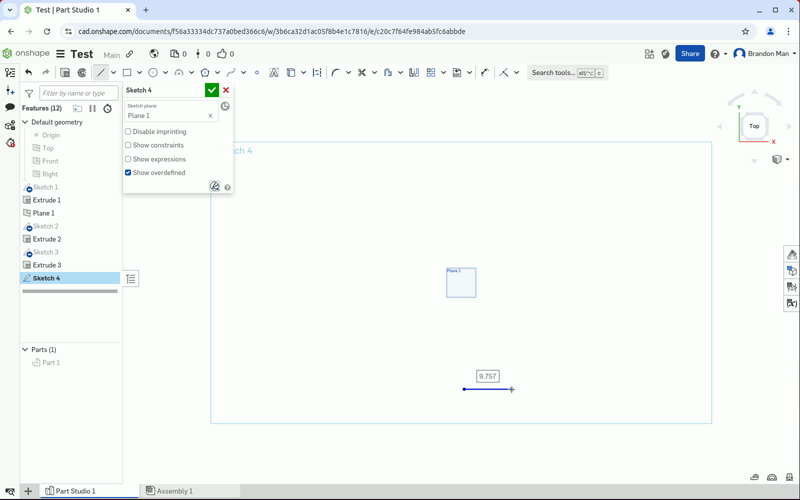
mouse_move(541, 389)
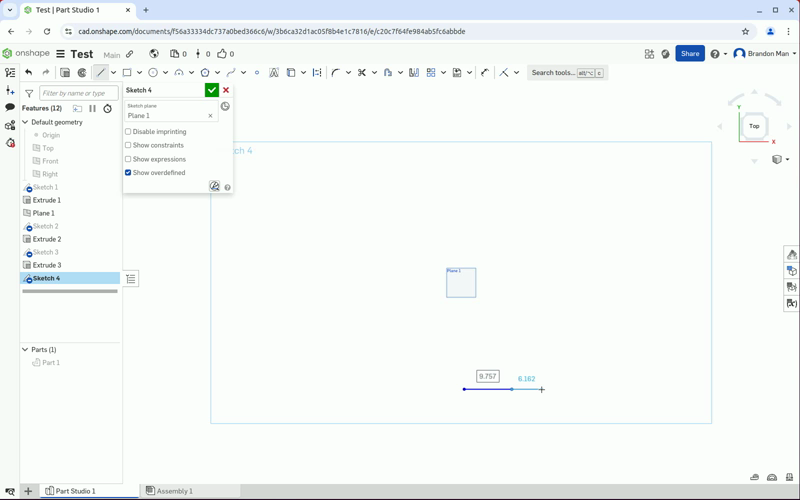
mouse_move(511, 342)
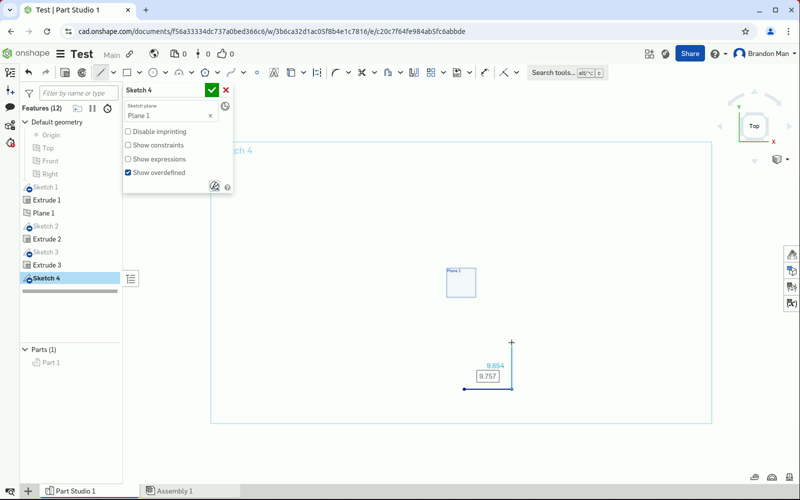
click(511, 342)
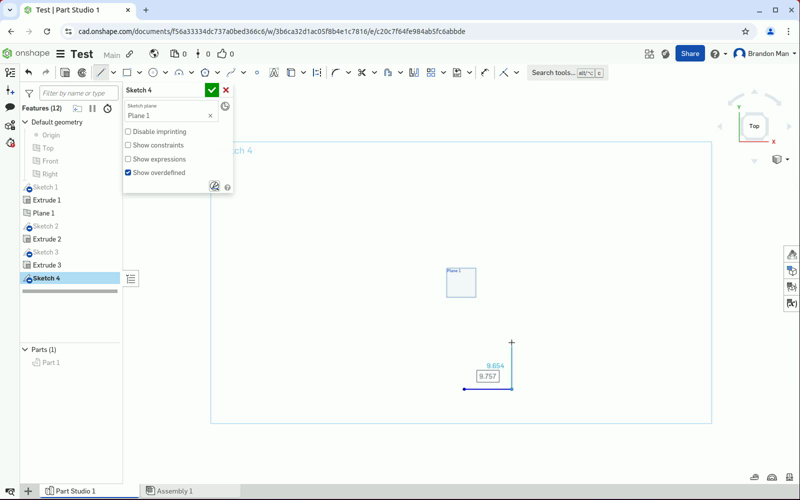
key_up(shift)
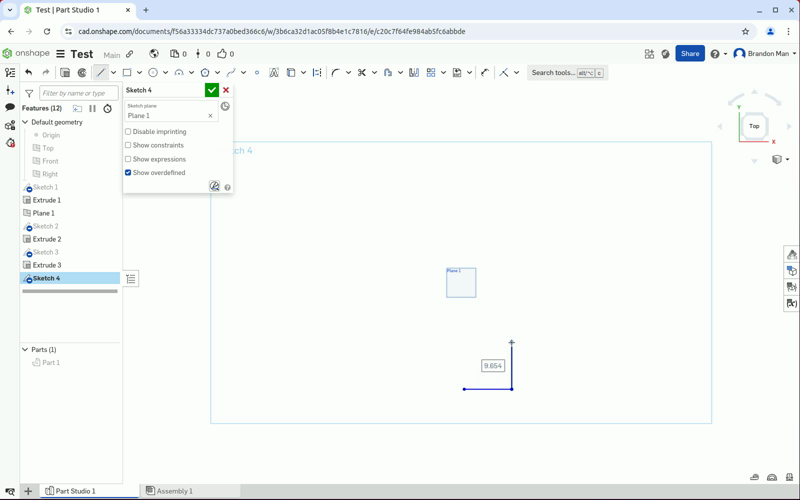
key_down(shift)
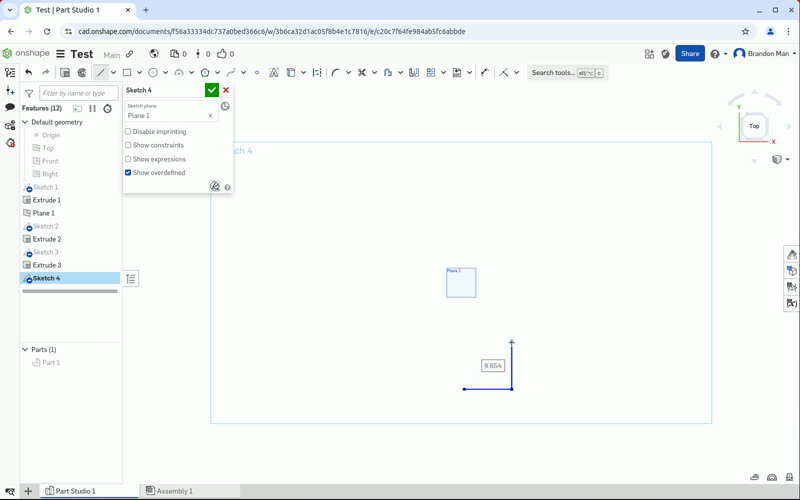
mouse_move(541, 342)
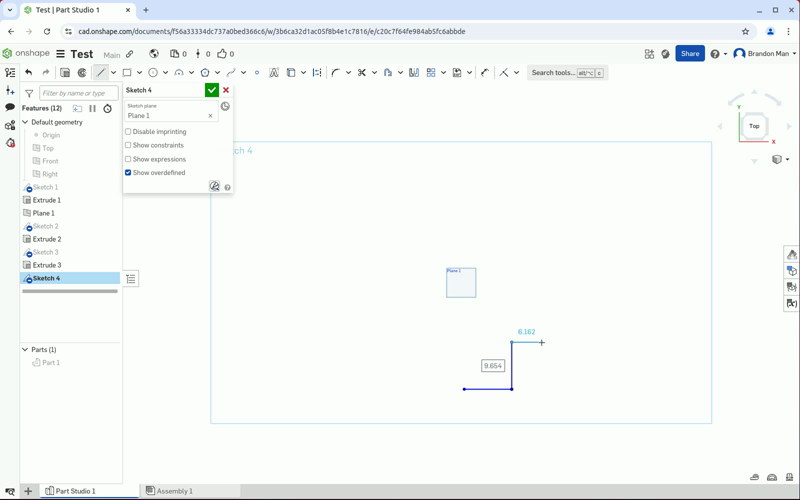
mouse_move(464, 342)
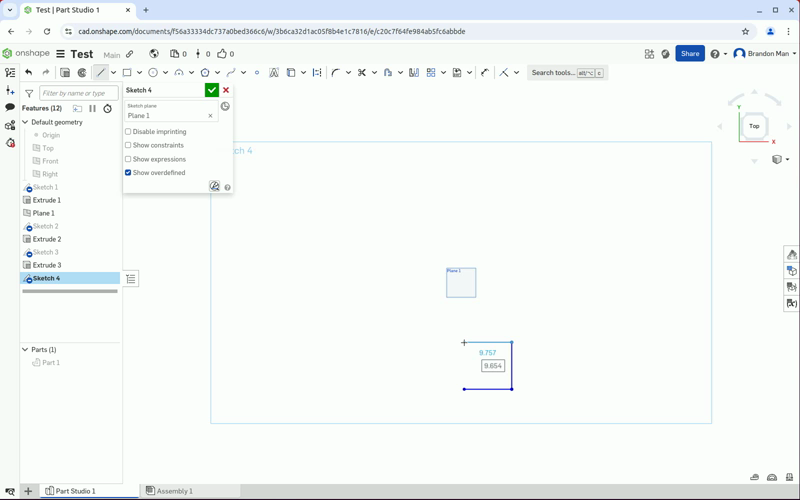
click(464, 342)
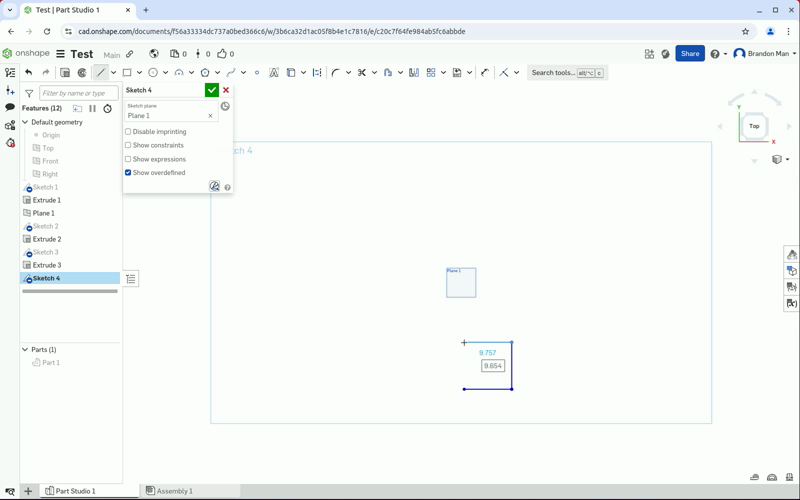
key_up(shift)
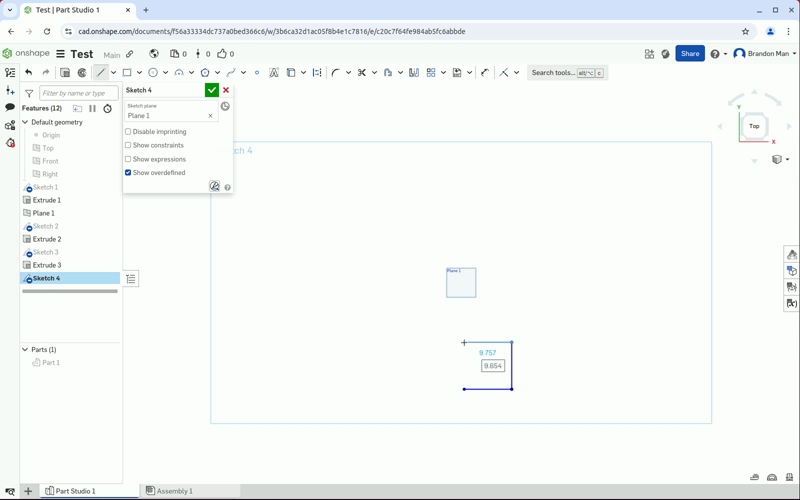
mouse_move(494, 342)
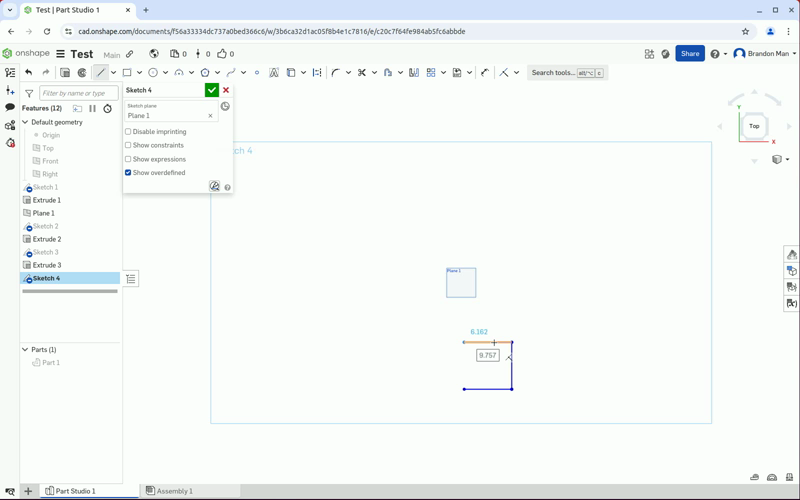
key_down(shift)
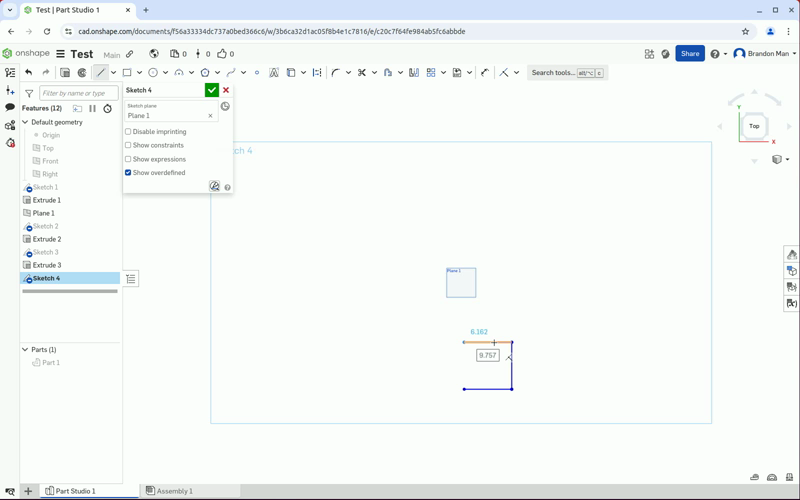
mouse_move(464, 389)
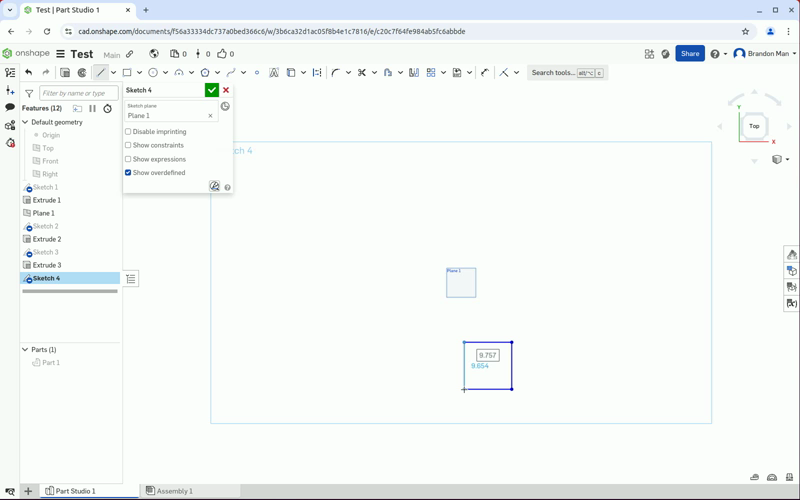
key_up(shift)
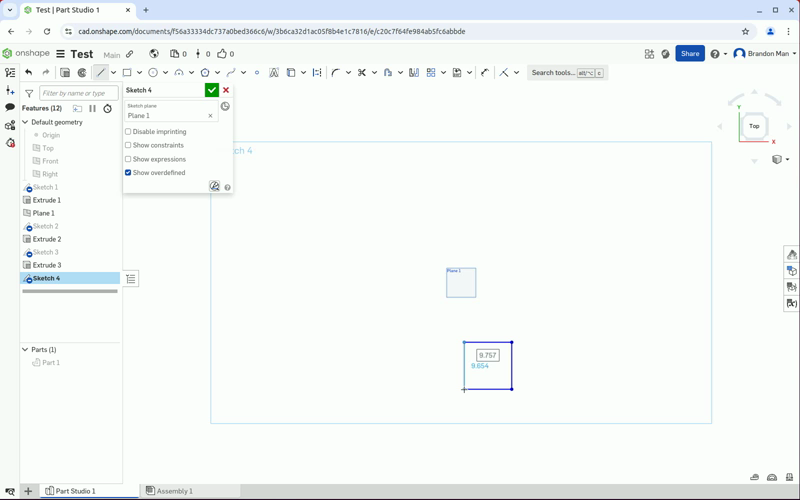
click(464, 389)
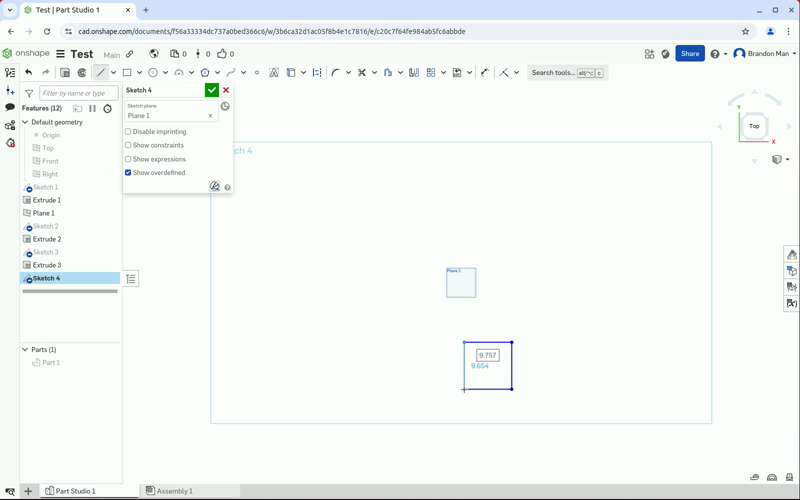
key(esc)
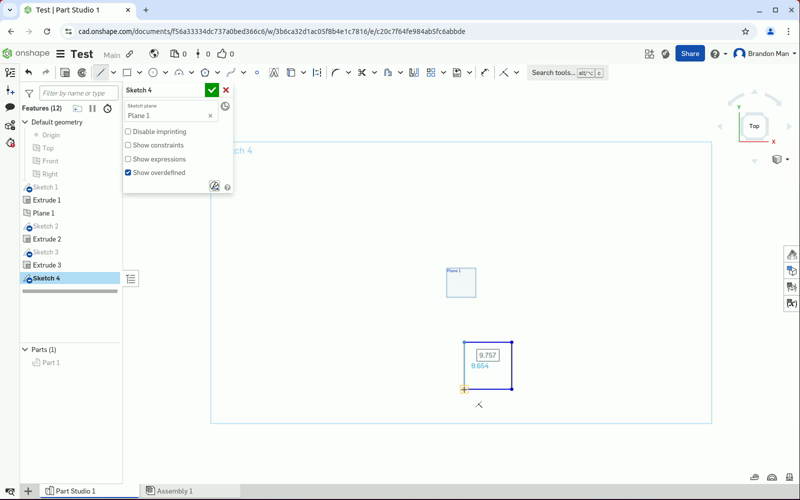
mouse_move(502, 387)
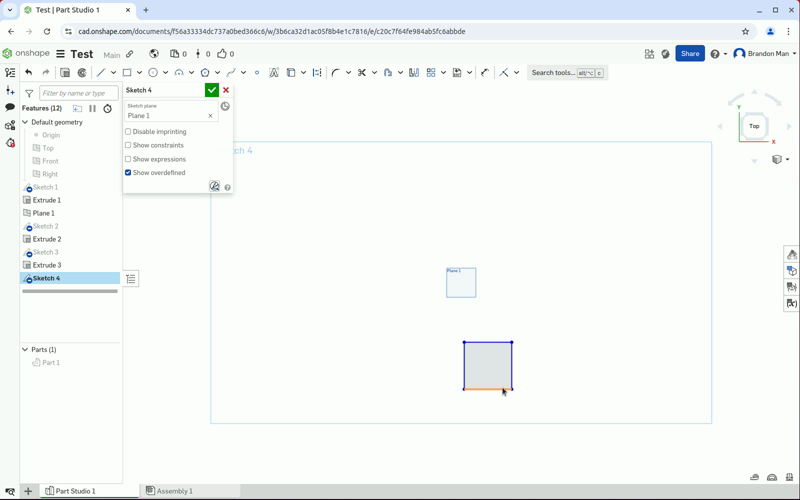
click(502, 387)
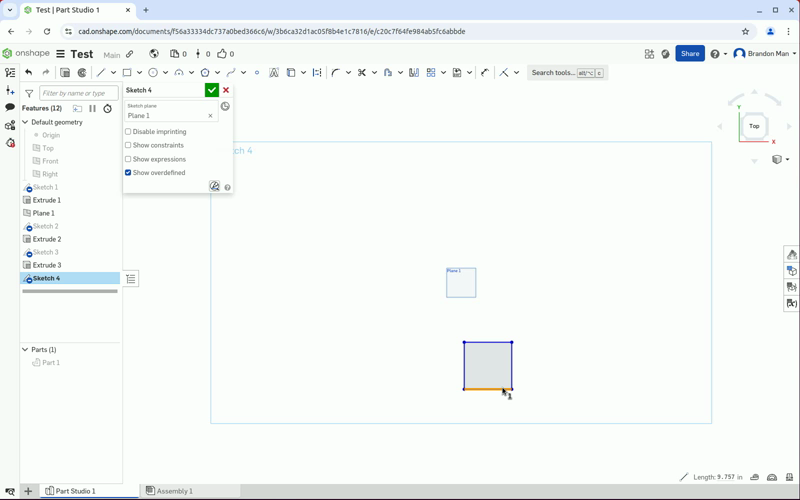
mouse_move(73, 352)
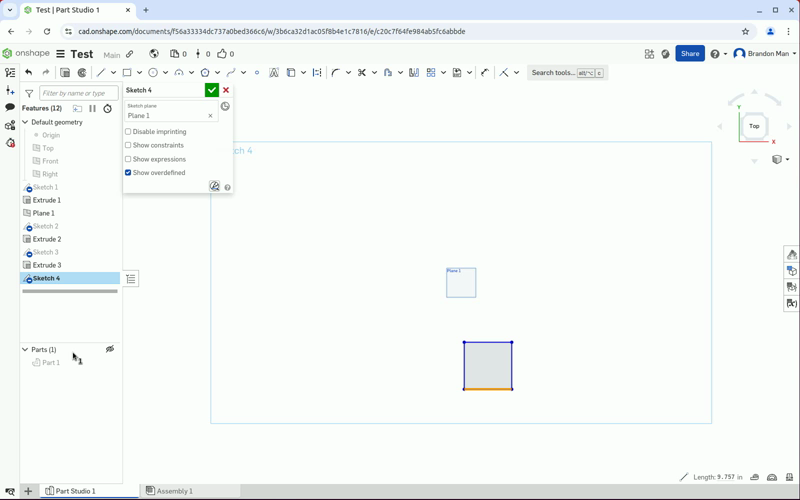
key(shift+y)
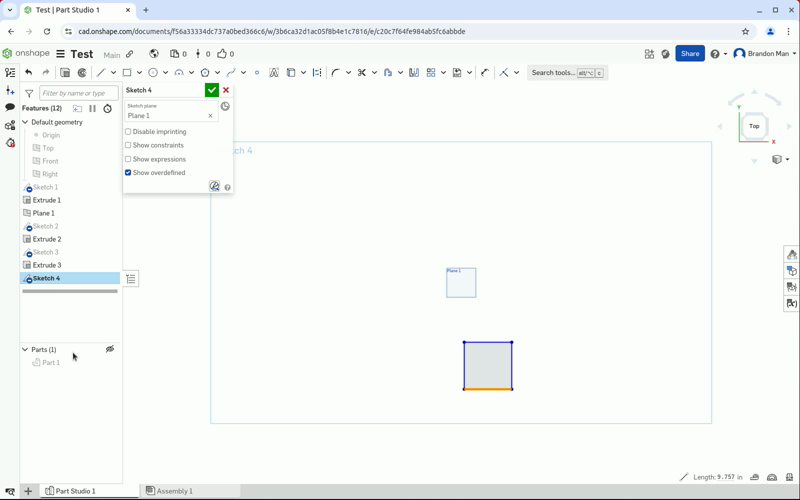
key(shift+e)
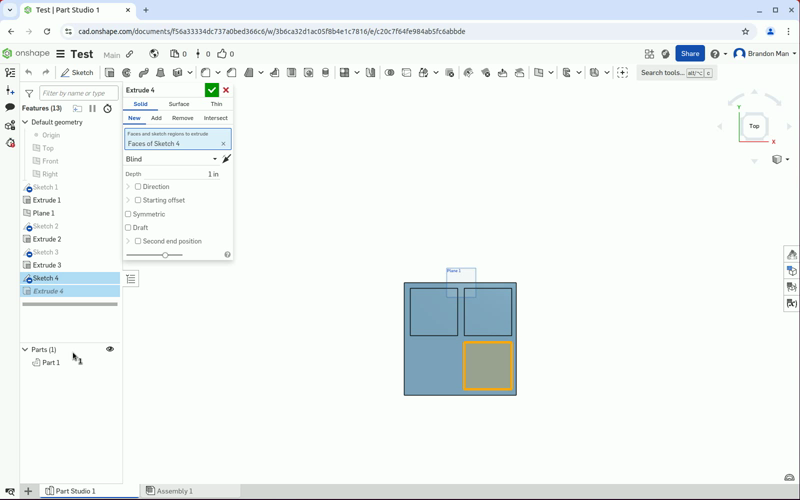
mouse_move(143, 106)
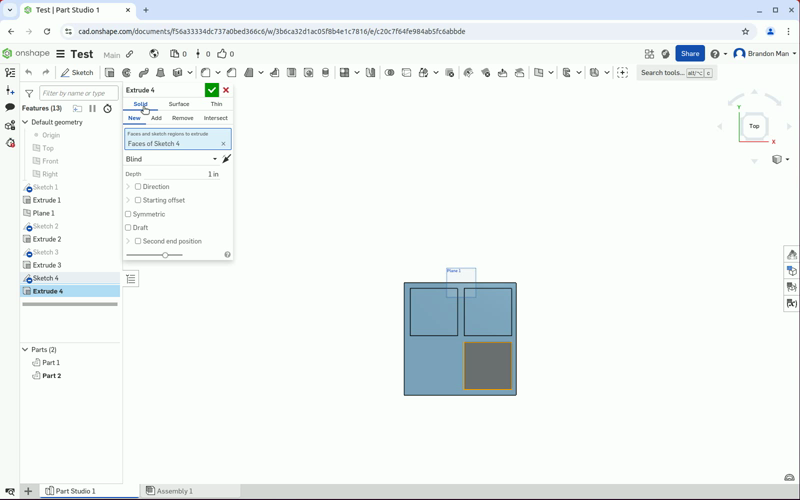
click(143, 106)
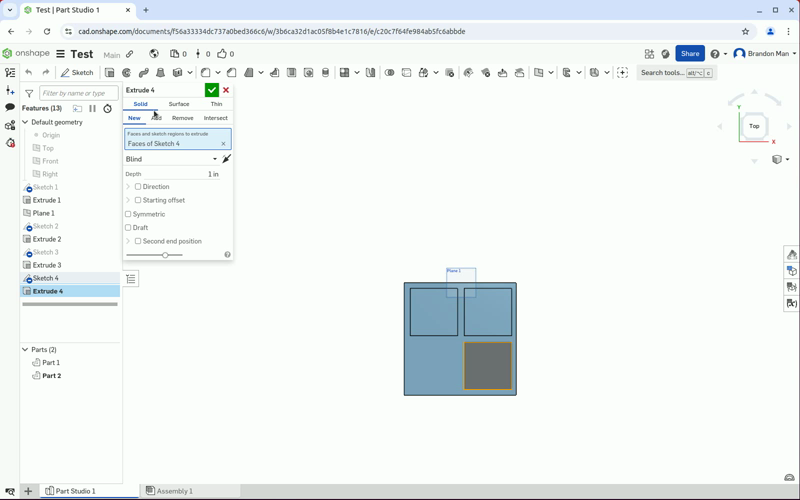
mouse_move(186, 120)
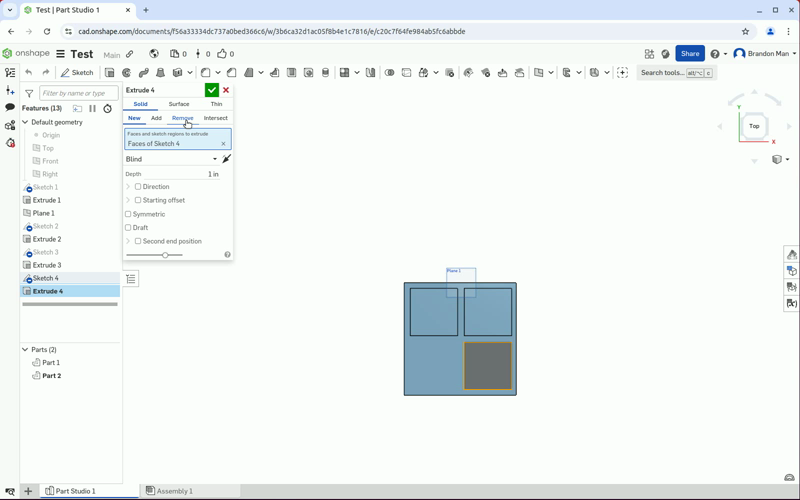
click(186, 120)
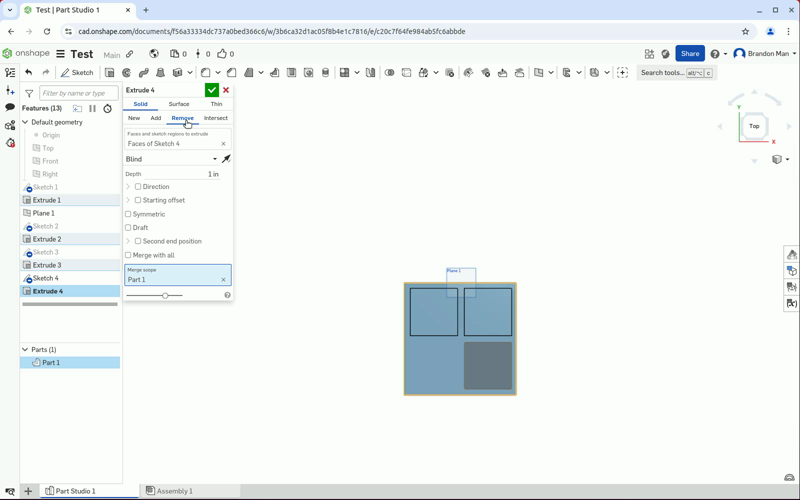
key(tab, 4)
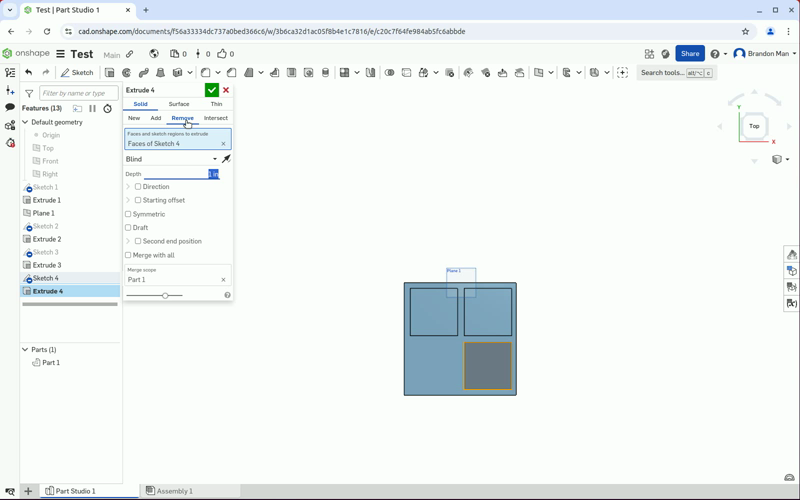
text(30.811)
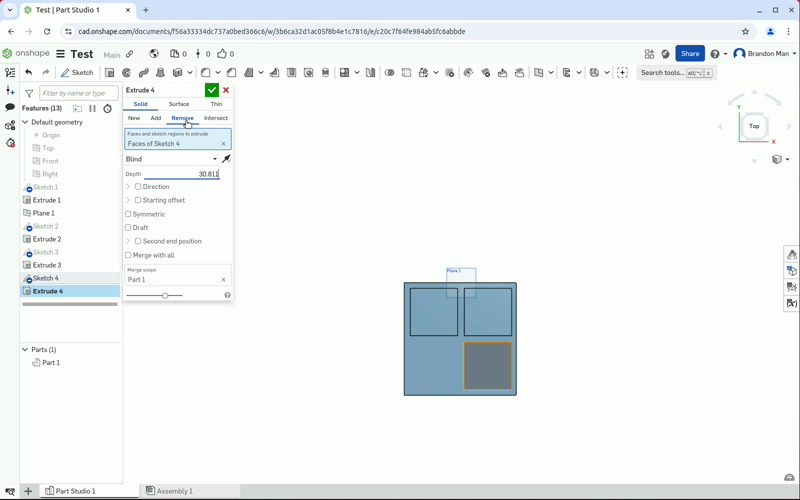
key(tab, 6)
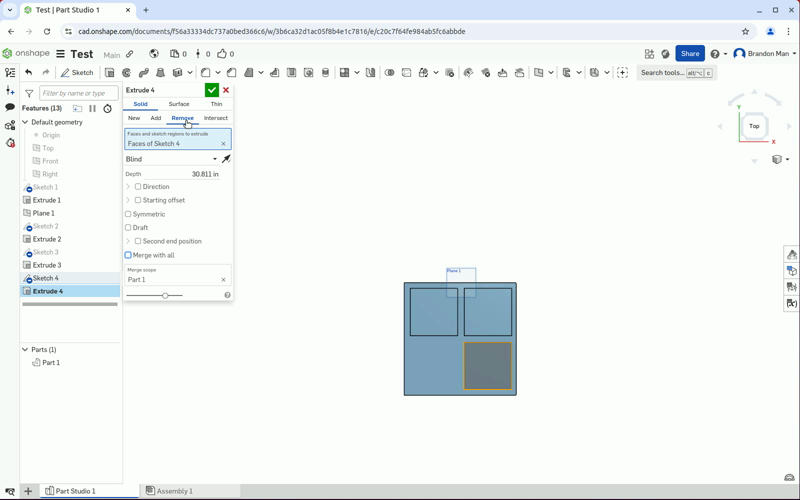
key(space)
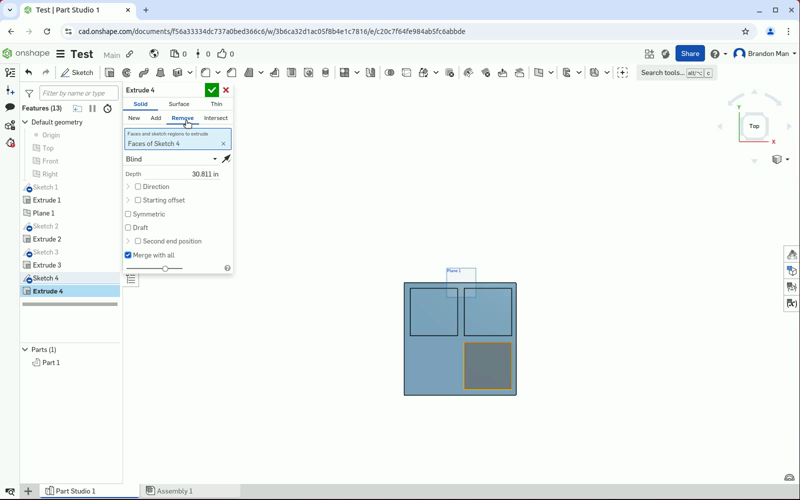
key(enter)
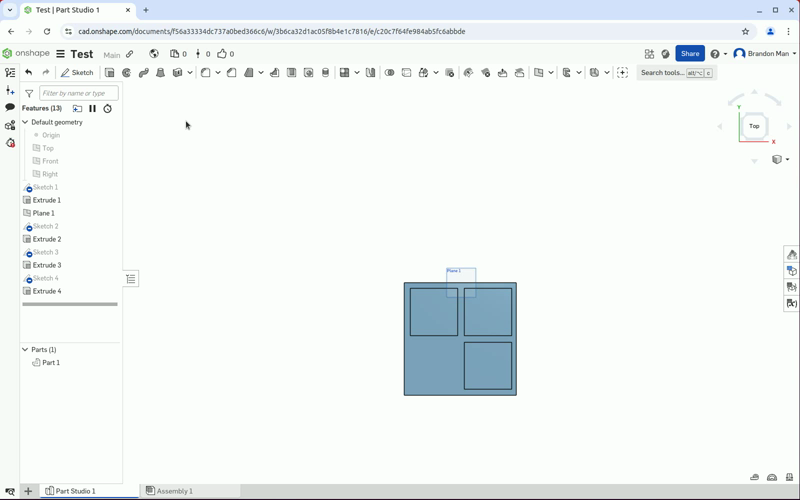
key(shift+h)
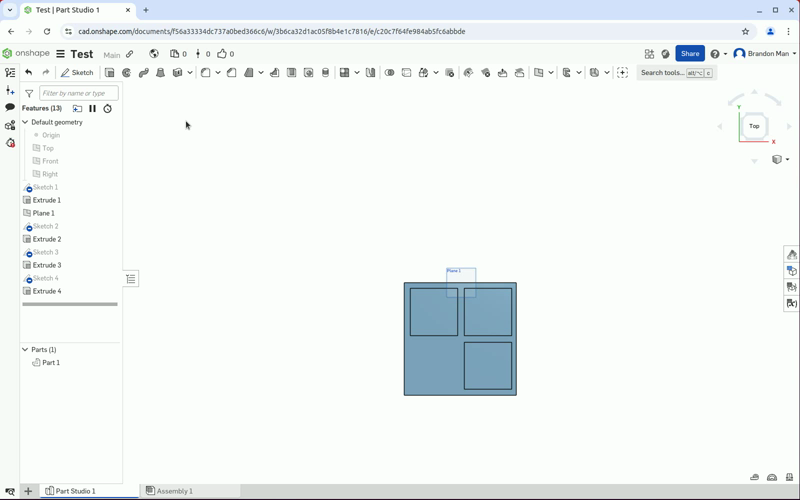
key(shift+h)
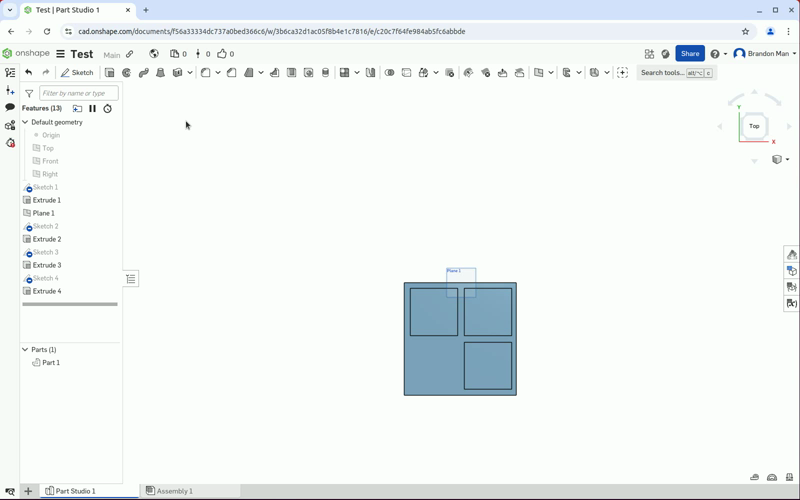
mouse_move(73, 189)
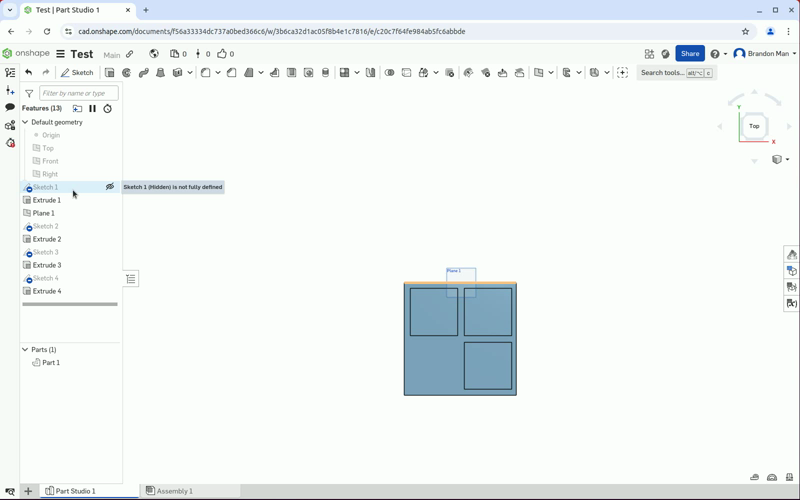
click(73, 189)
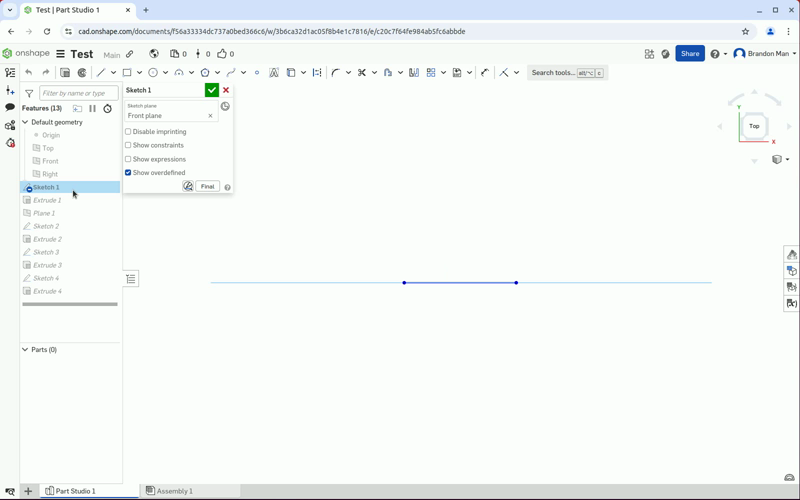
mouse_move(229, 92)
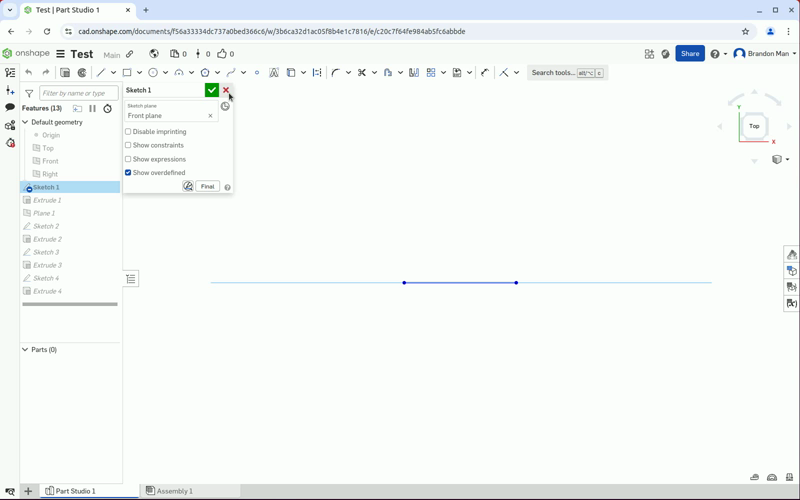
click(229, 92)
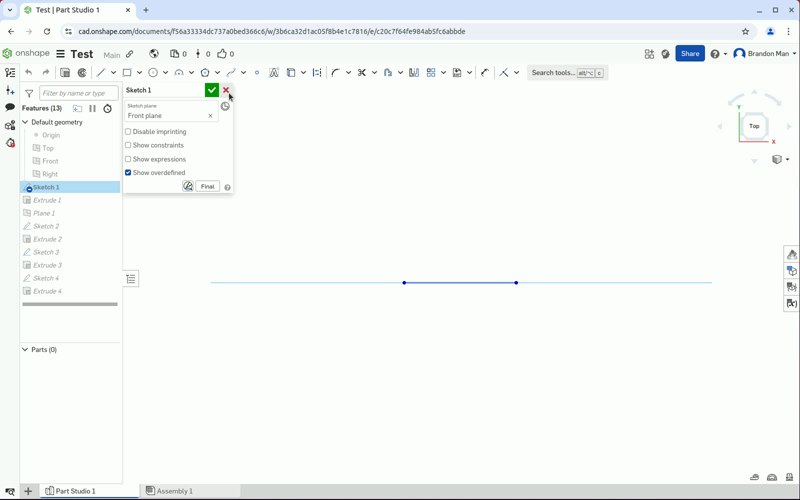
key(shift+s)
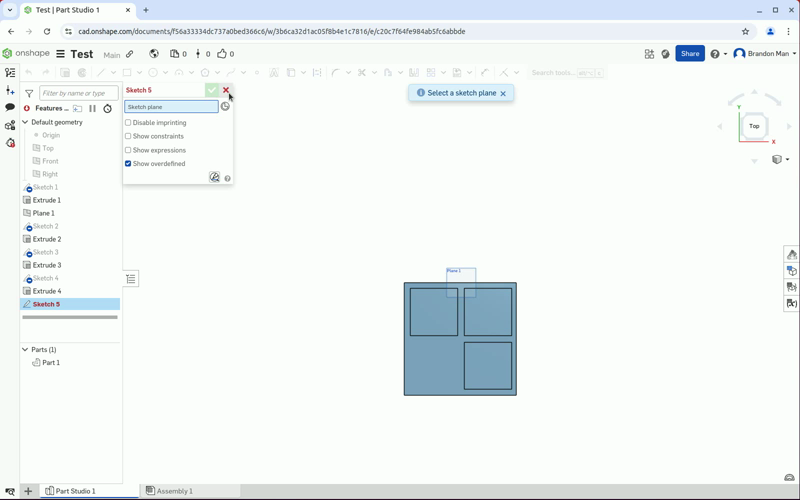
mouse_move(73, 215)
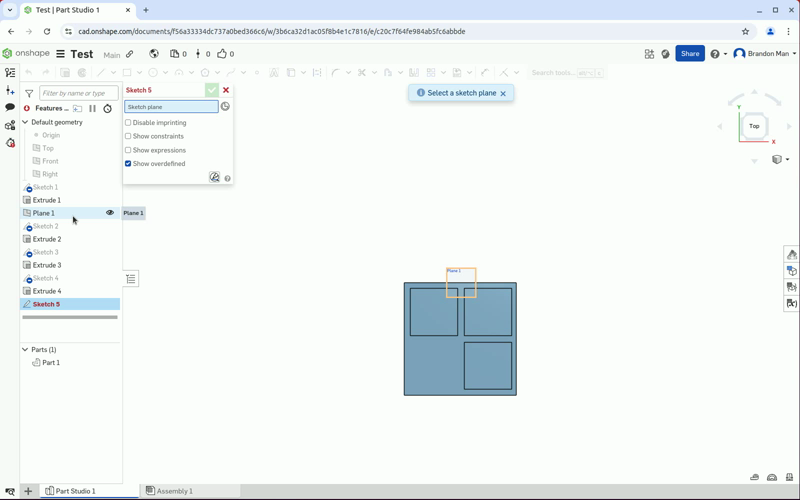
click(73, 215)
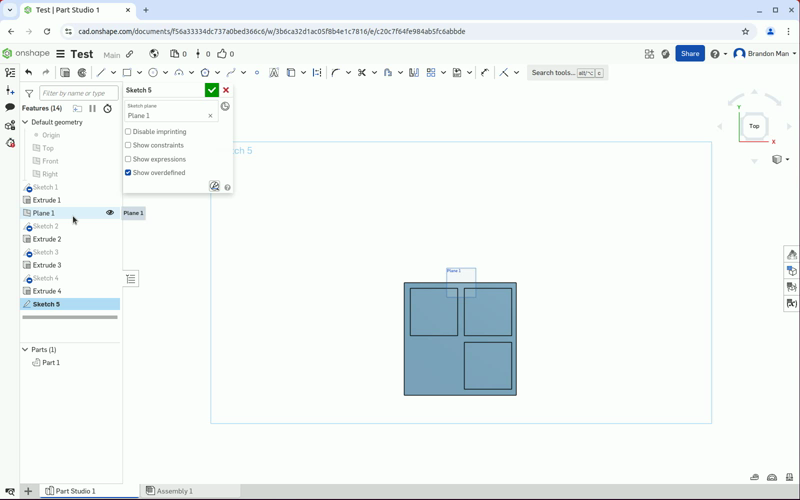
mouse_move(73, 352)
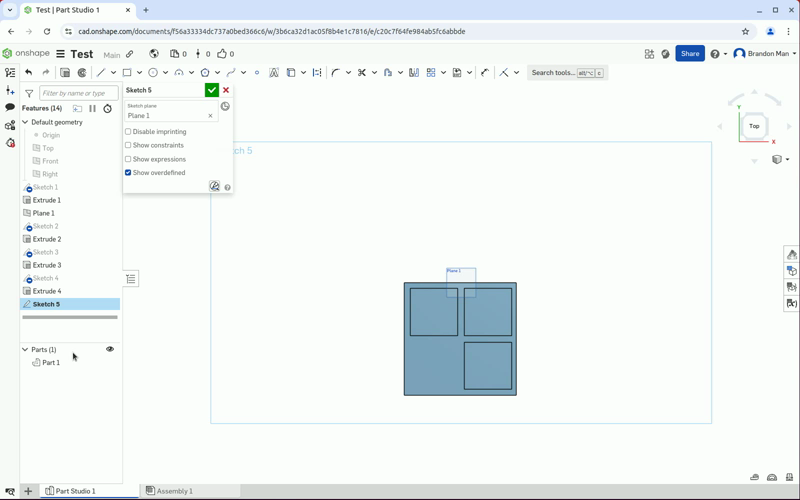
key(y)
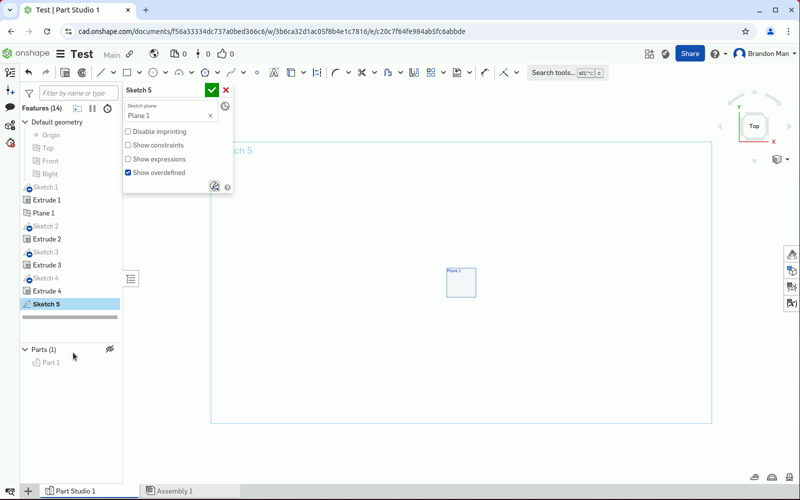
key(l)
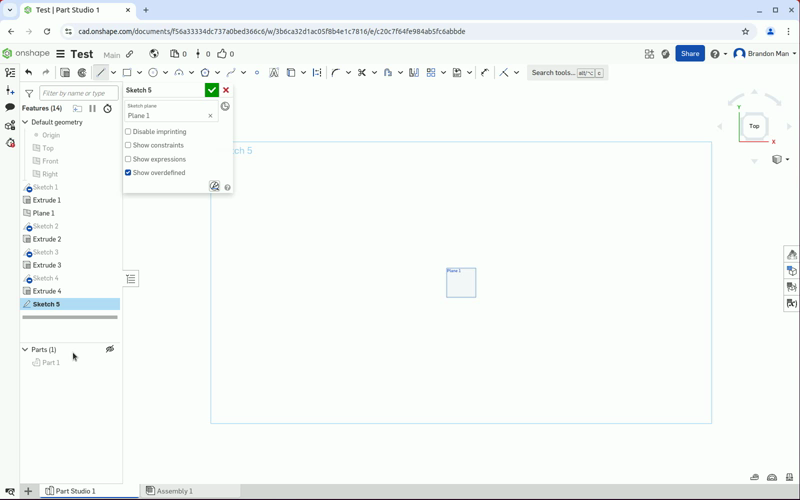
key_down(shift)
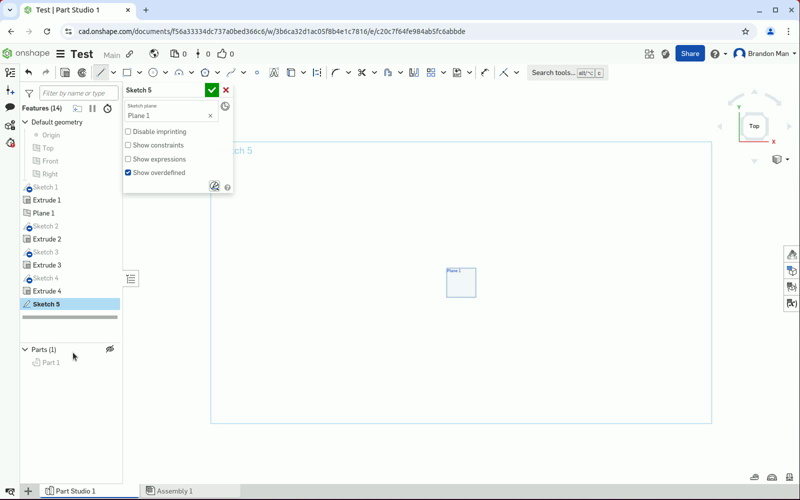
mouse_move(410, 389)
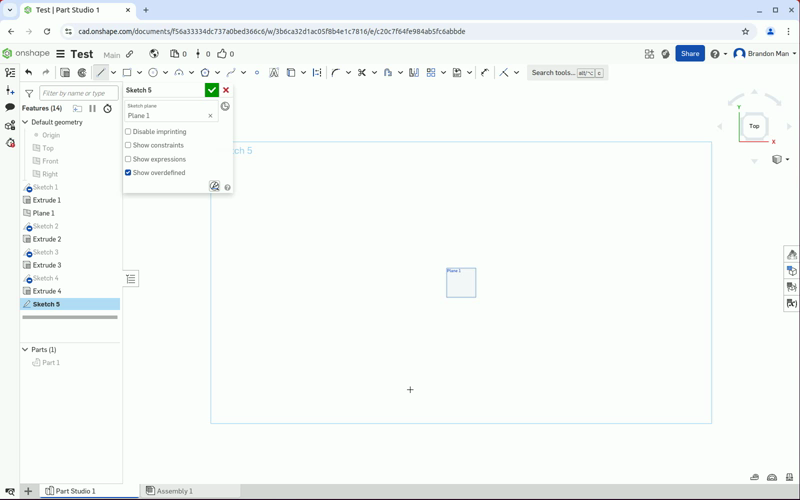
click(410, 389)
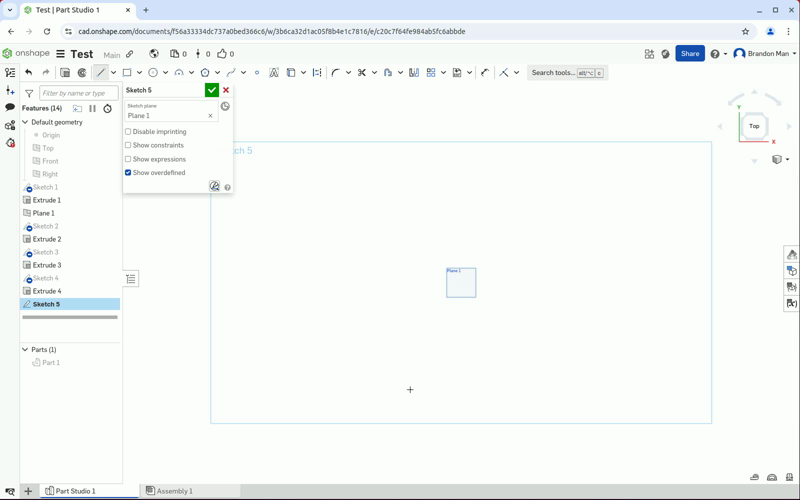
key_up(shift)
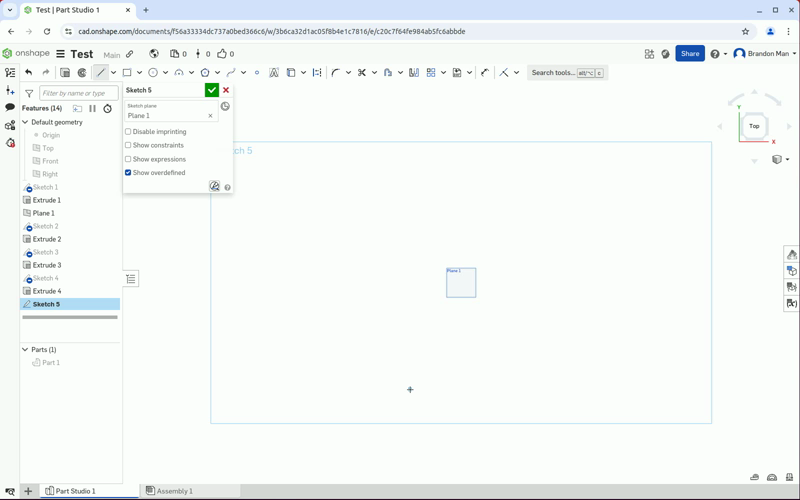
key_down(shift)
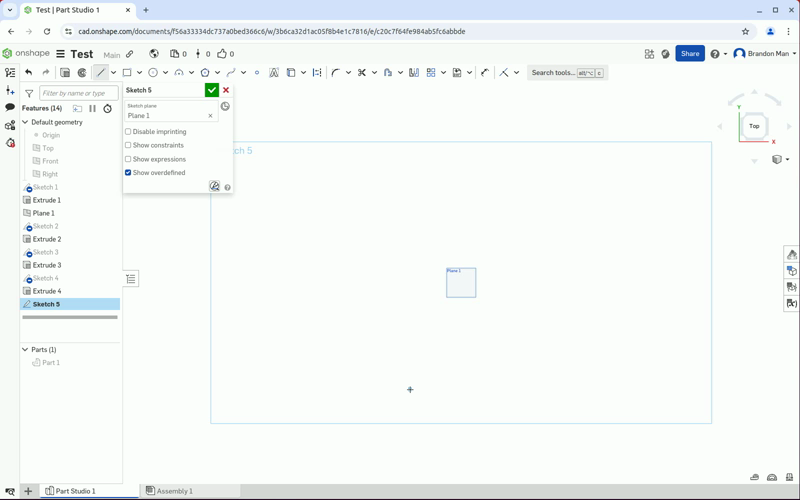
mouse_move(440, 389)
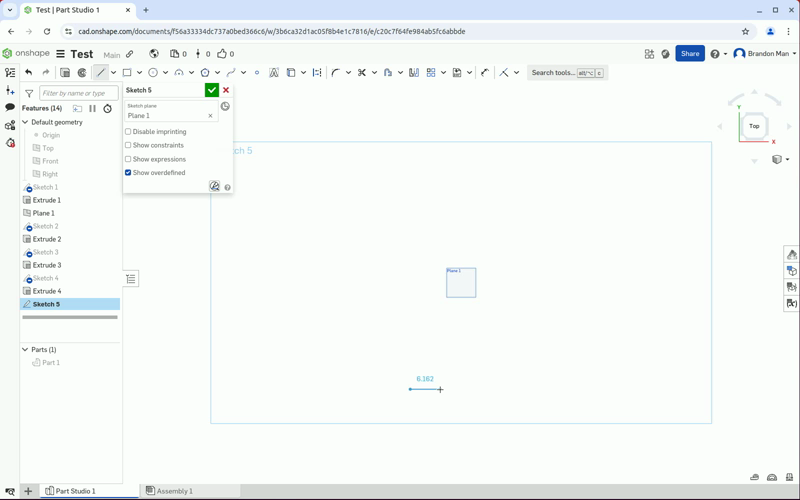
mouse_move(457, 389)
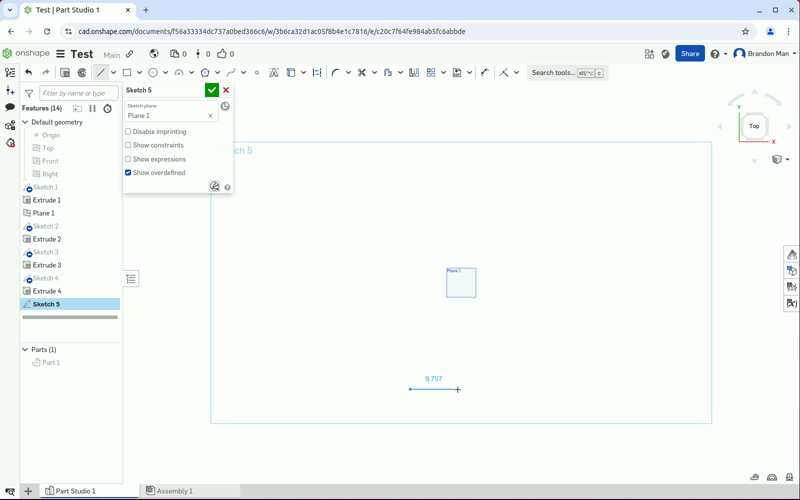
click(457, 389)
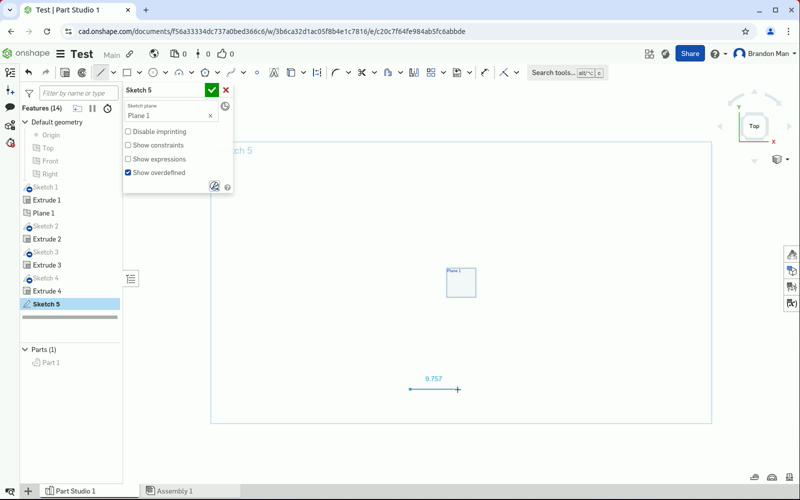
key_up(shift)
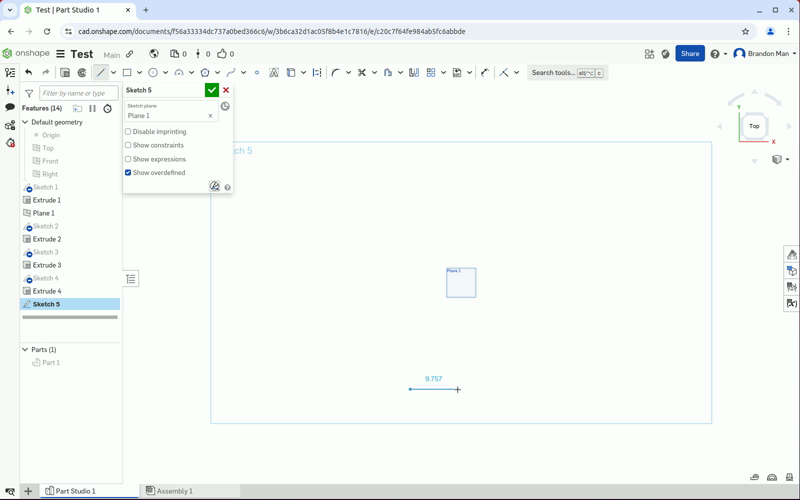
key_down(shift)
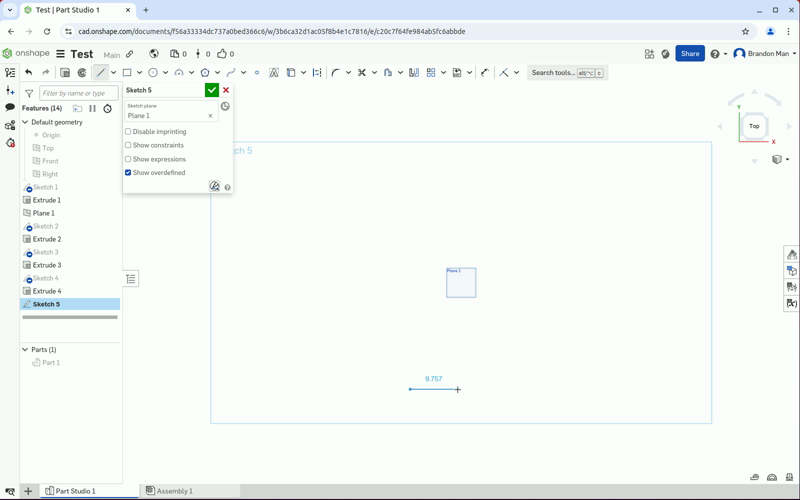
mouse_move(487, 389)
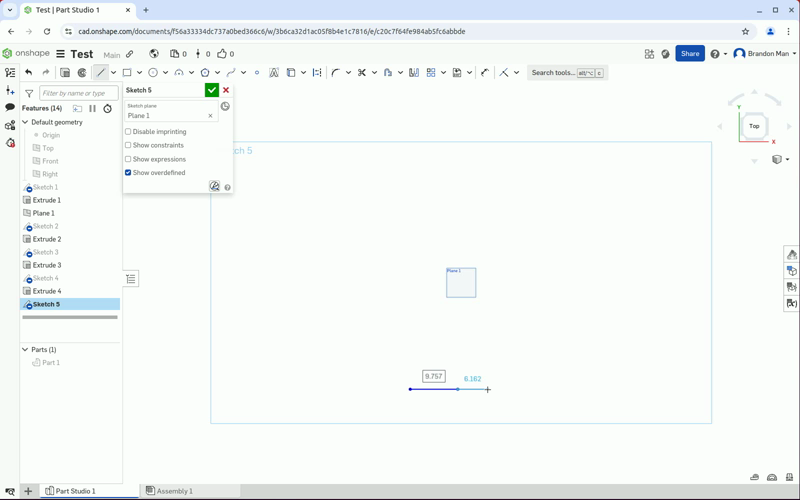
mouse_move(457, 342)
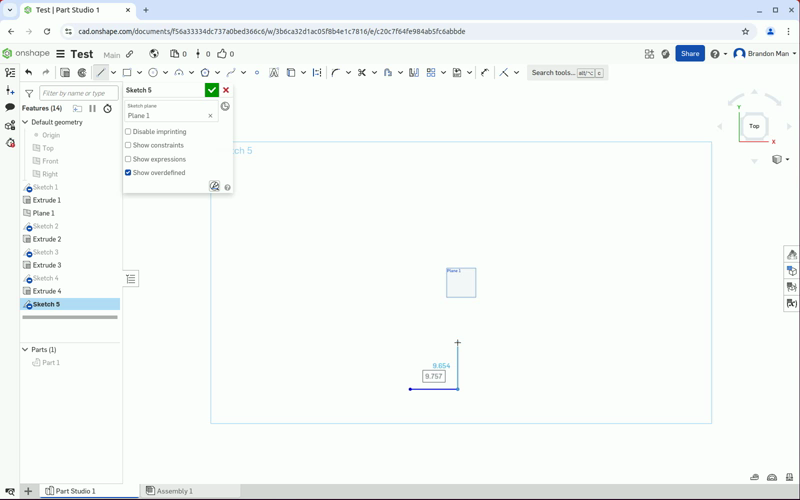
click(457, 342)
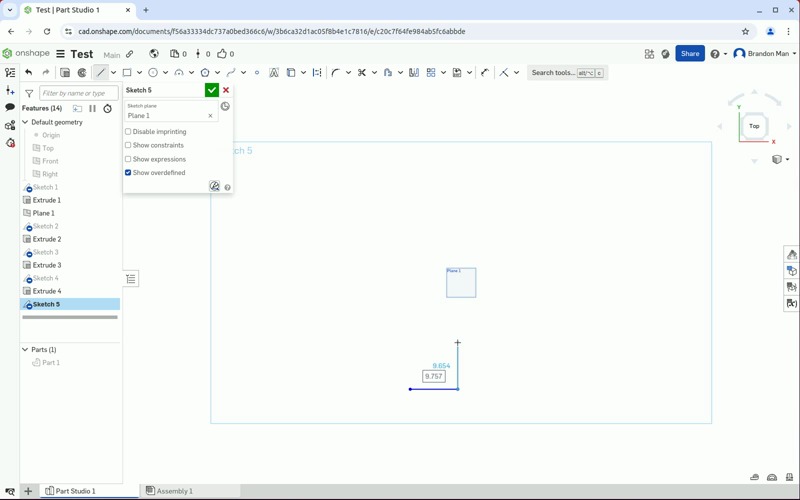
key_up(shift)
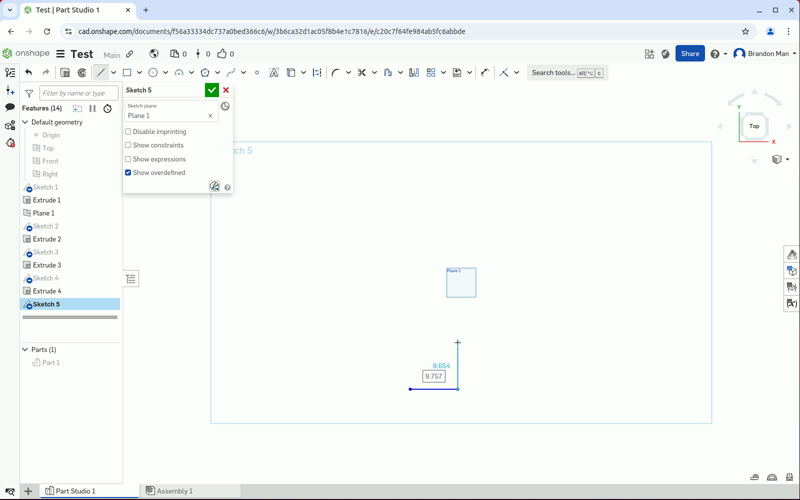
key_down(shift)
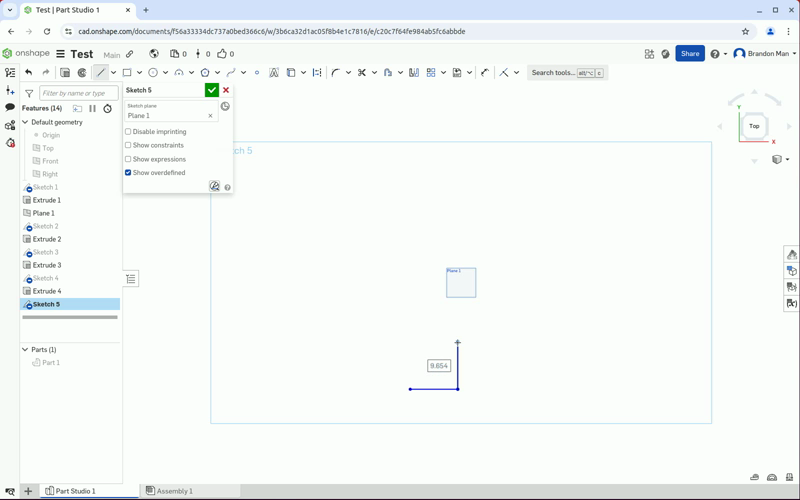
mouse_move(487, 342)
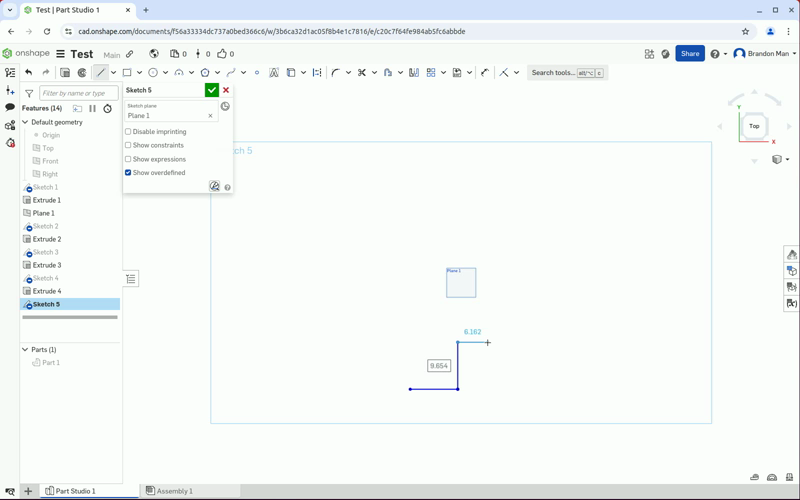
mouse_move(410, 342)
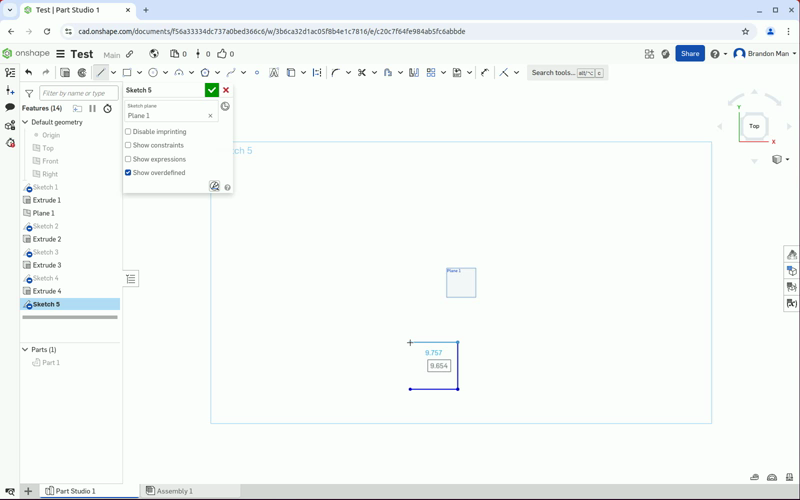
click(410, 342)
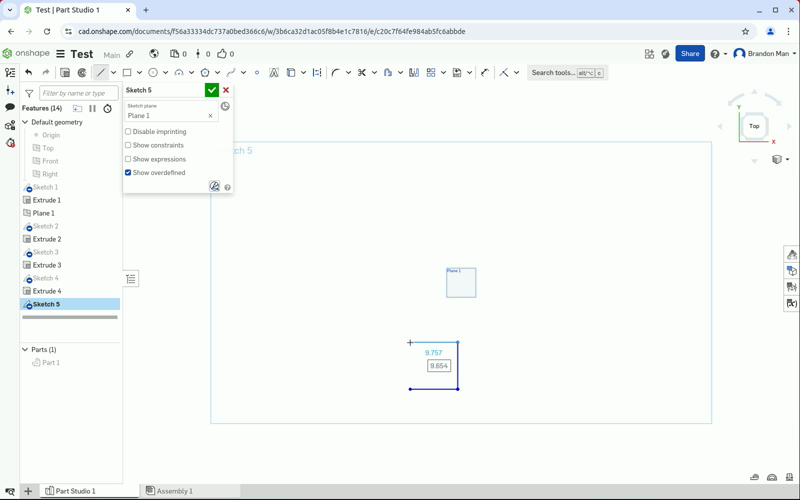
key_up(shift)
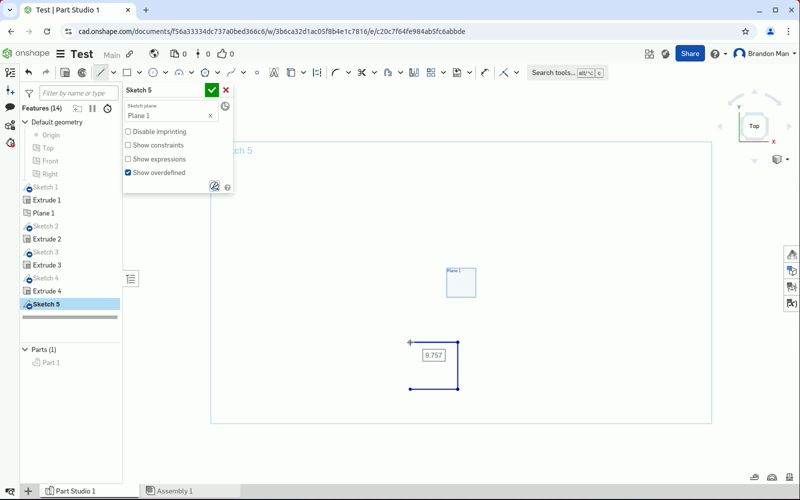
mouse_move(440, 342)
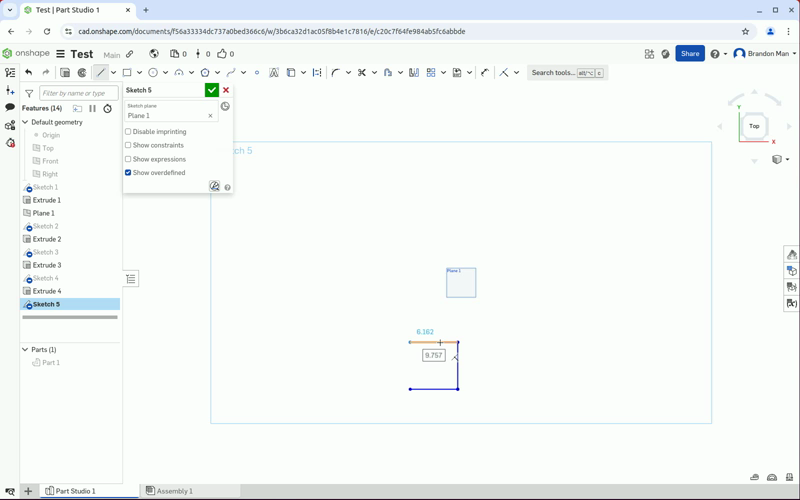
key_down(shift)
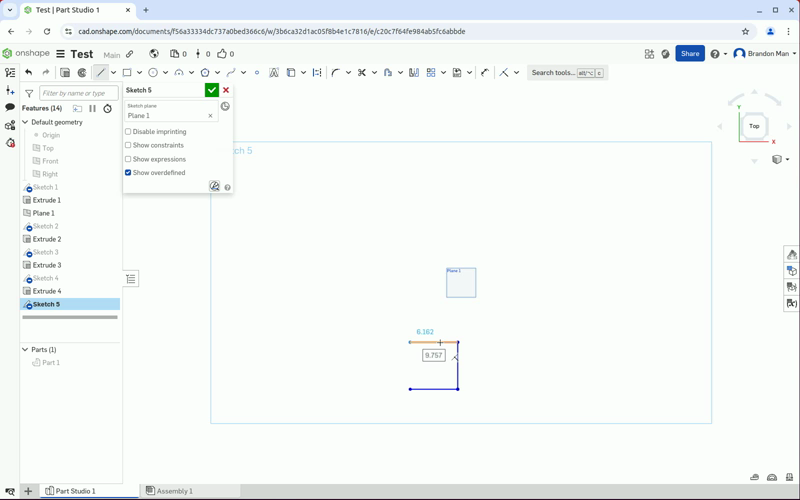
mouse_move(410, 389)
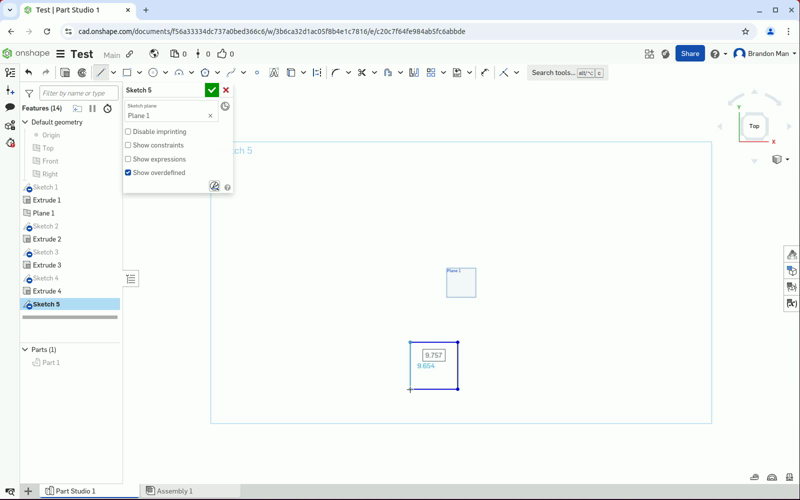
key_up(shift)
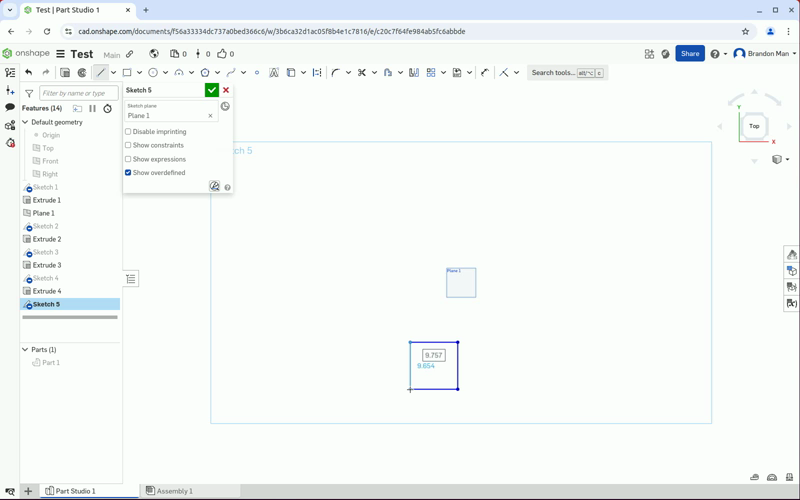
click(410, 389)
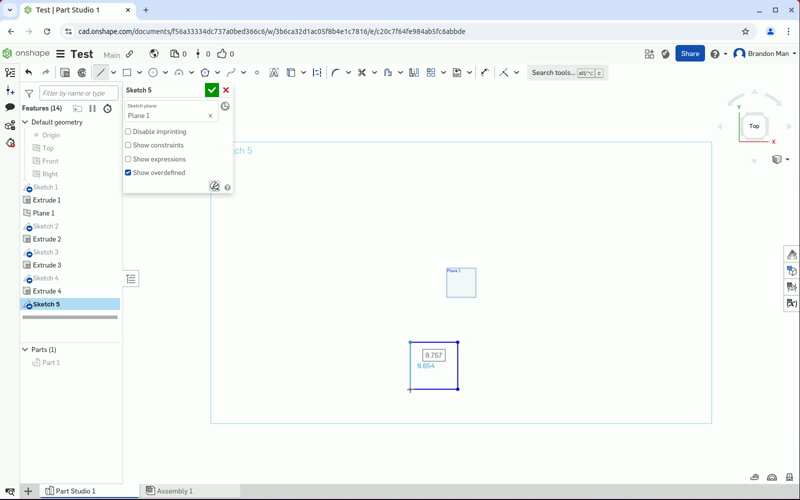
key(esc)
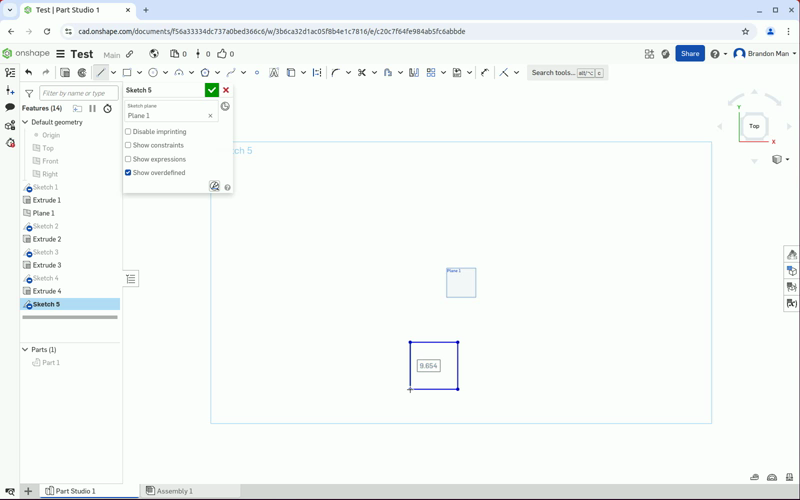
mouse_move(415, 376)
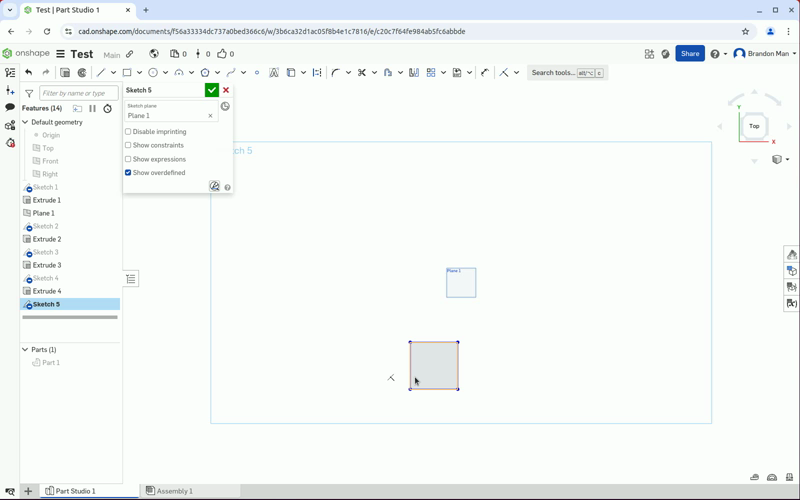
click(415, 376)
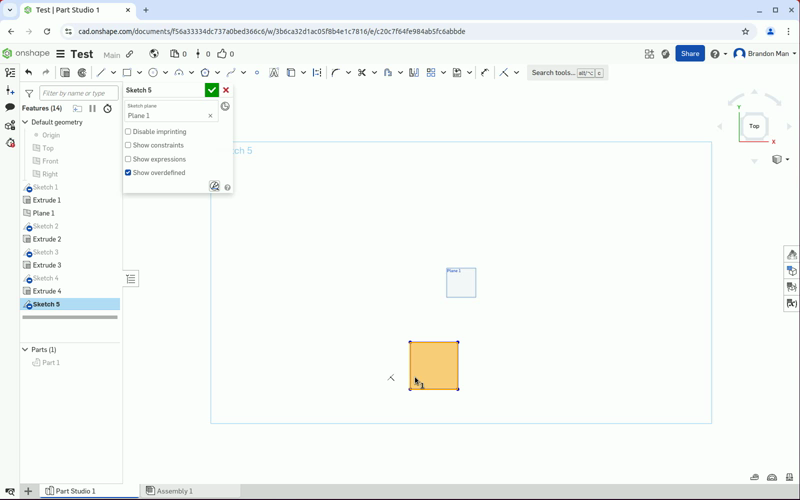
mouse_move(73, 352)
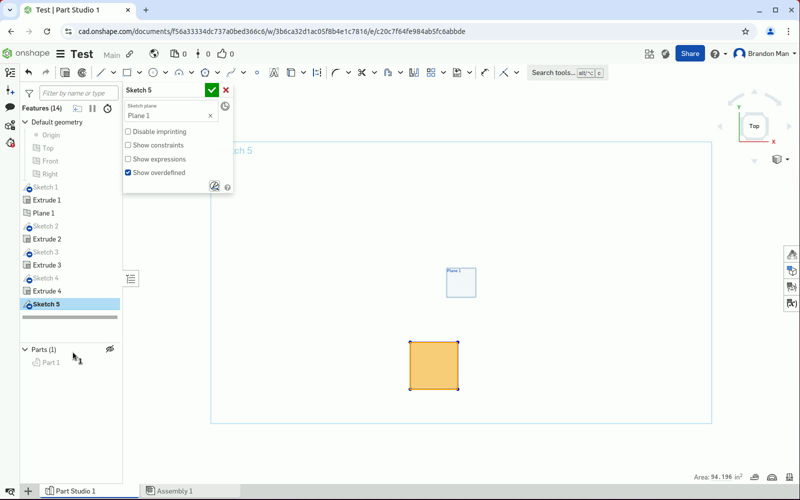
key(shift+y)
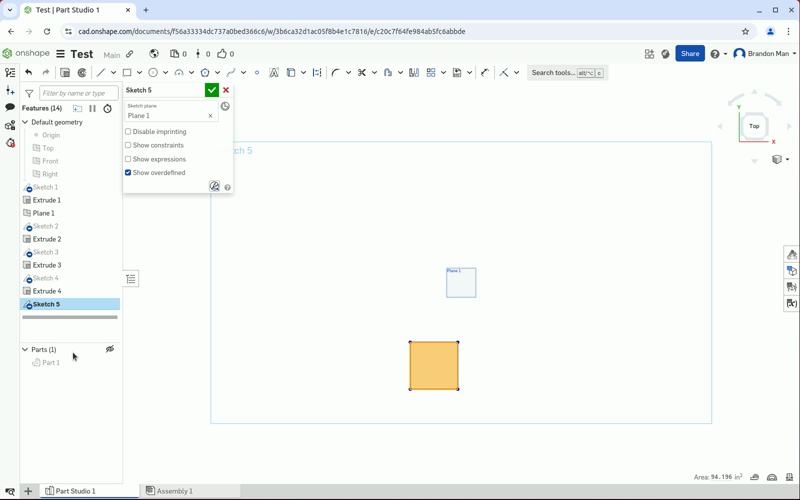
key(shift+e)
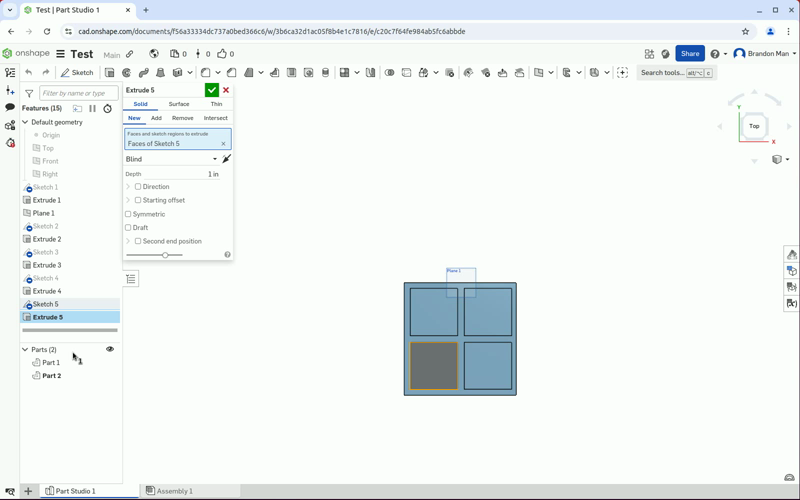
mouse_move(143, 106)
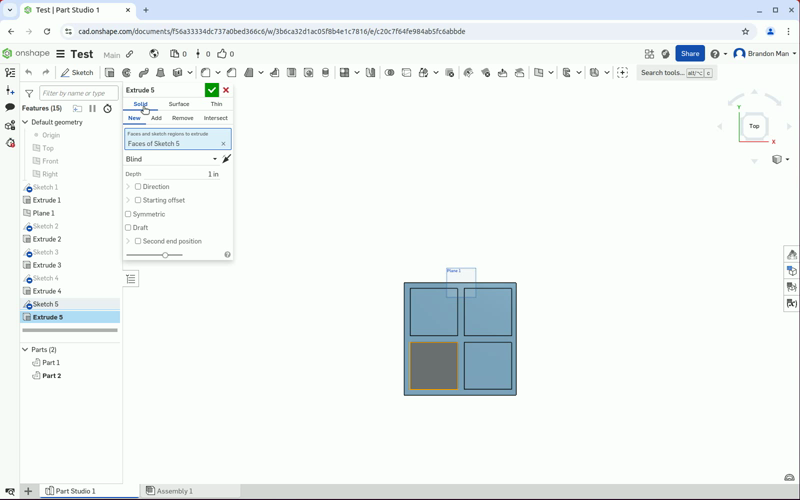
click(143, 106)
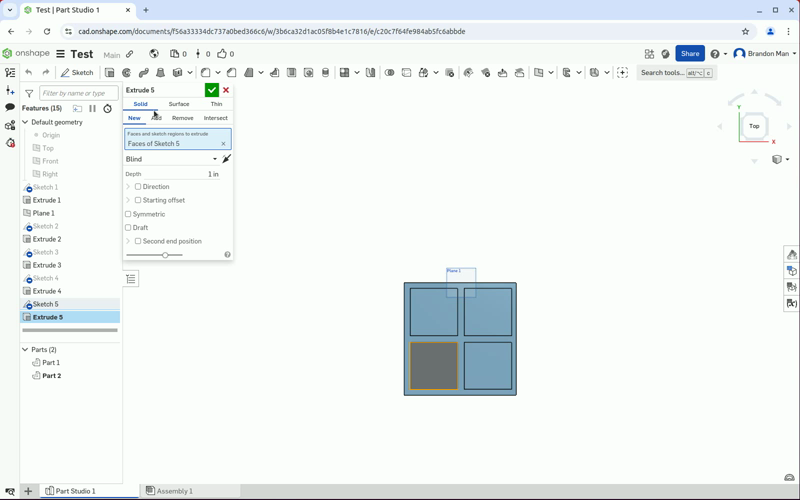
mouse_move(186, 120)
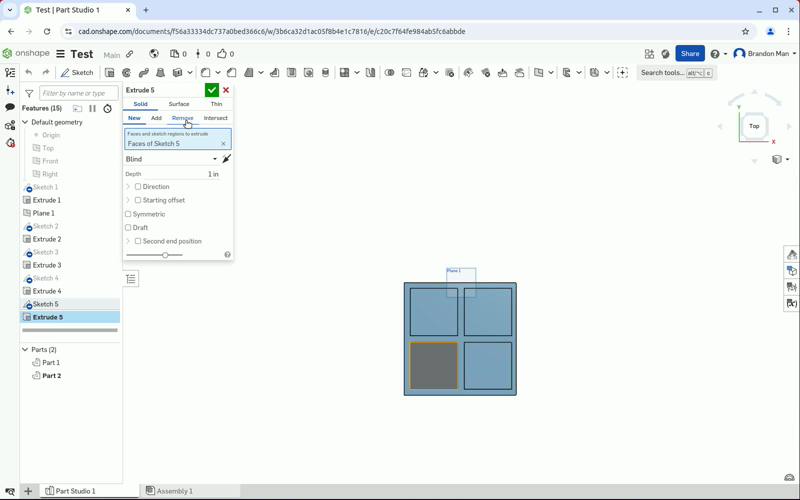
click(186, 120)
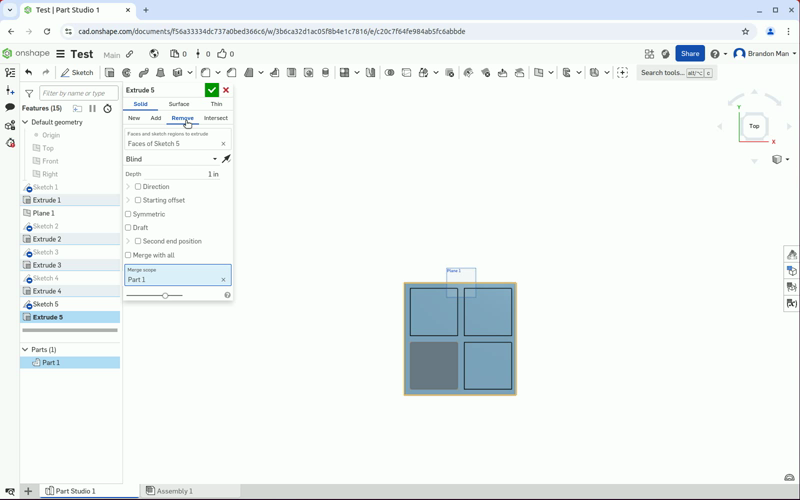
key(tab, 4)
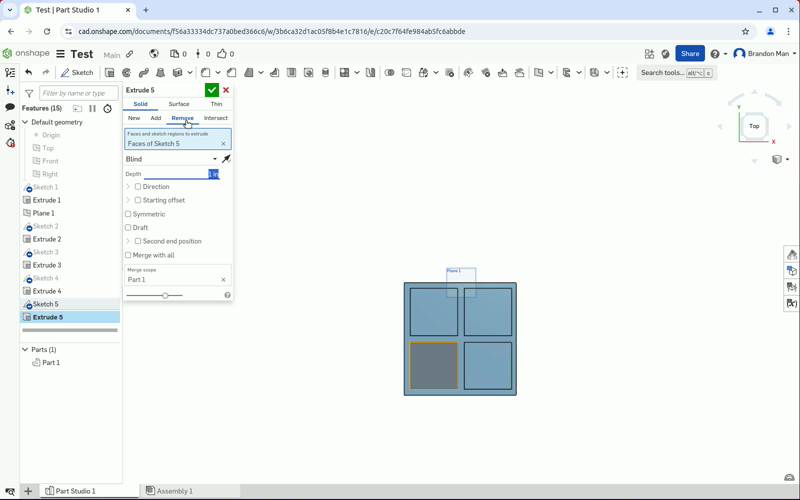
text(30.811)
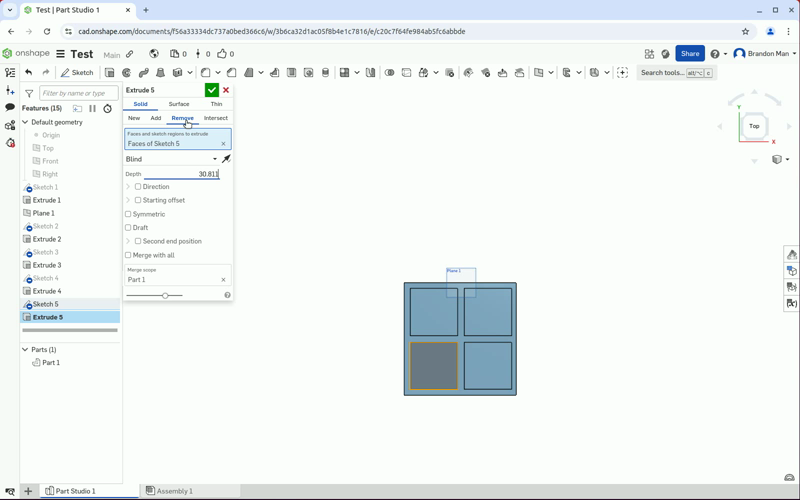
key(tab, 6)
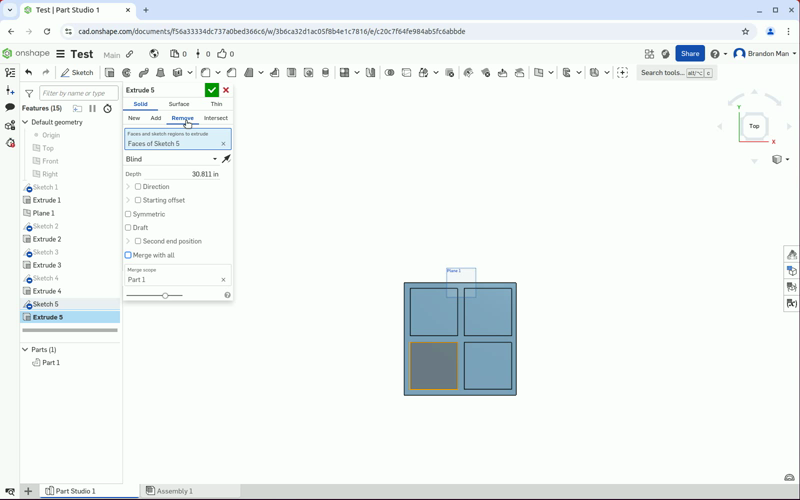
key(space)
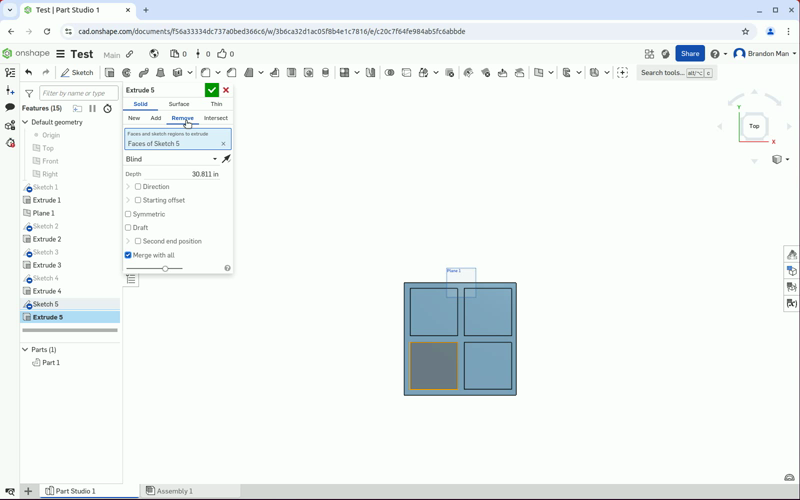
key(enter)
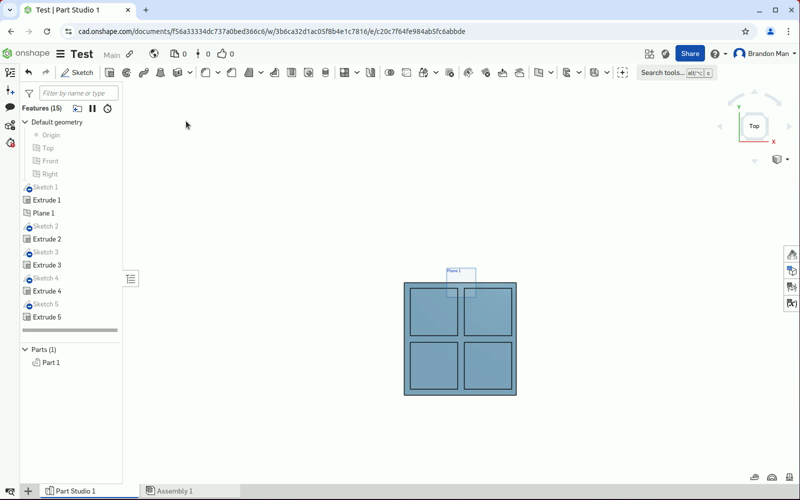
key(shift+h)
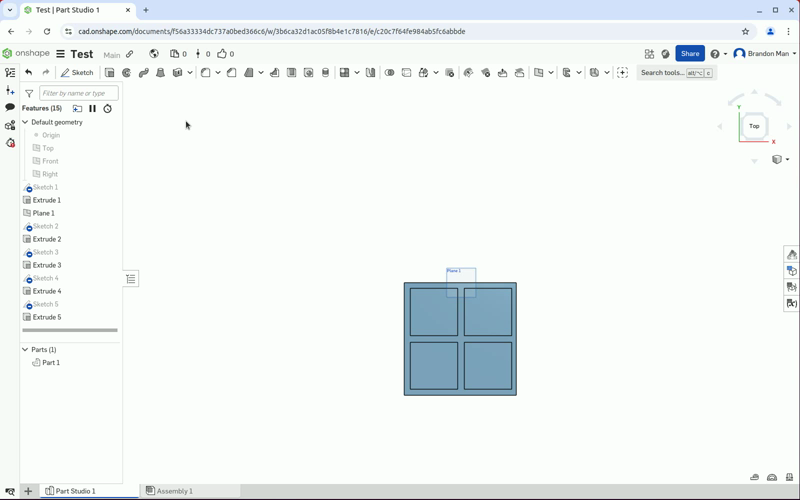
key(shift+h)
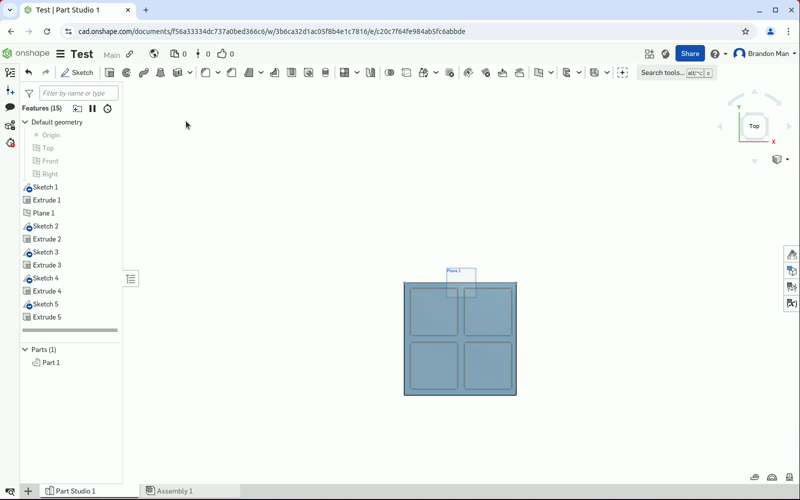
key(shift+7)
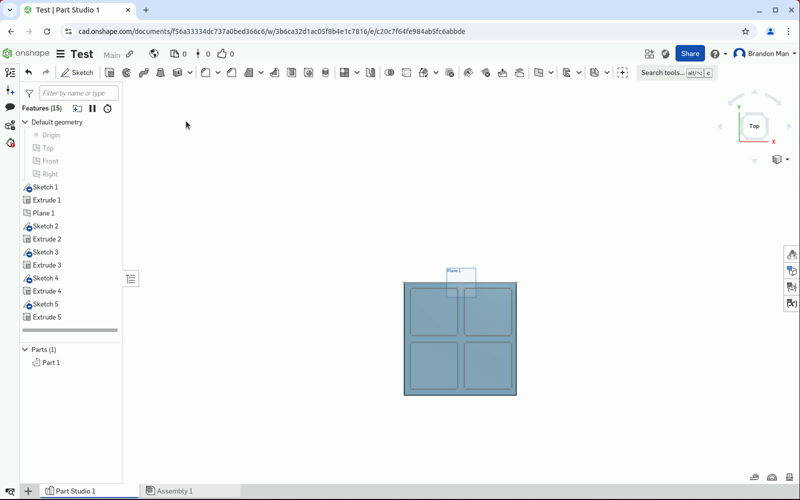
key(up, 3)
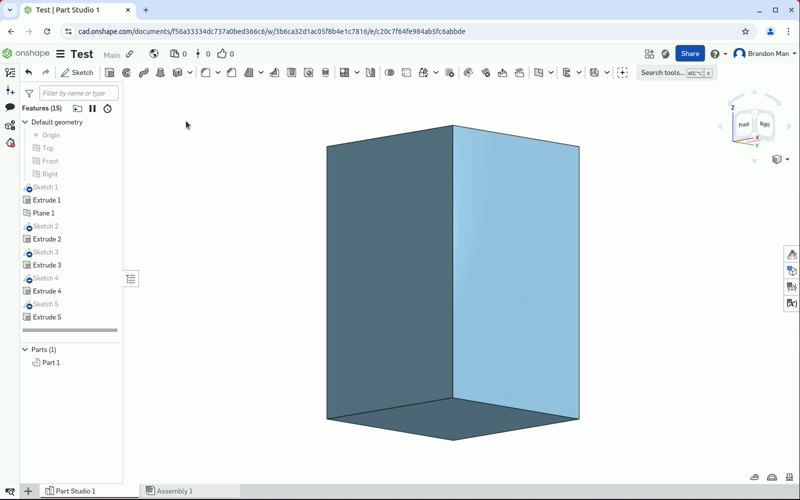
key(left, 3)
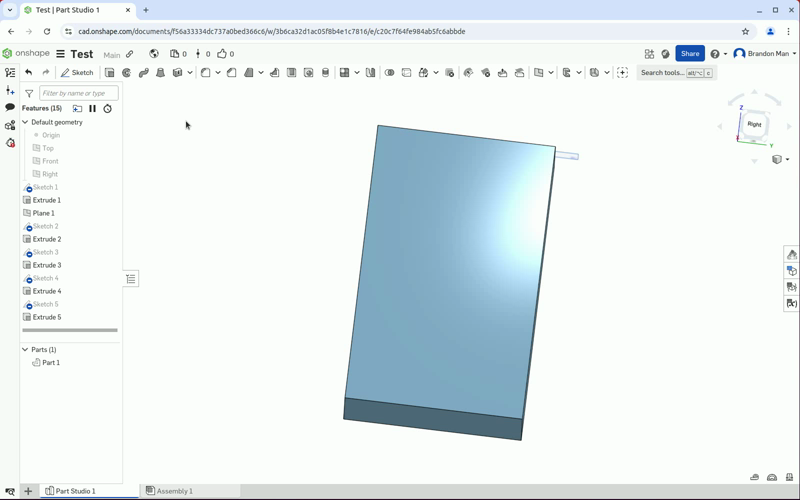
key(right, 3)
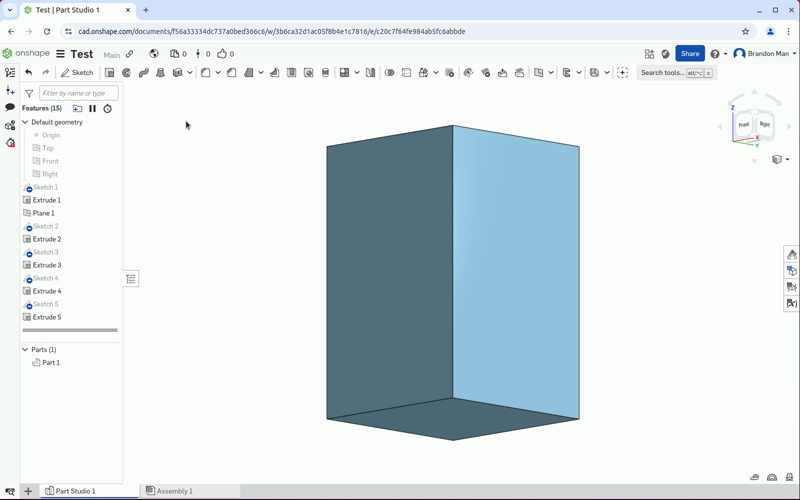
key(down, 3)
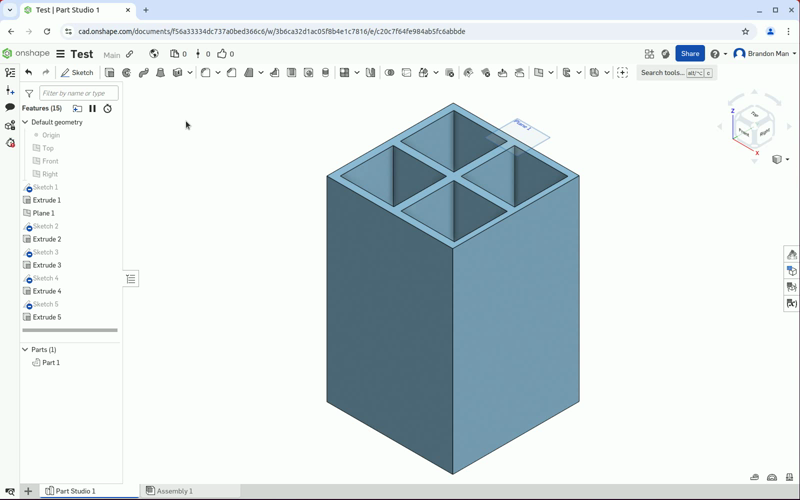
mouse_move(73, 189)
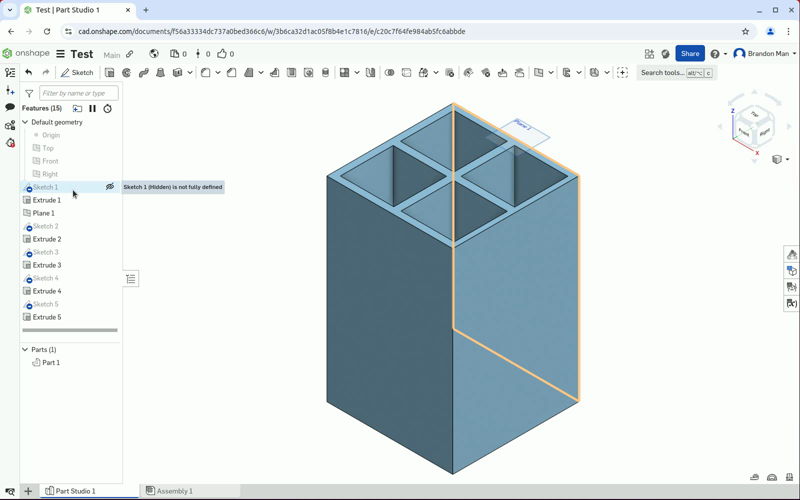
click(73, 189)